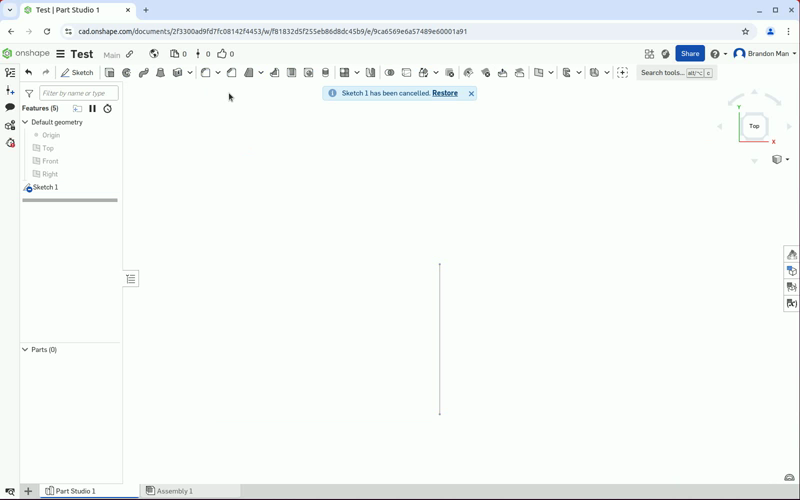
key(shift+h)
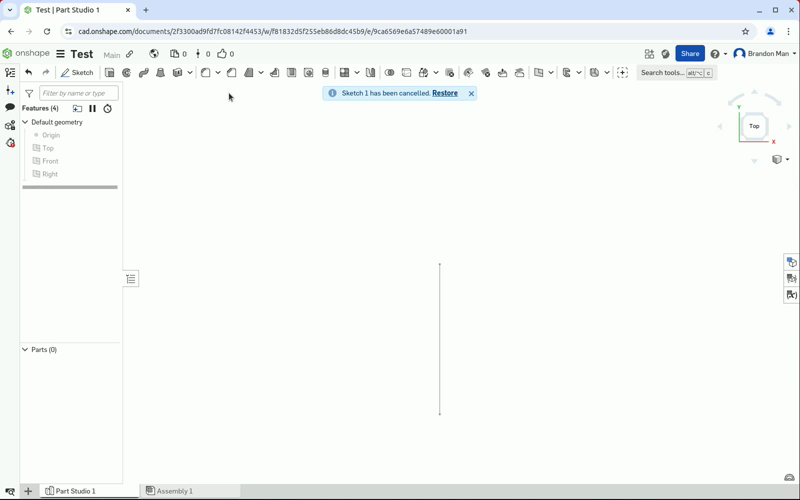
key(shift+s)
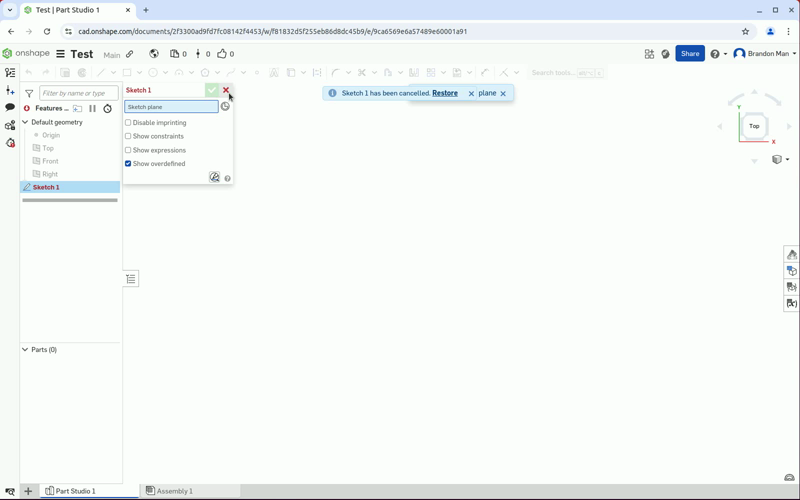
mouse_move(73, 150)
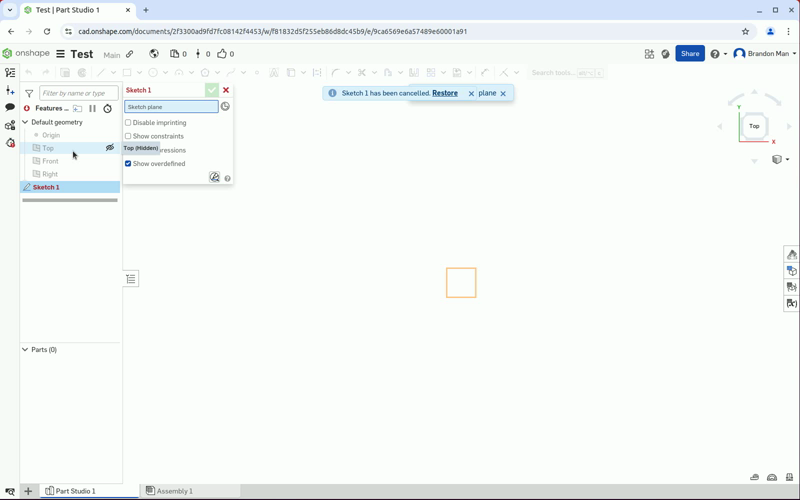
click(73, 150)
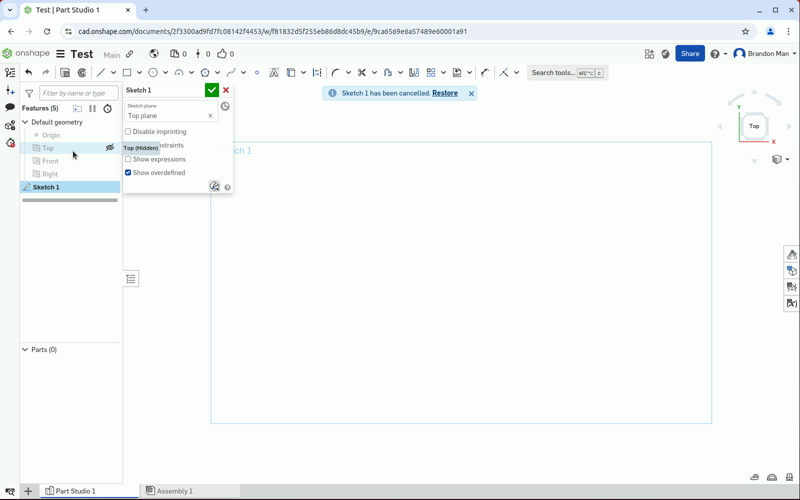
mouse_move(73, 352)
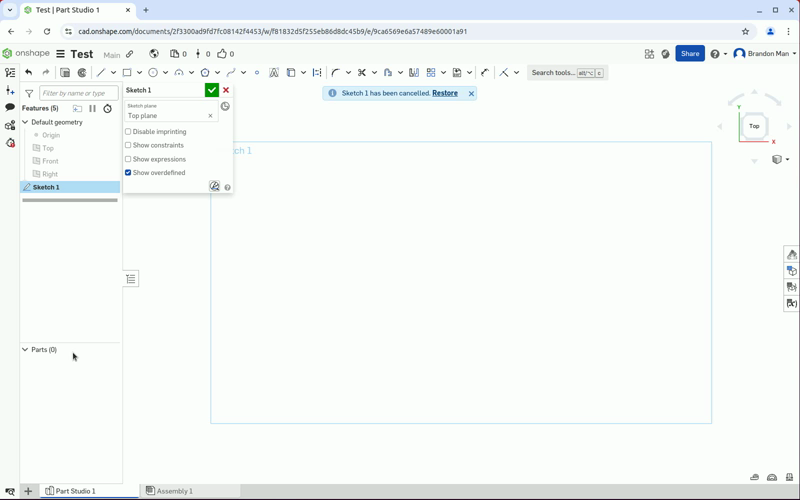
key(y)
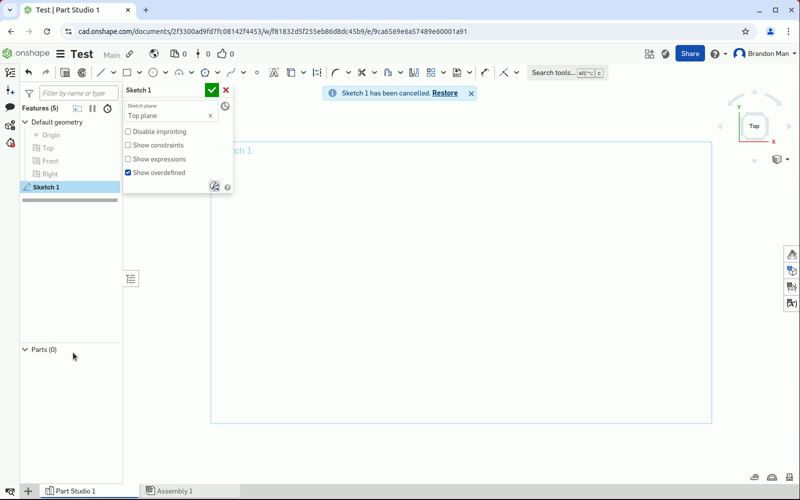
key(l)
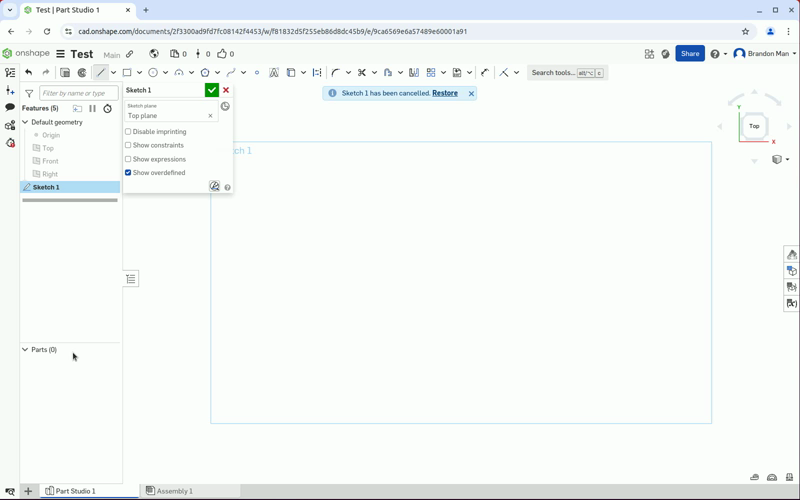
key_down(shift)
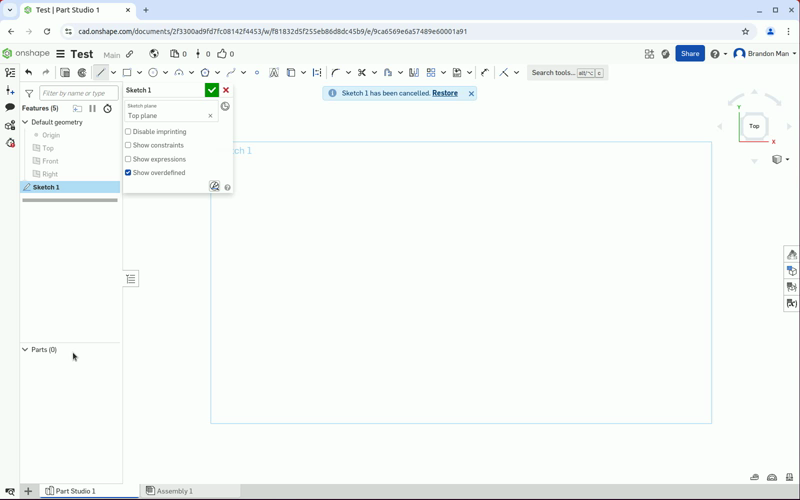
mouse_move(395, 316)
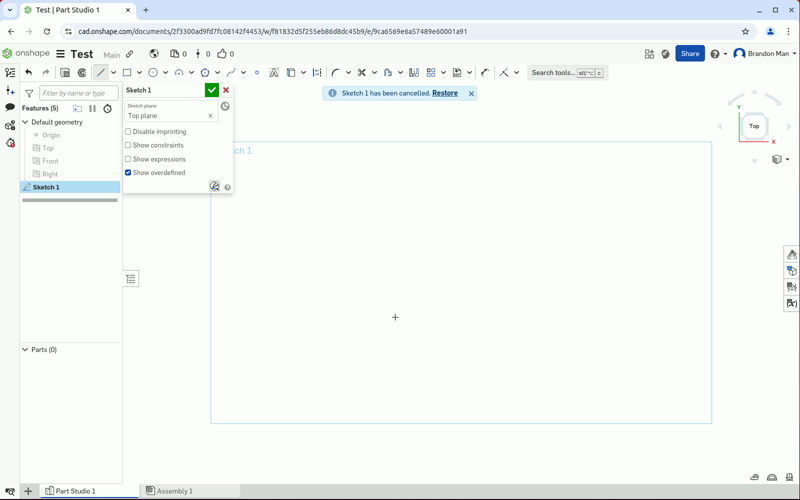
click(395, 316)
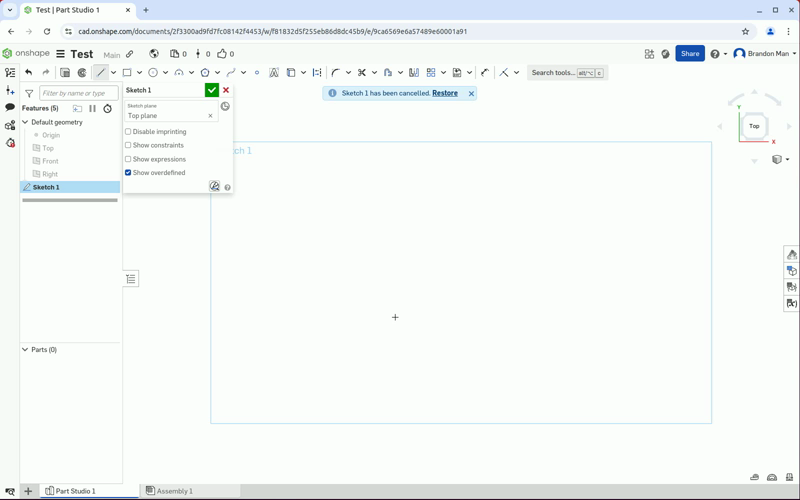
key_up(shift)
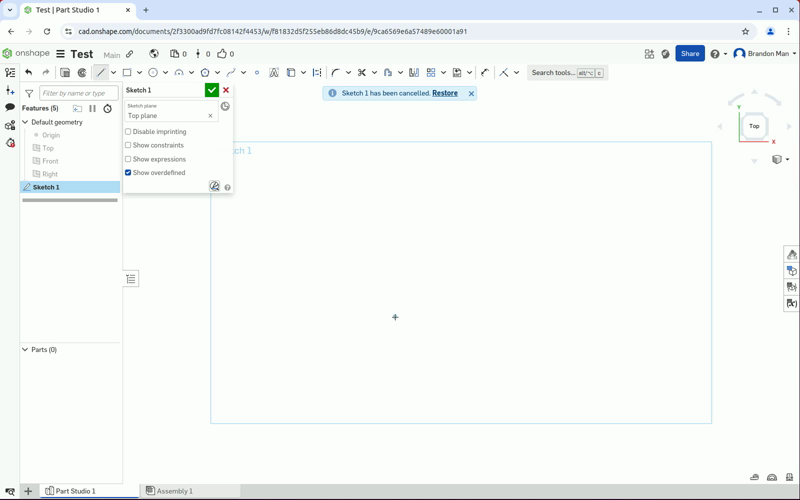
key_down(shift)
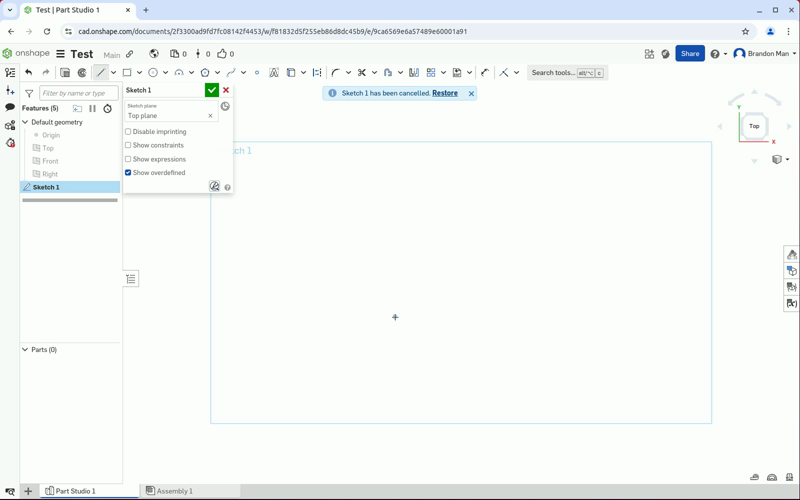
mouse_move(425, 316)
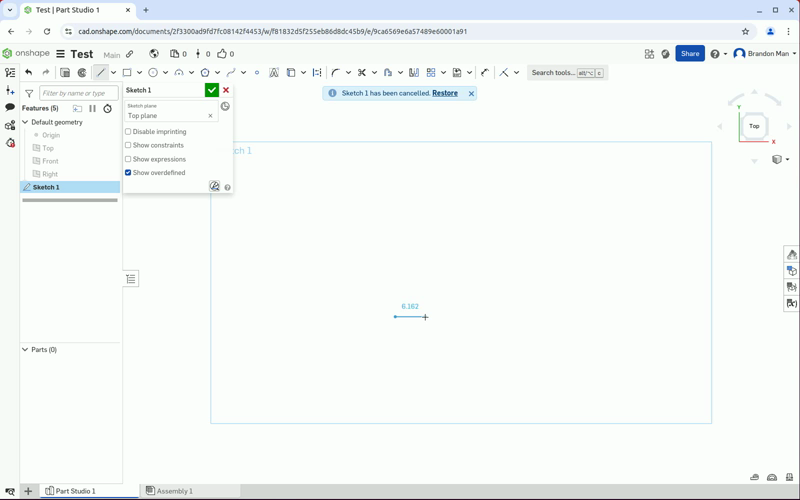
mouse_move(431, 316)
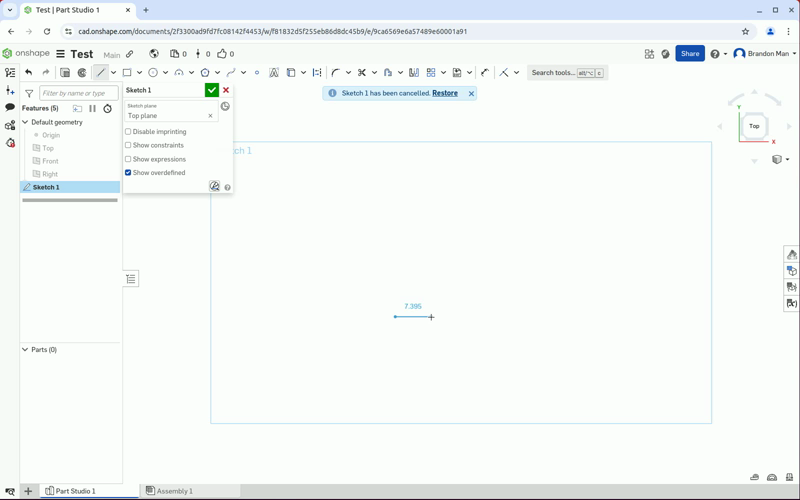
click(431, 316)
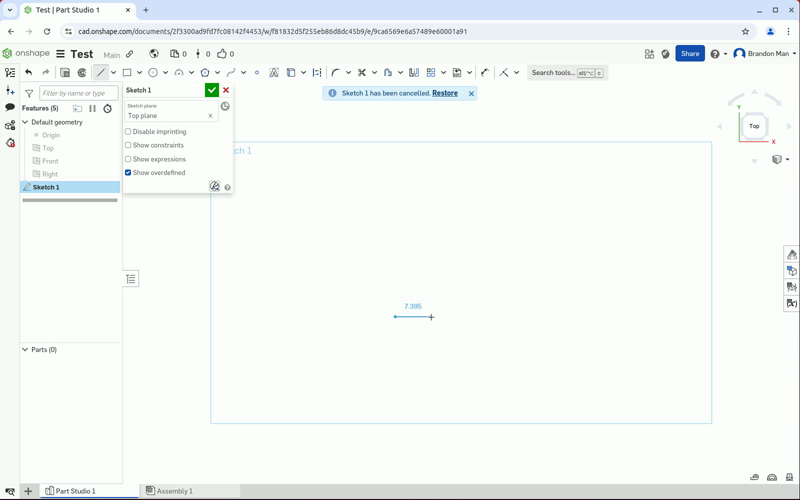
key_up(shift)
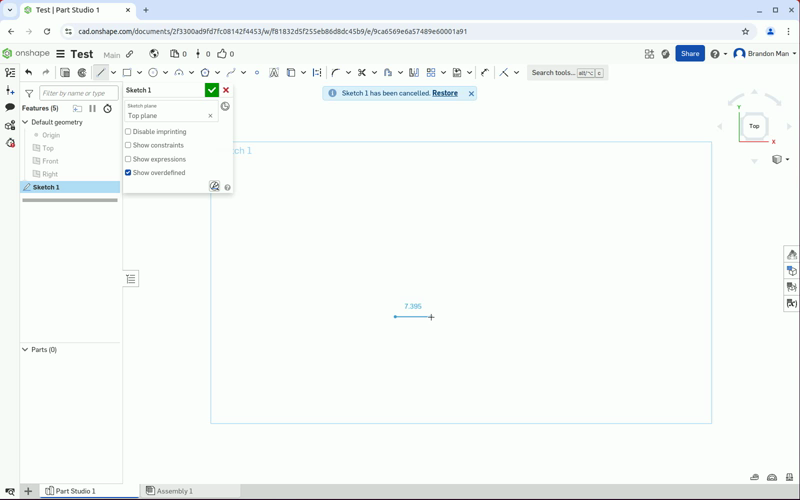
key(esc)
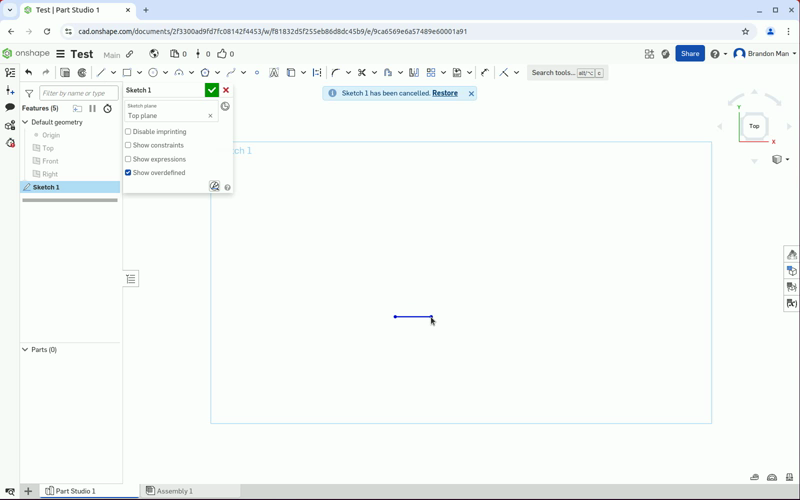
key(a)
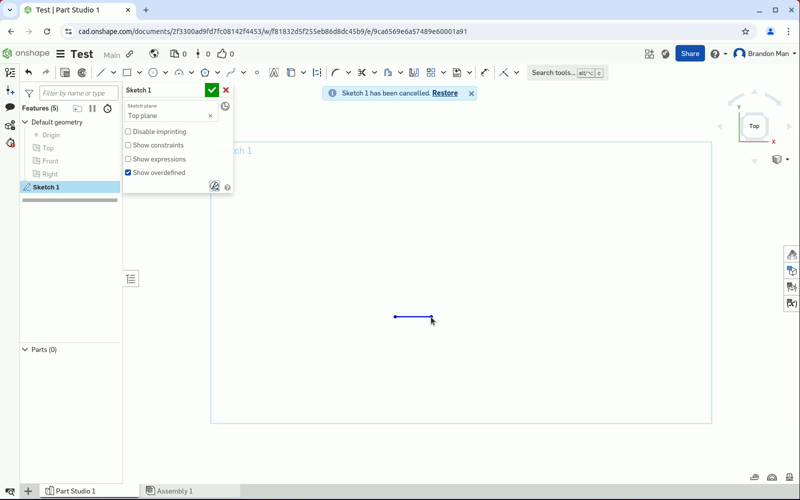
mouse_move(431, 316)
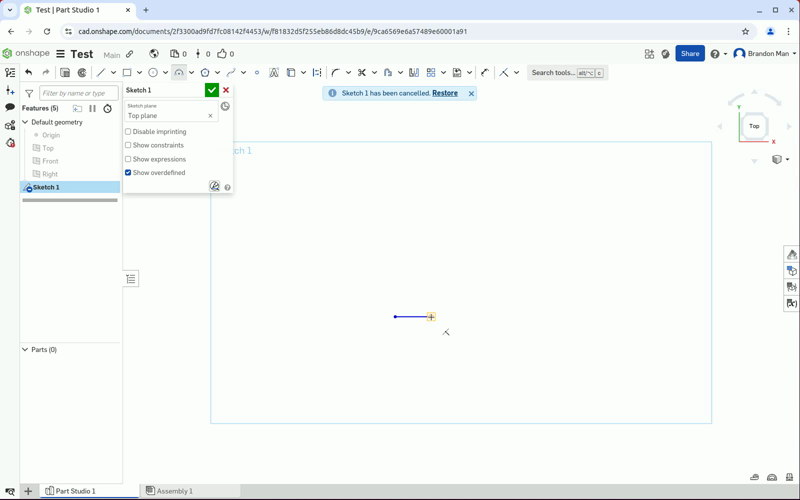
click(431, 316)
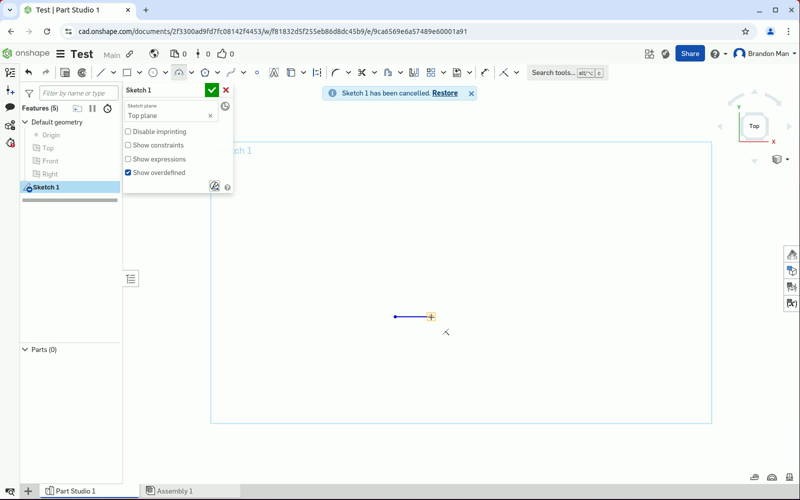
key_down(shift)
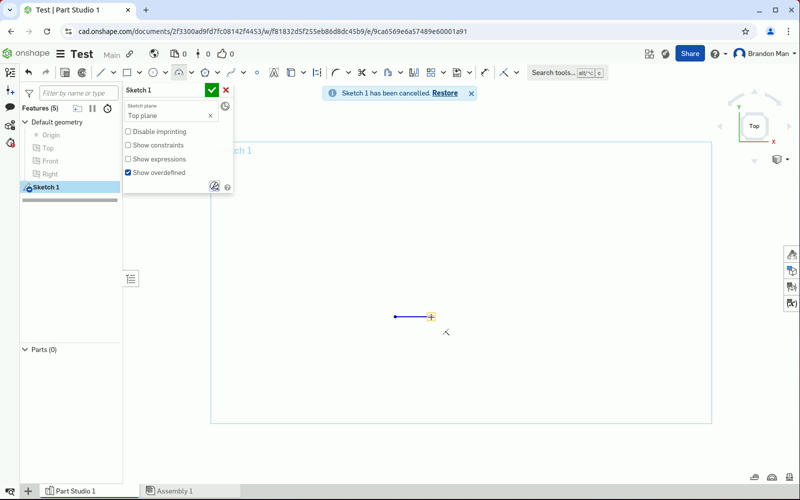
mouse_move(490, 316)
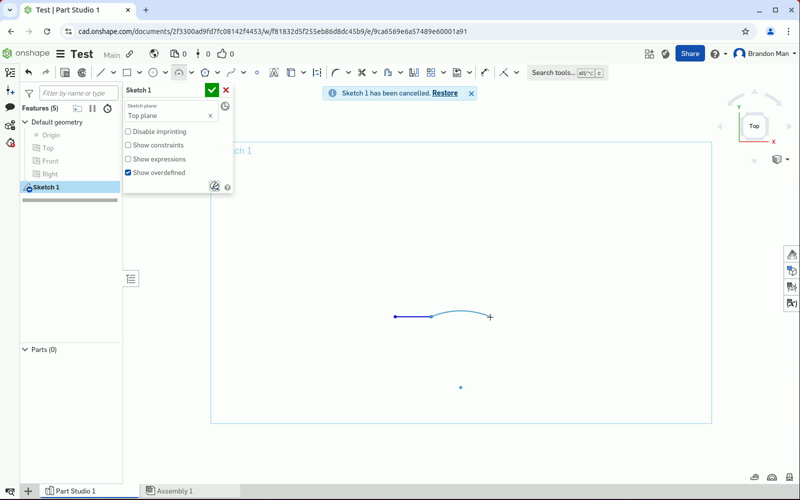
click(490, 316)
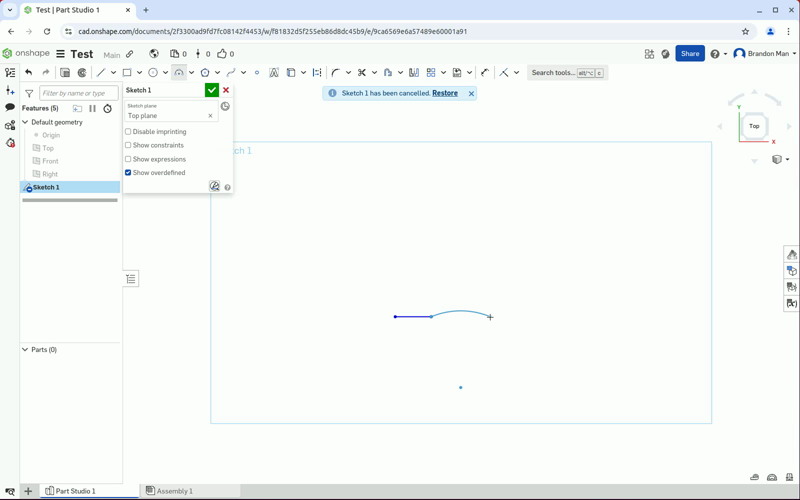
mouse_move(460, 328)
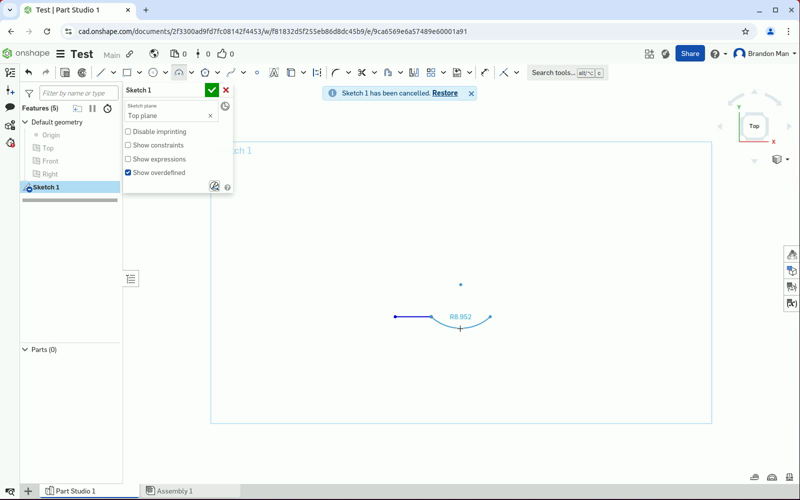
click(460, 328)
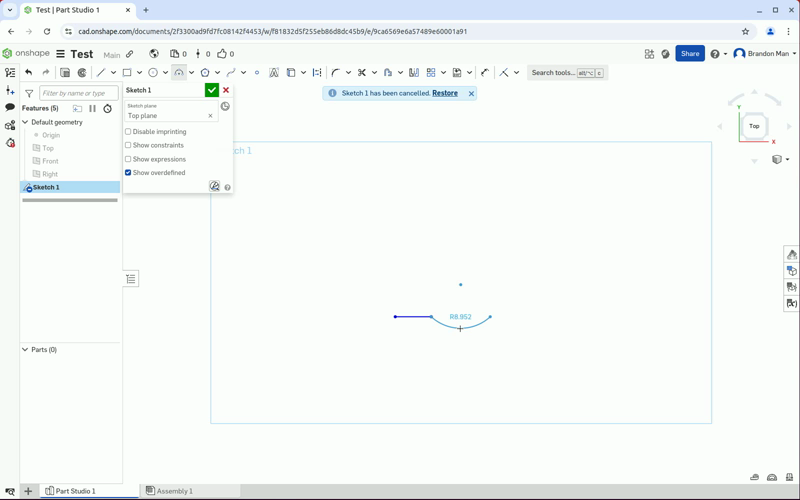
key_up(shift)
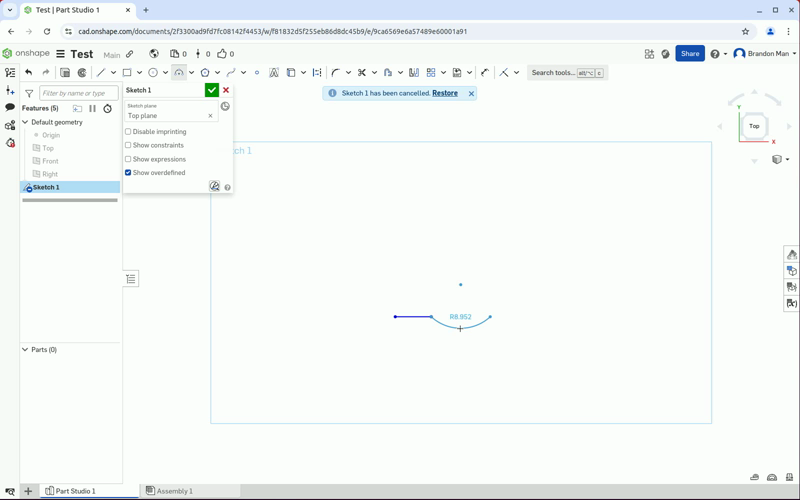
key(esc)
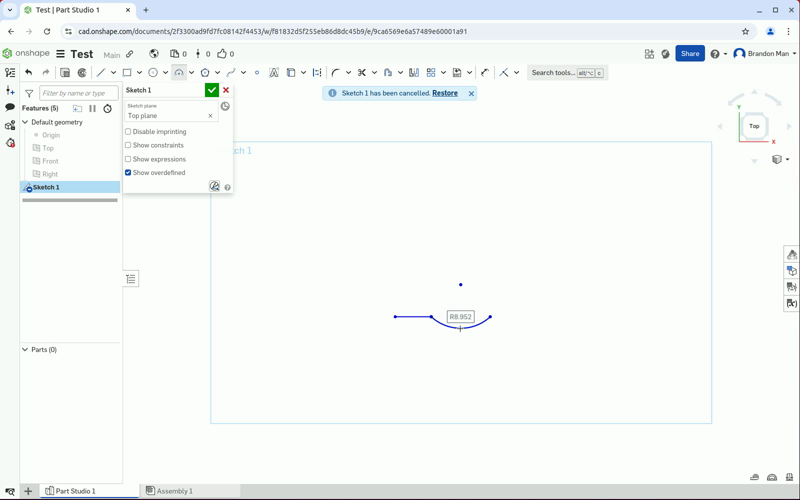
key(l)
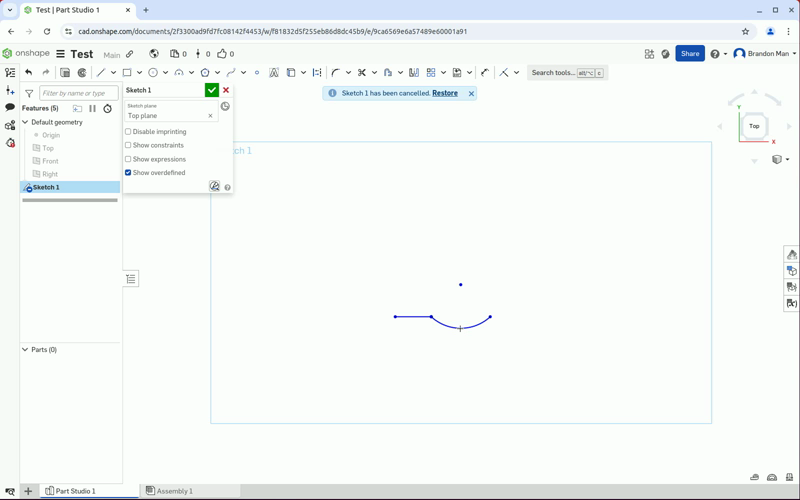
mouse_move(490, 316)
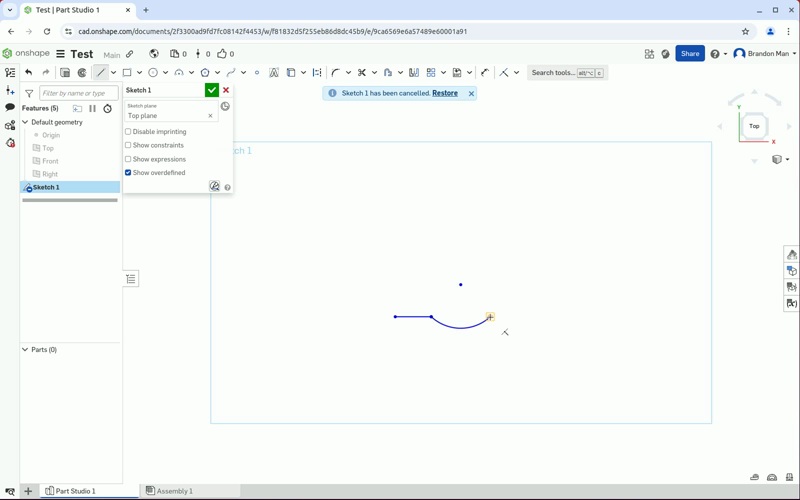
click(490, 316)
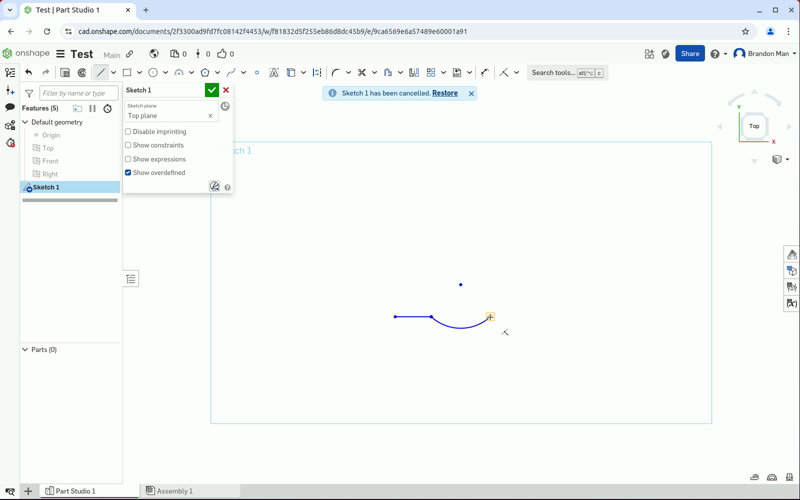
key_down(shift)
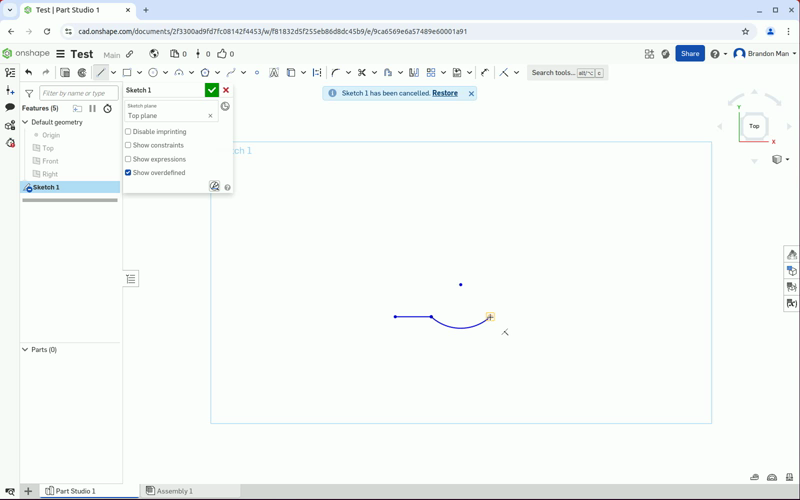
mouse_move(520, 316)
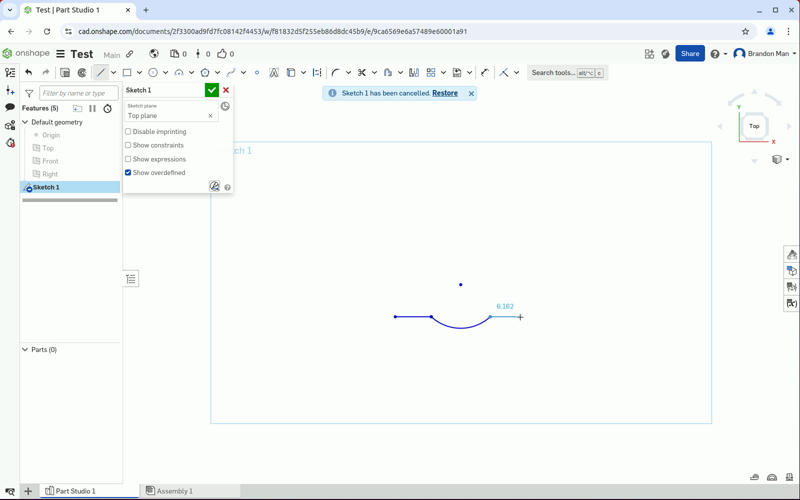
mouse_move(526, 316)
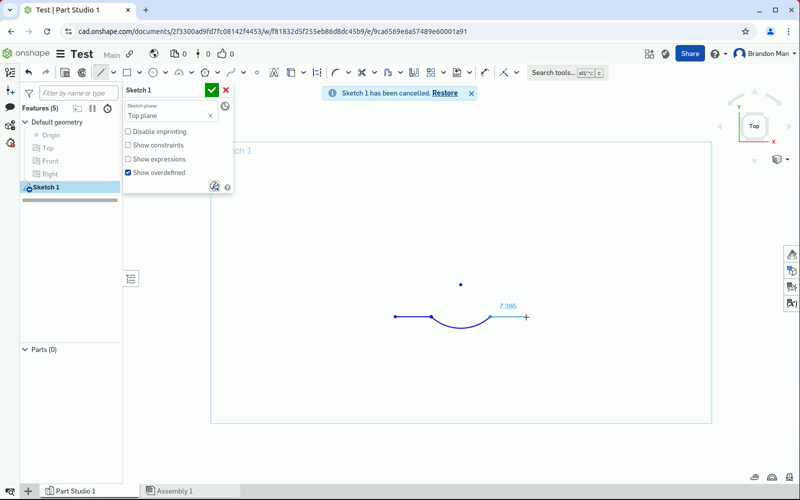
click(526, 316)
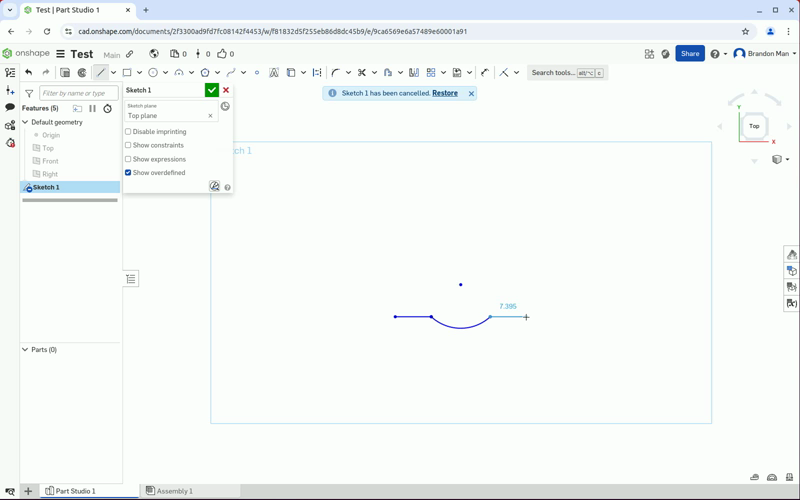
key_up(shift)
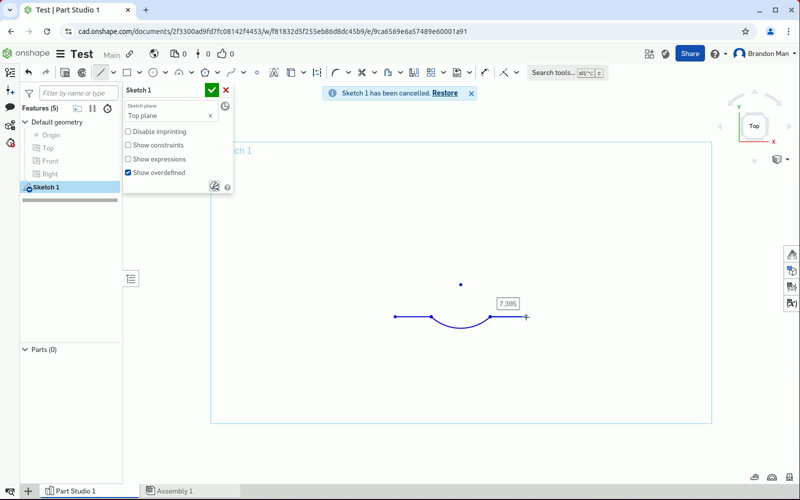
key_down(shift)
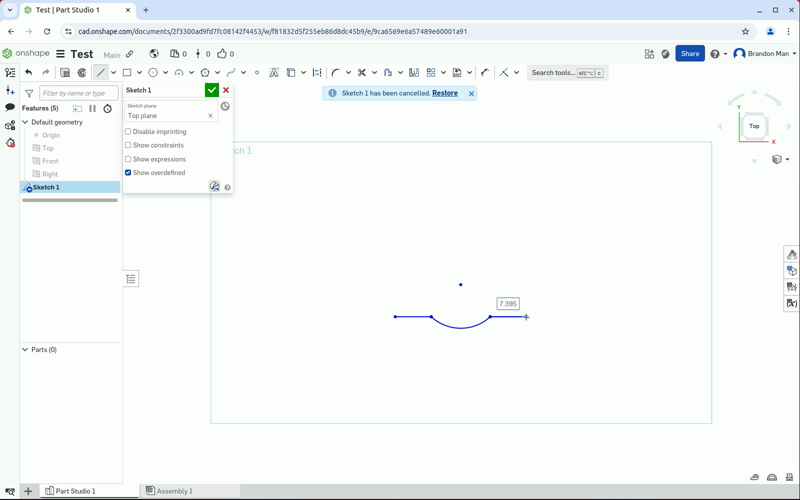
mouse_move(526, 249)
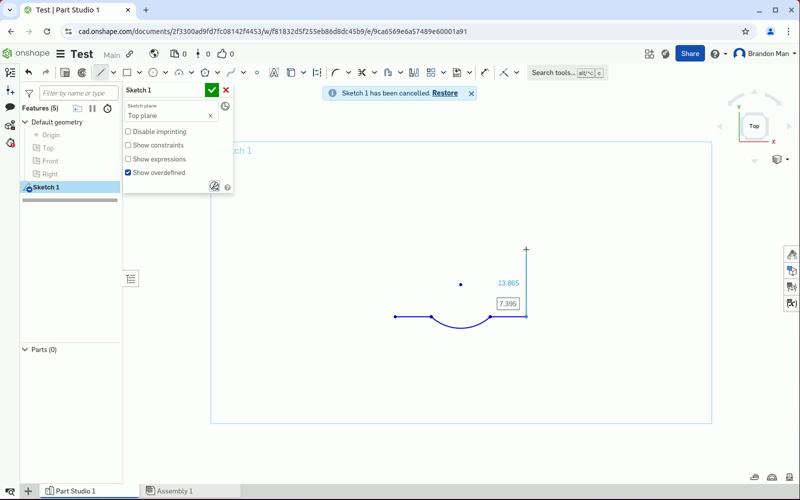
click(526, 249)
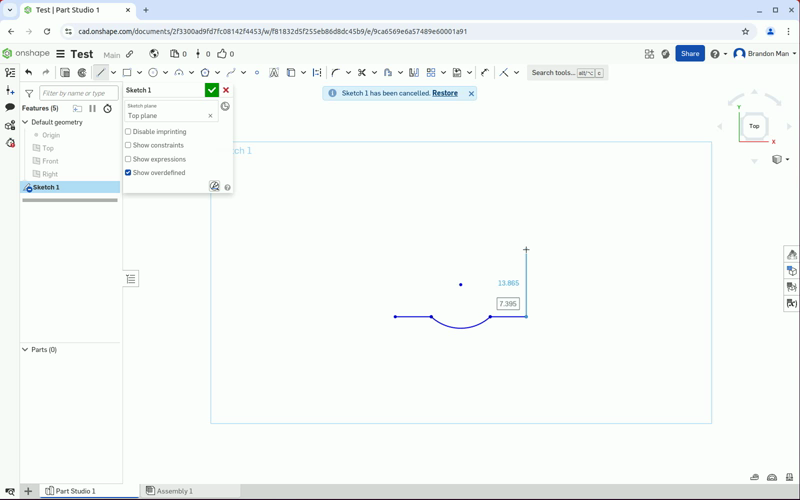
key_up(shift)
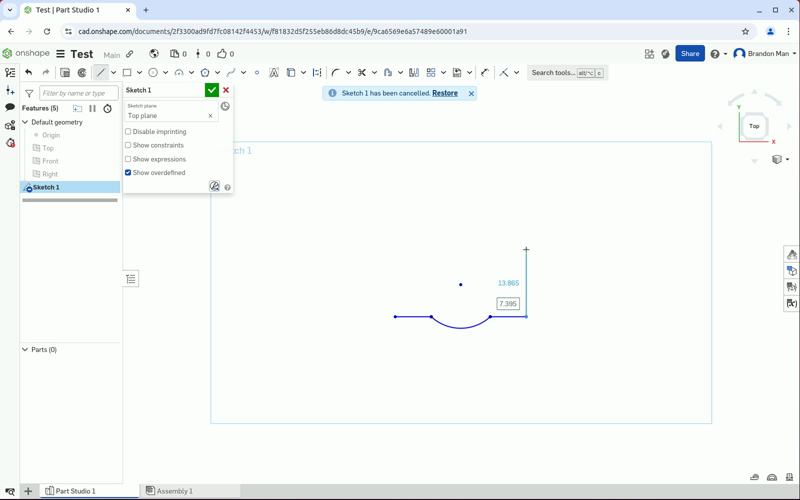
key_down(shift)
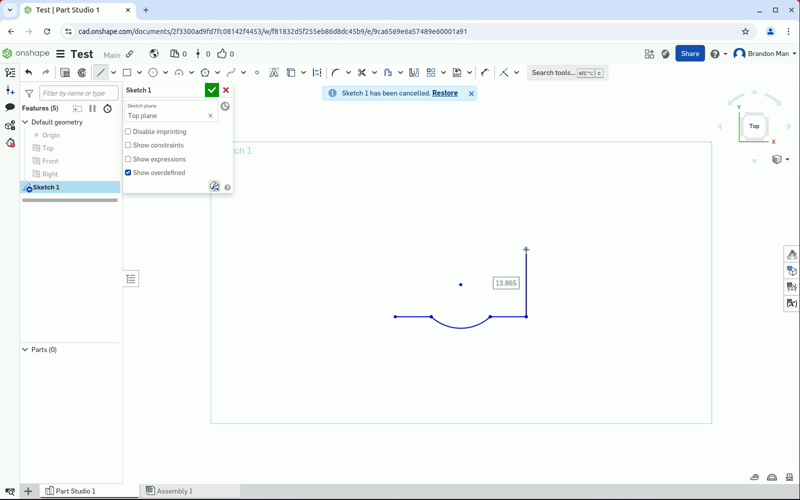
mouse_move(556, 249)
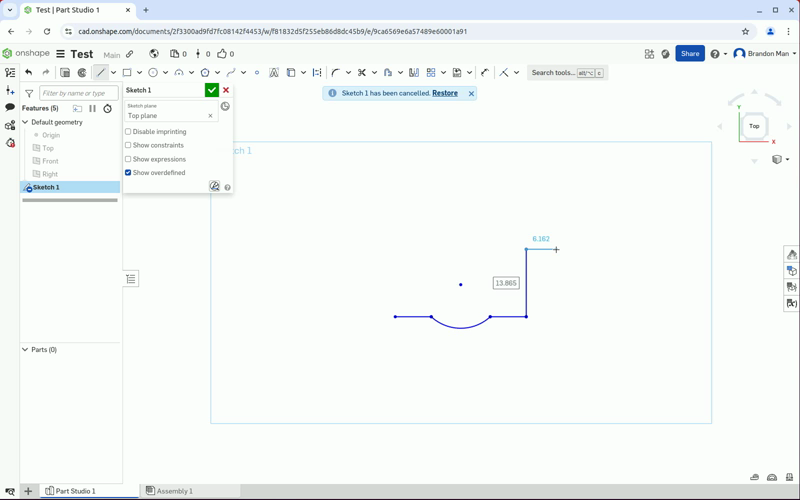
mouse_move(490, 249)
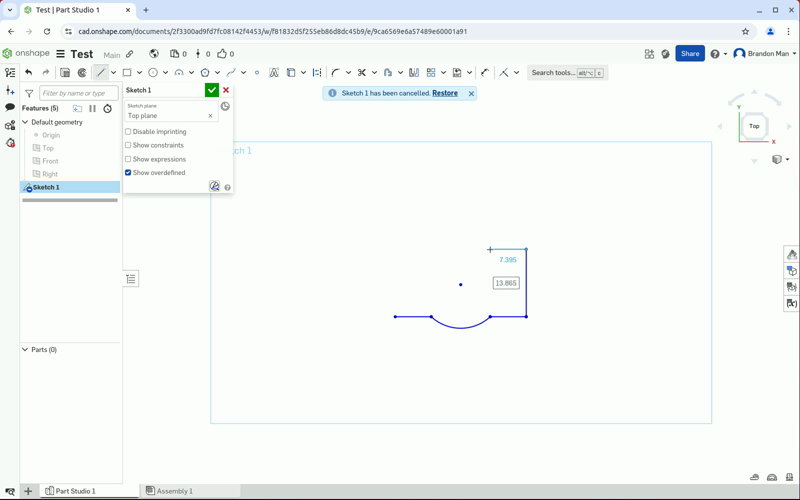
click(490, 249)
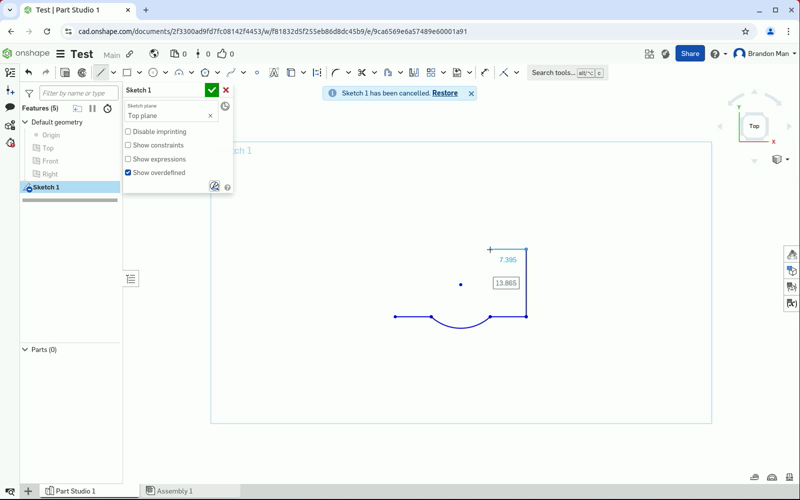
key_up(shift)
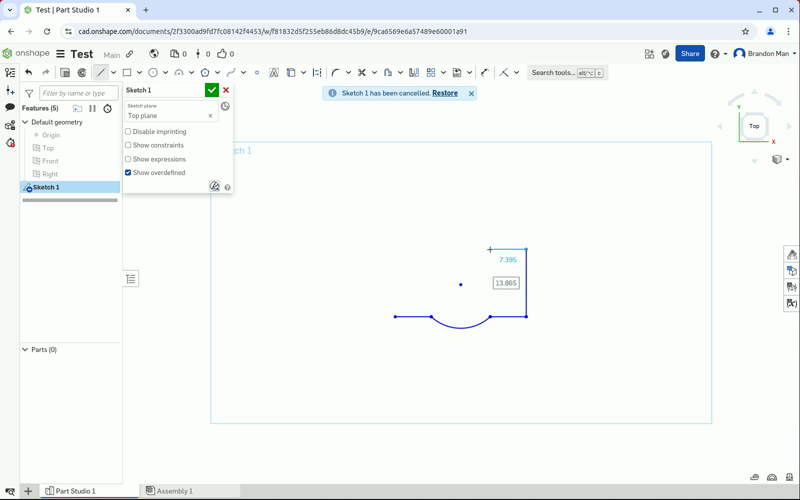
key(esc)
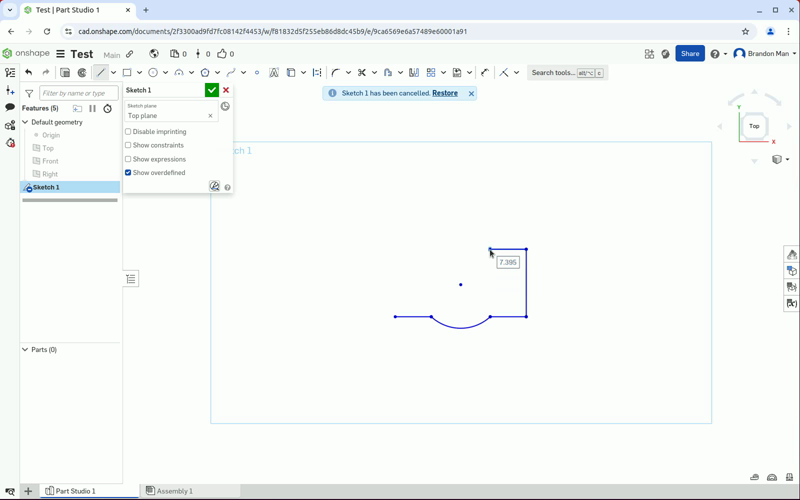
key(a)
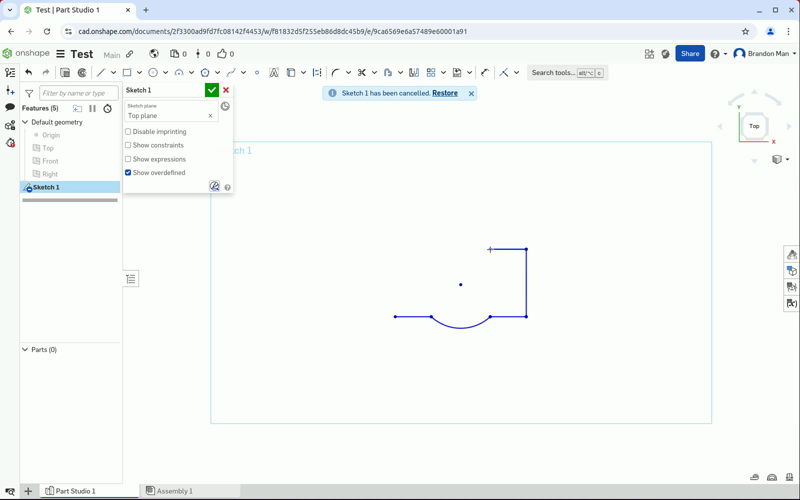
mouse_move(490, 249)
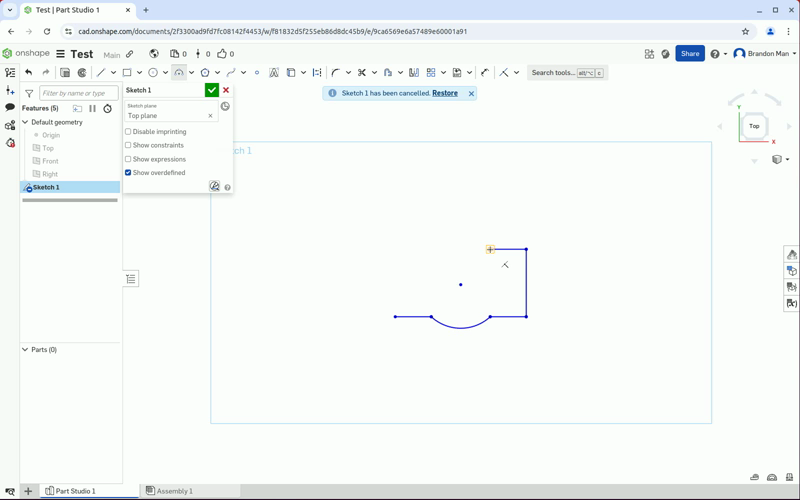
click(490, 249)
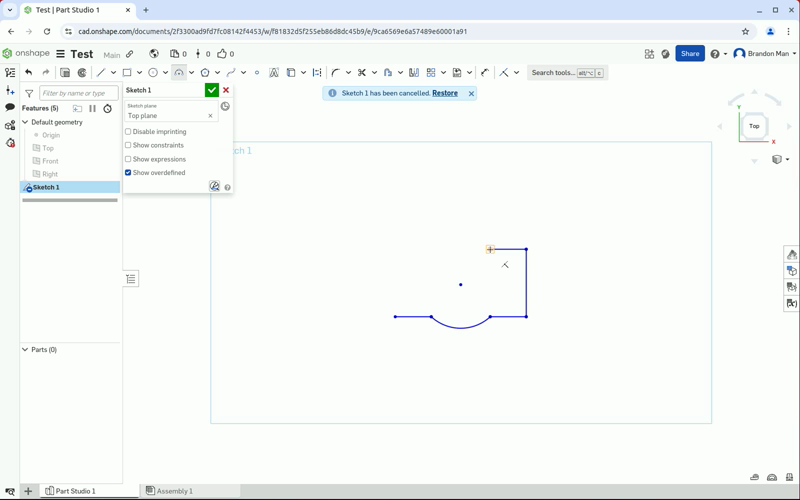
key_down(shift)
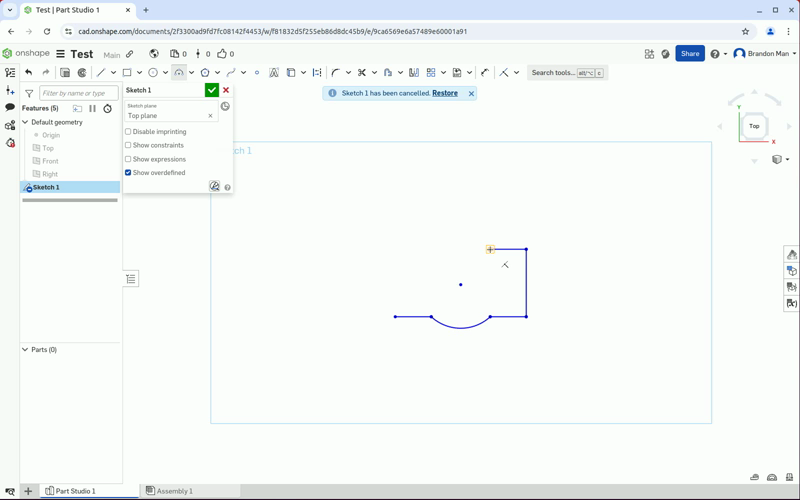
mouse_move(431, 249)
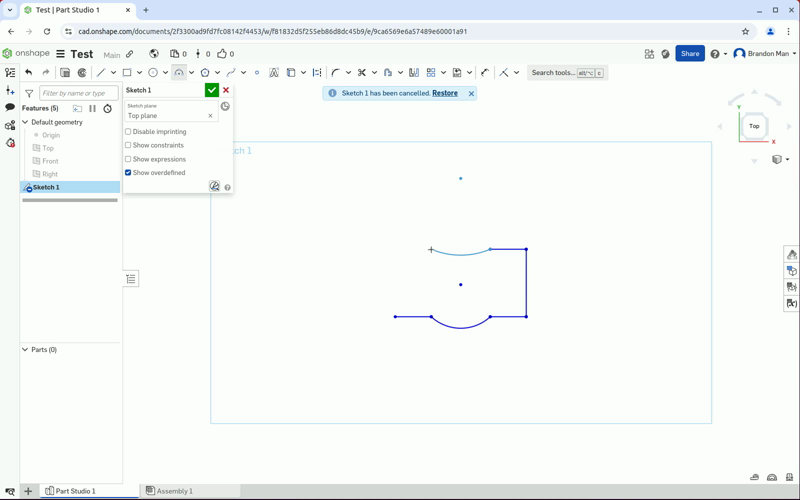
click(431, 249)
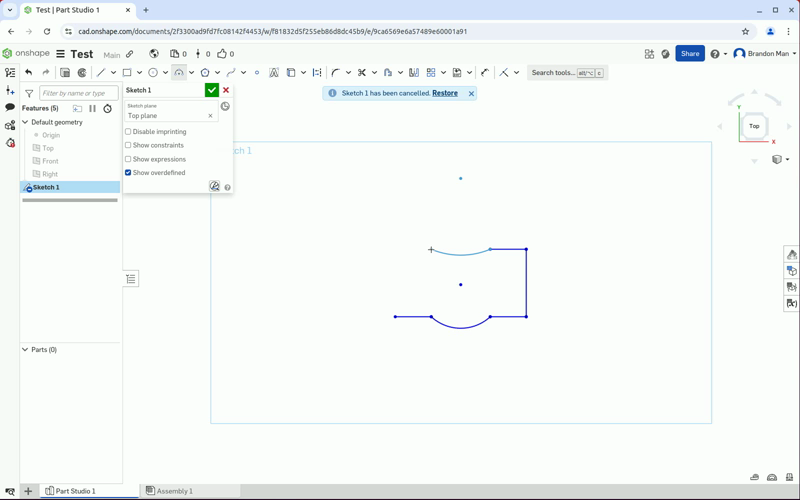
mouse_move(460, 238)
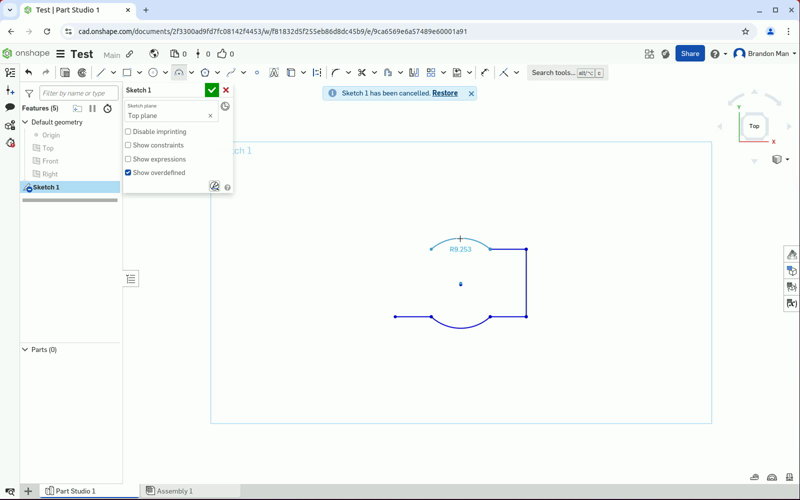
click(460, 238)
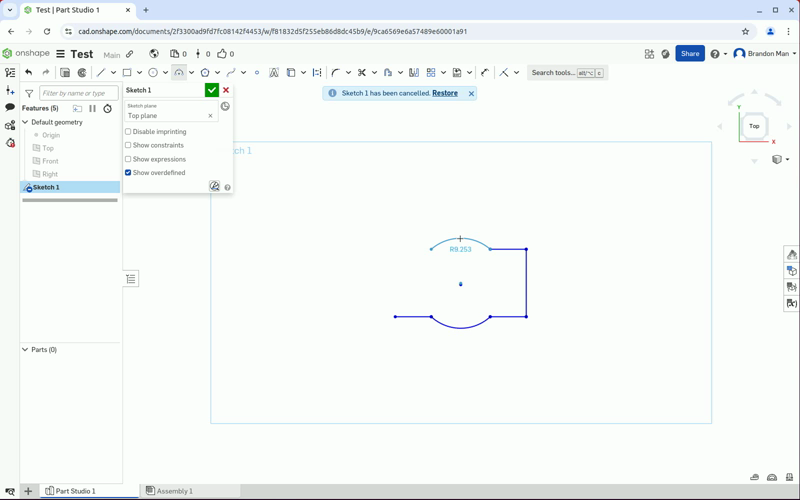
key_up(shift)
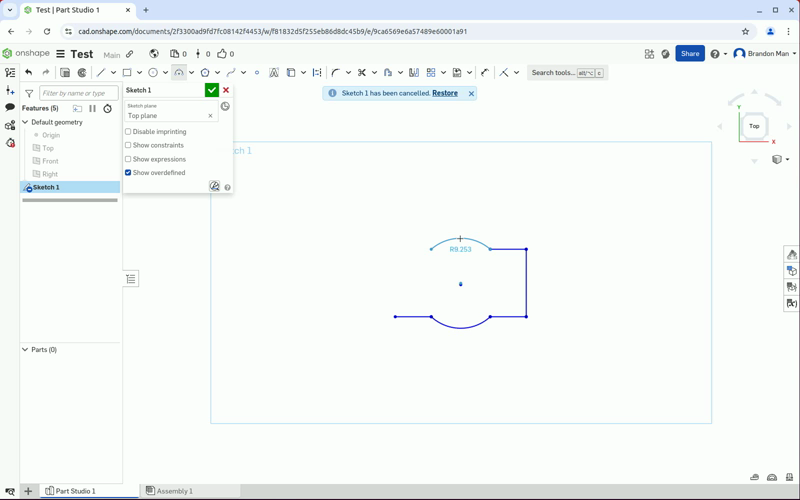
key(esc)
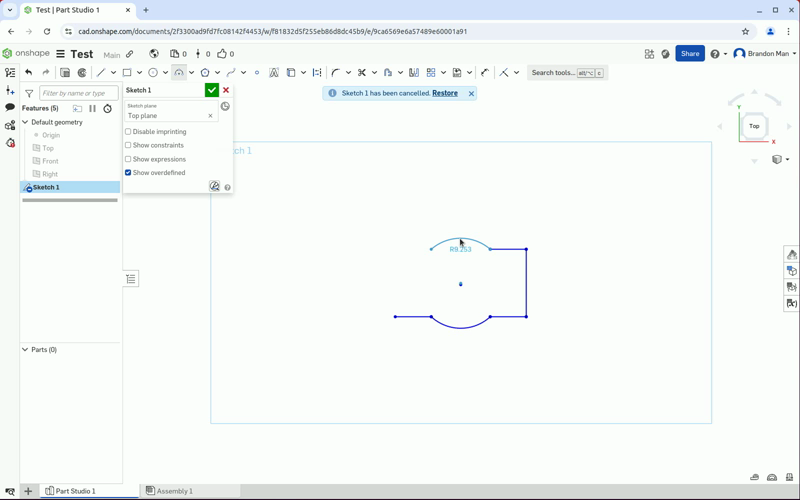
key(l)
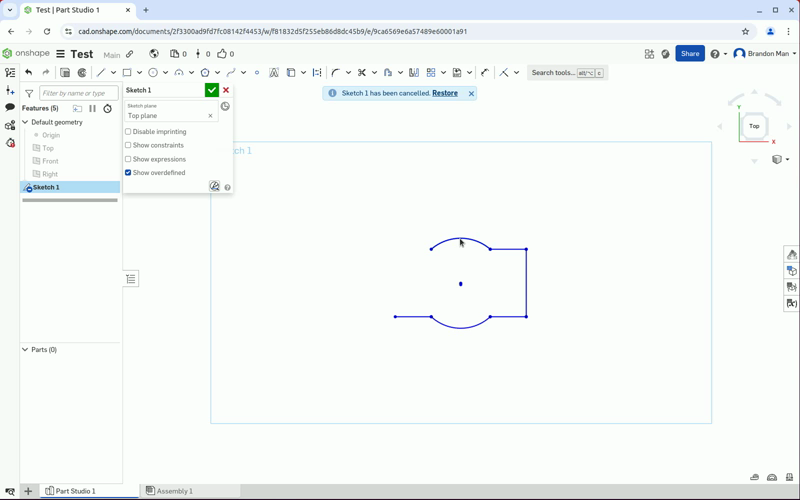
mouse_move(431, 249)
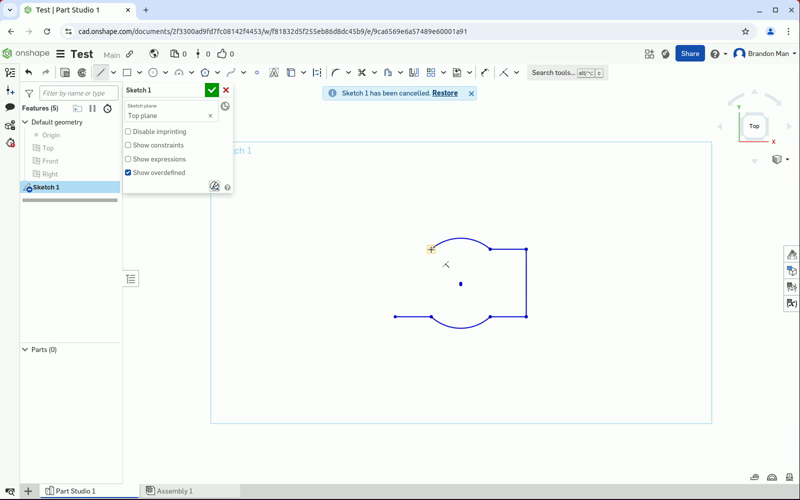
click(431, 249)
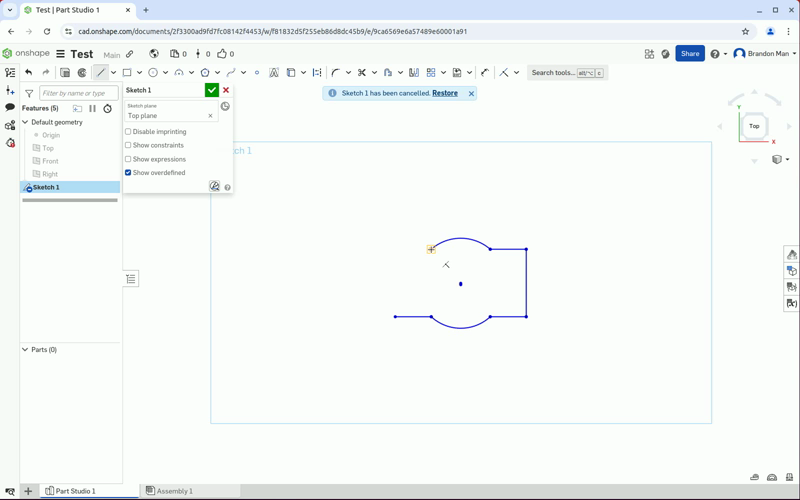
key_down(shift)
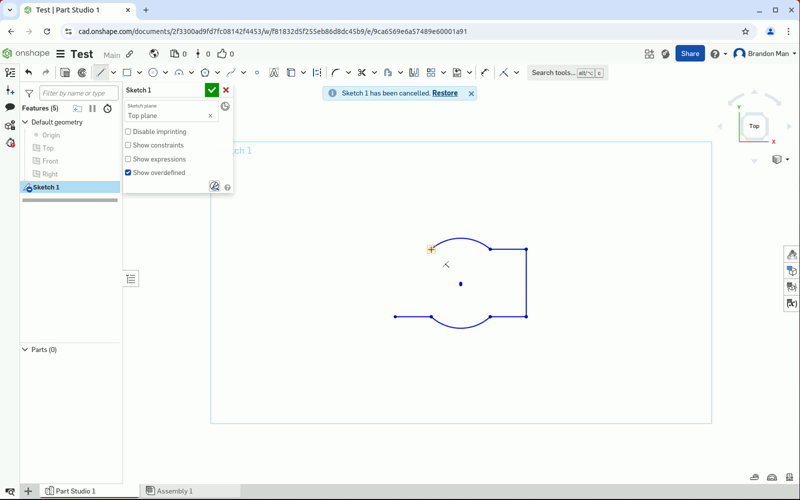
mouse_move(461, 249)
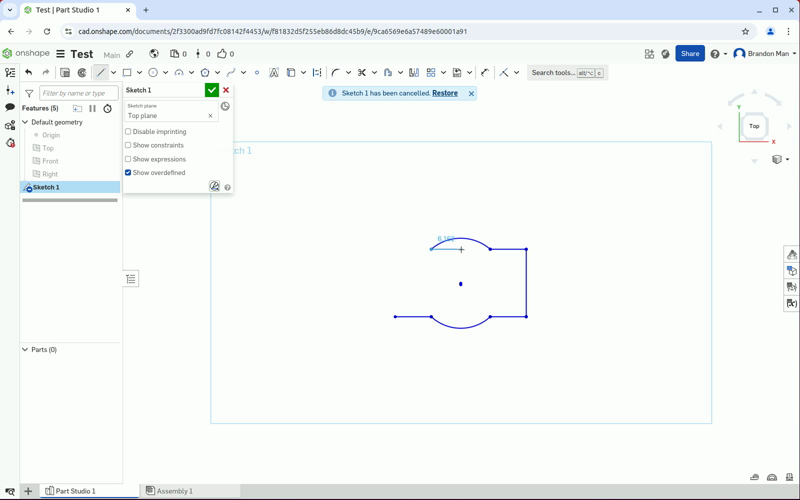
mouse_move(395, 249)
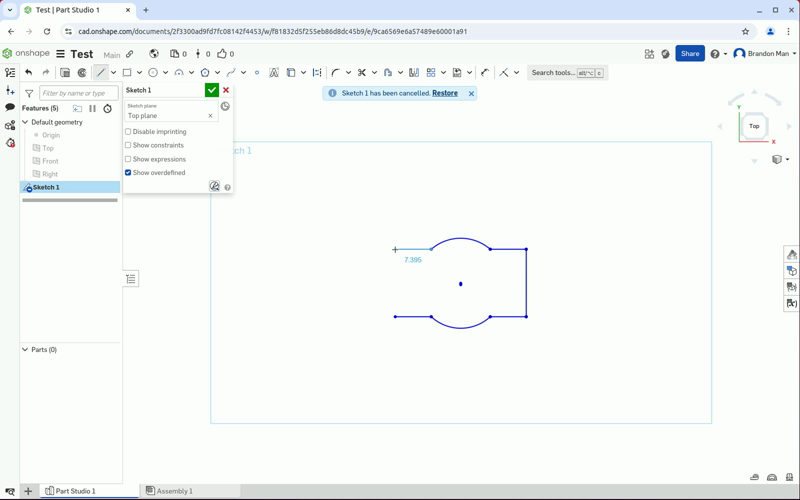
click(395, 249)
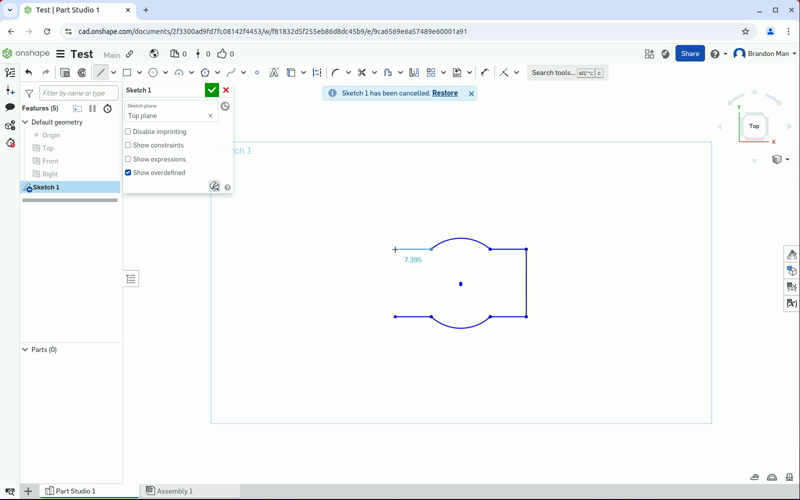
key_up(shift)
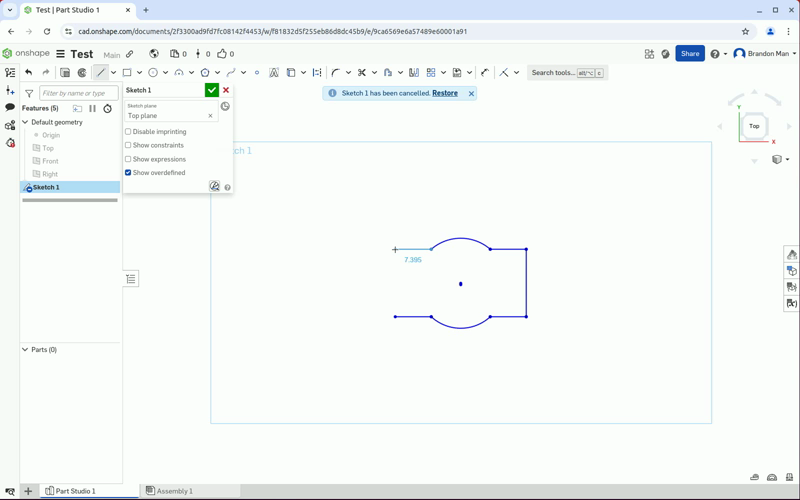
key_down(shift)
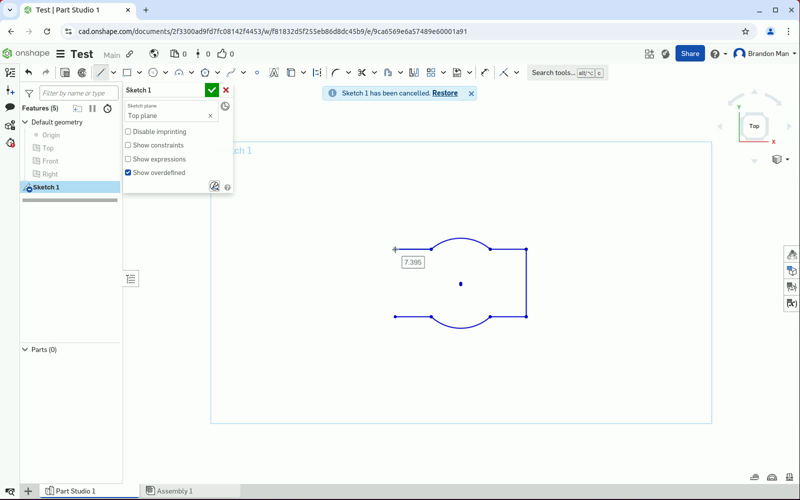
mouse_move(395, 316)
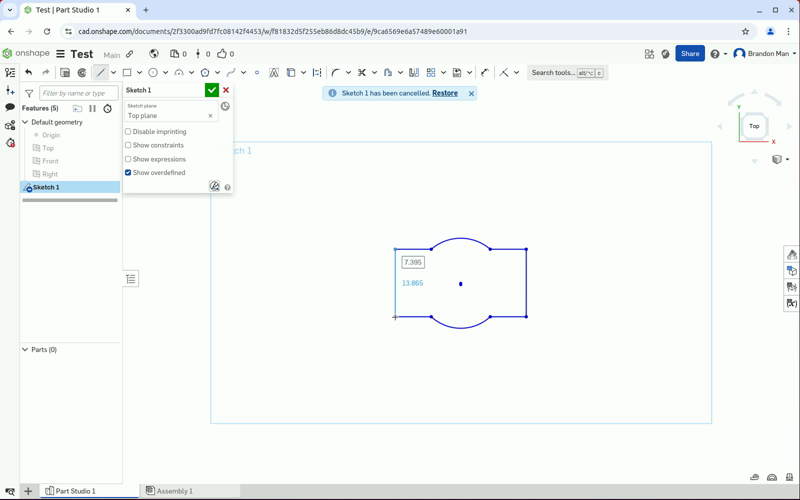
key_up(shift)
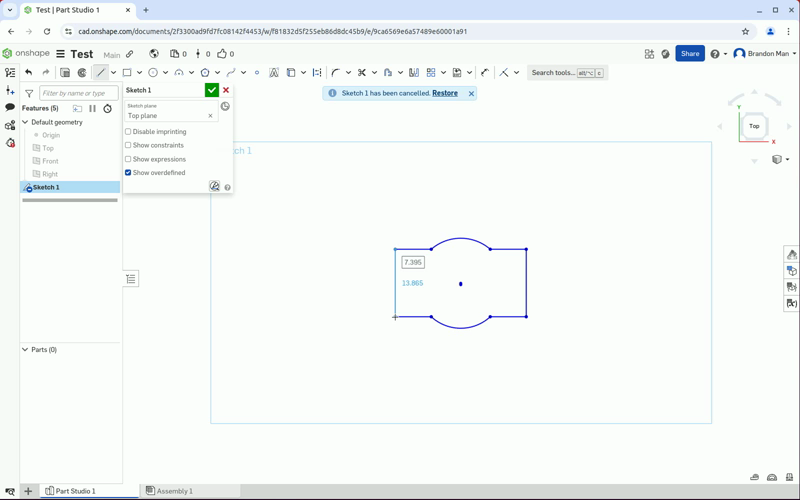
click(395, 316)
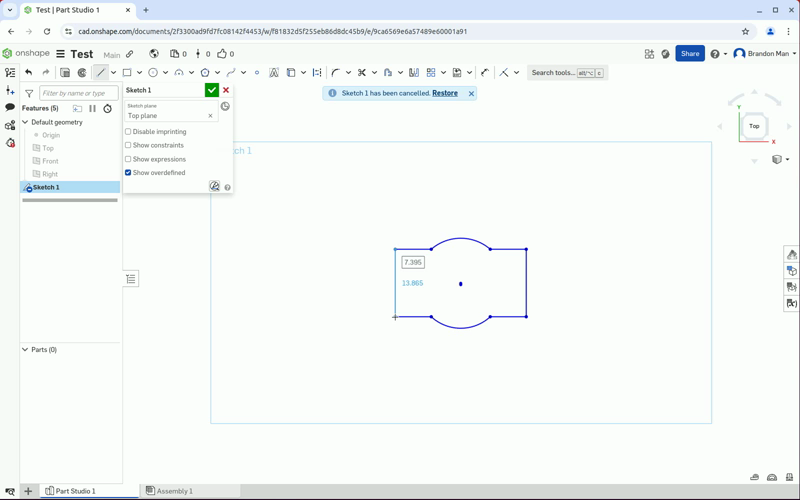
key(esc)
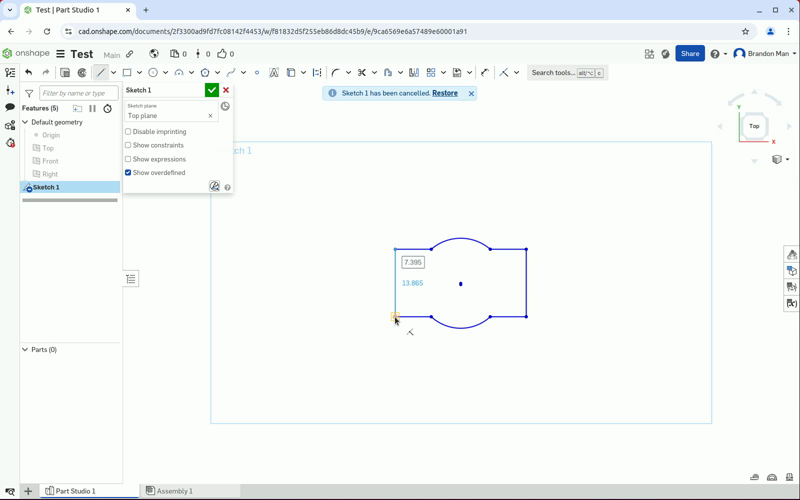
mouse_move(464, 290)
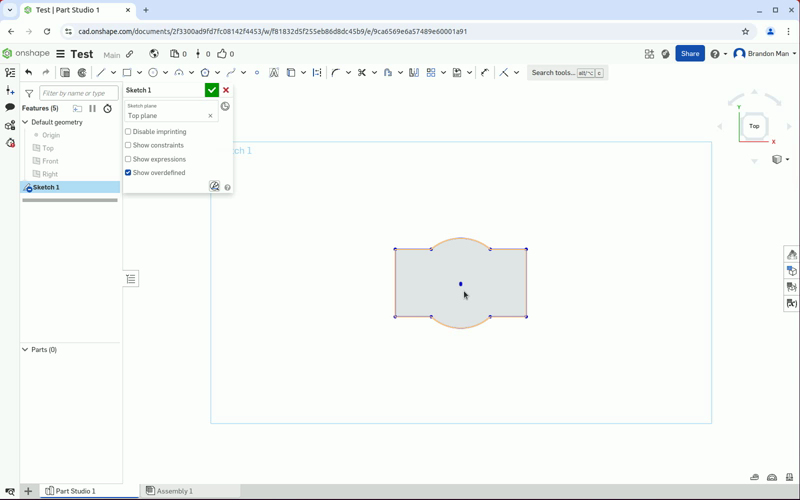
click(464, 290)
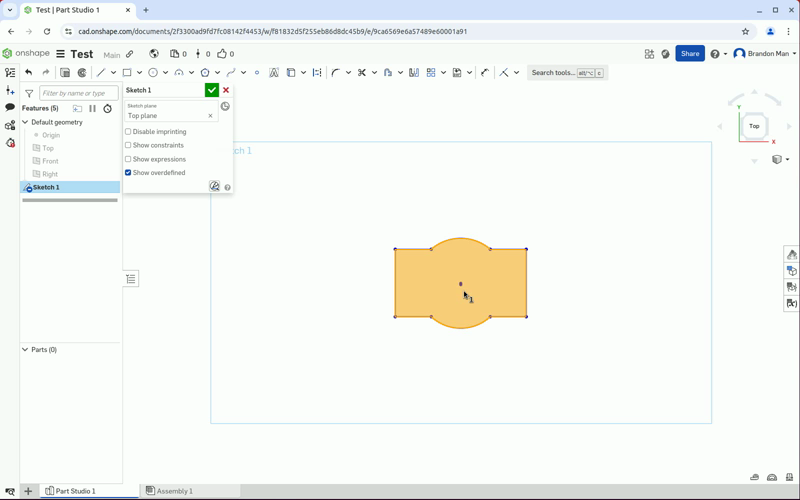
mouse_move(73, 352)
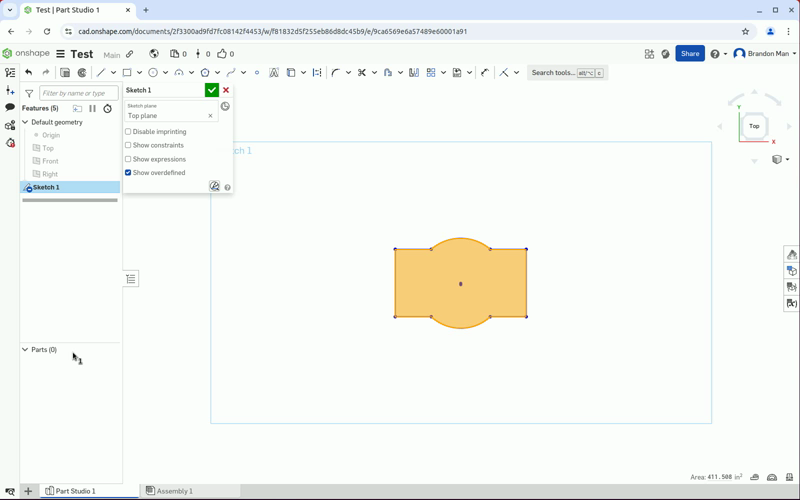
key(shift+y)
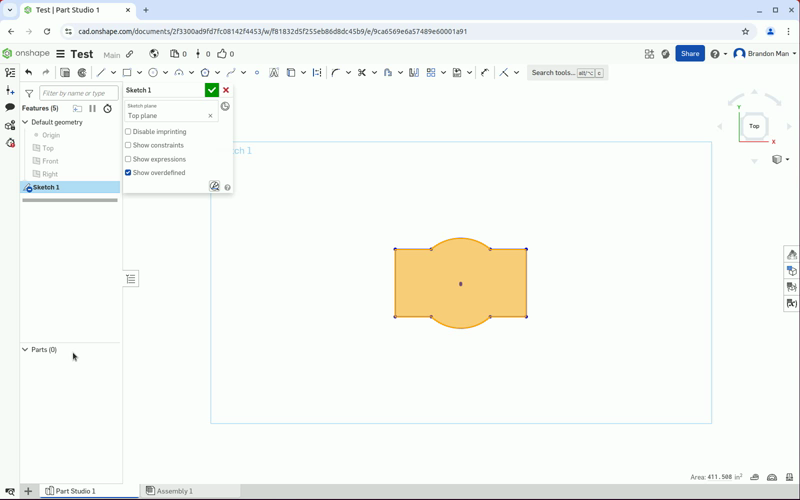
key(shift+e)
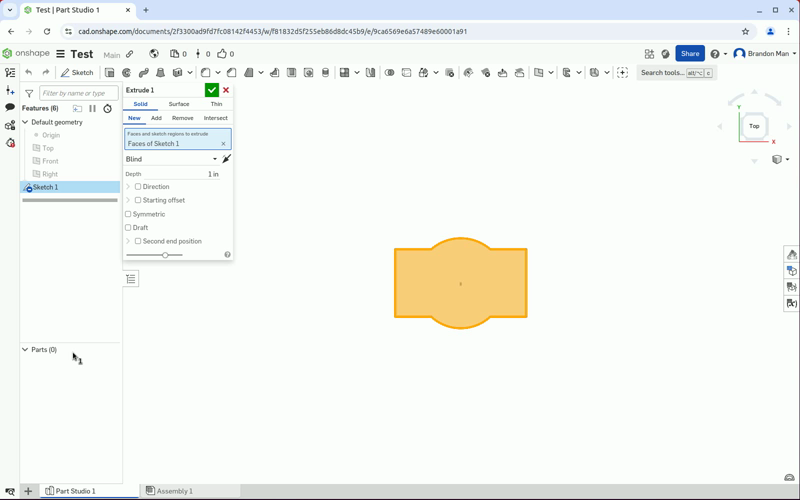
mouse_move(143, 106)
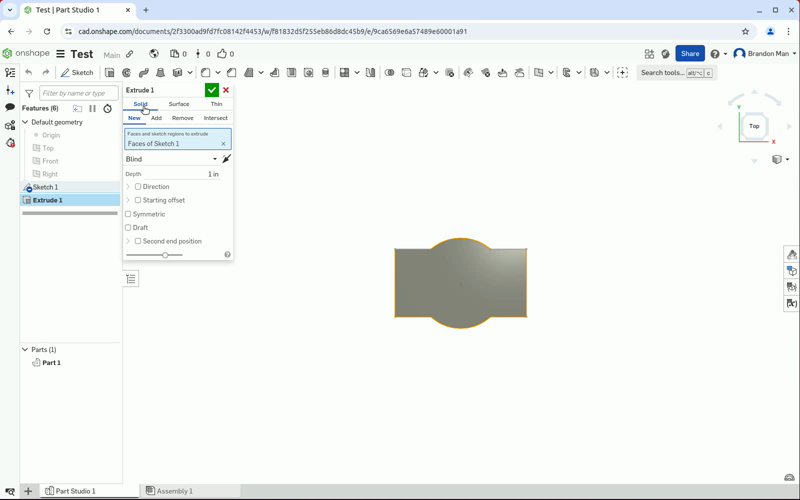
click(143, 106)
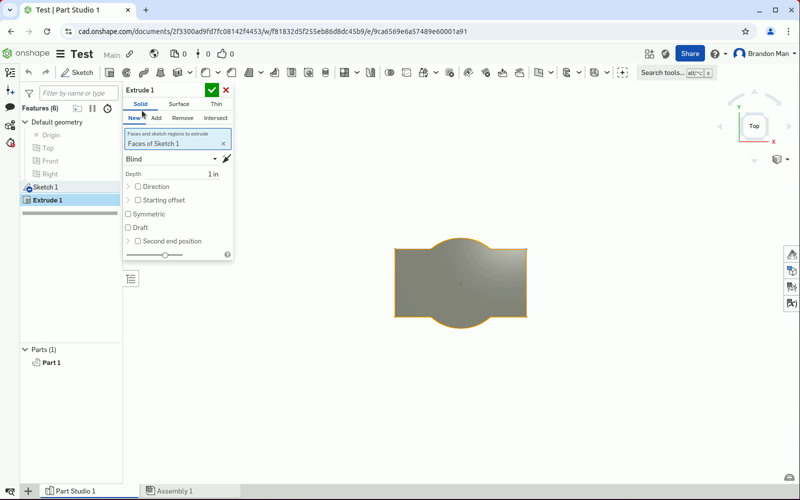
mouse_move(137, 120)
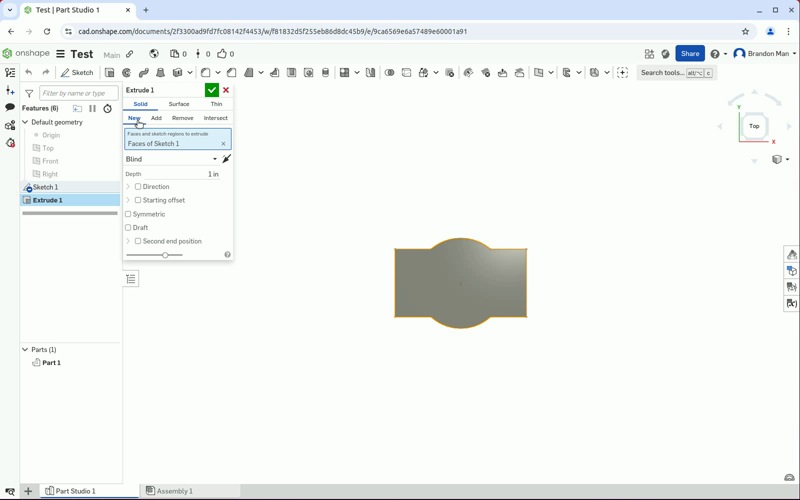
click(137, 120)
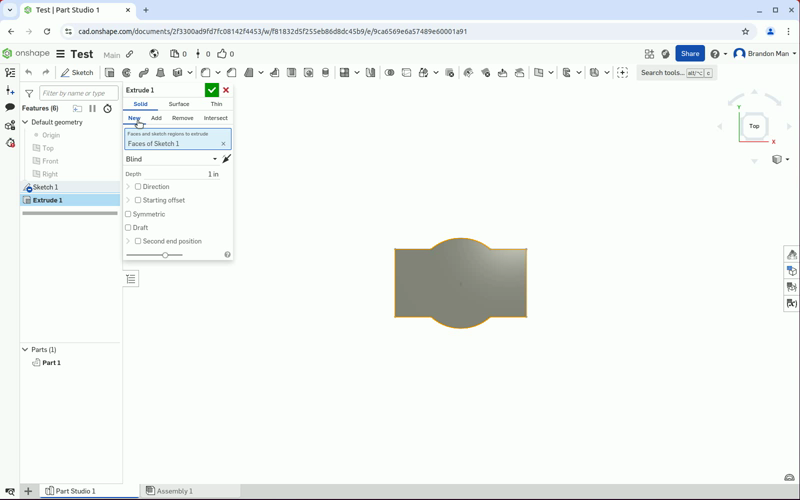
key(tab, 4)
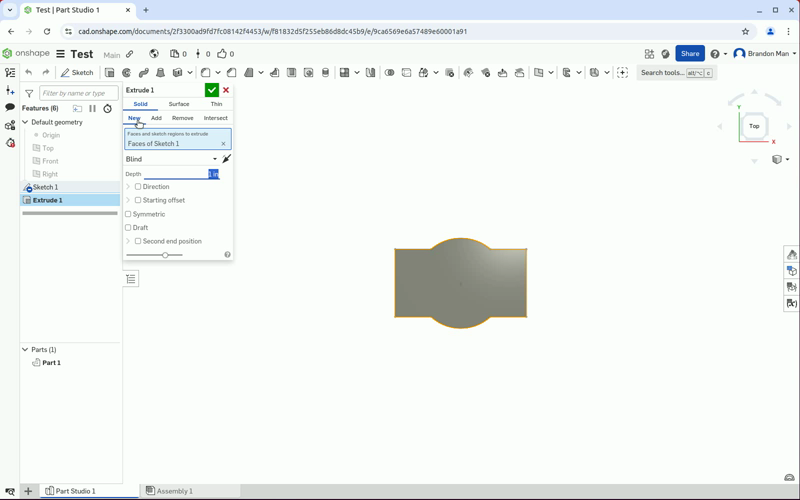
text(4.574)
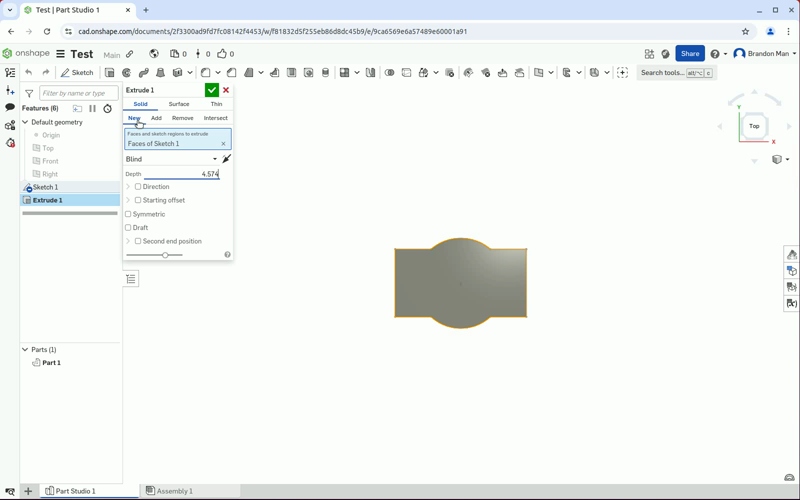
key(enter)
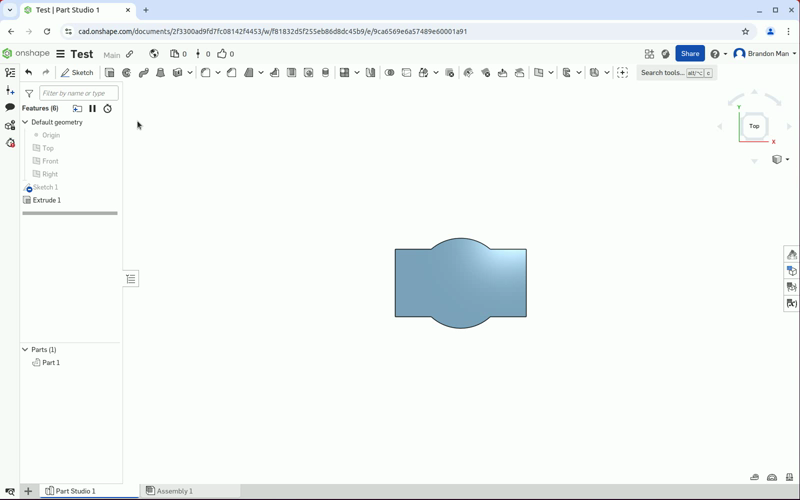
key(shift+h)
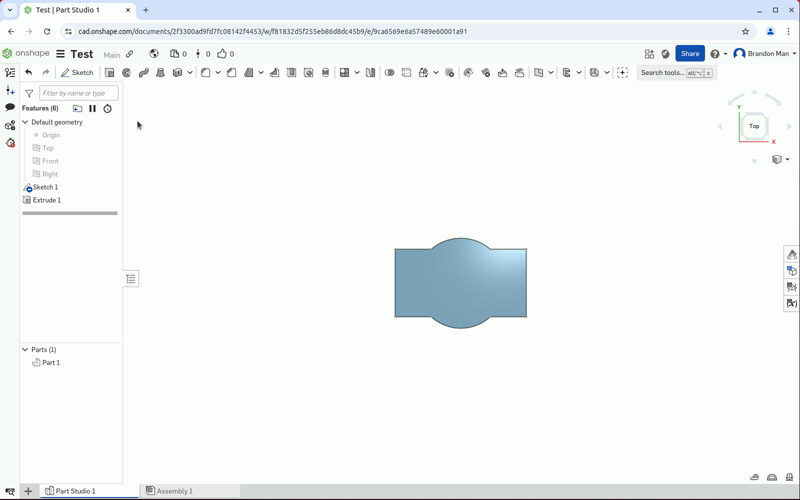
key(shift+h)
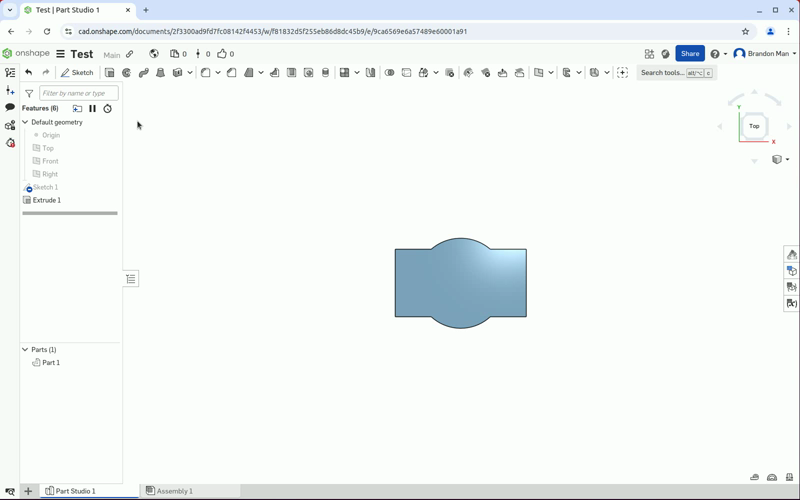
mouse_move(73, 189)
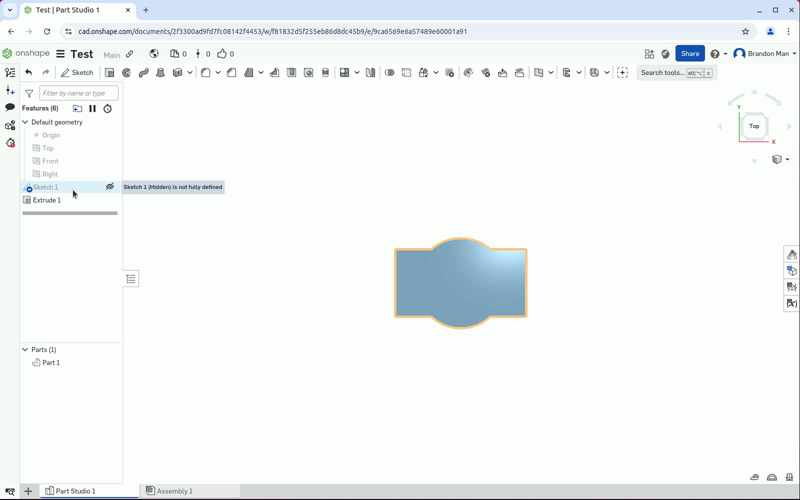
click(73, 189)
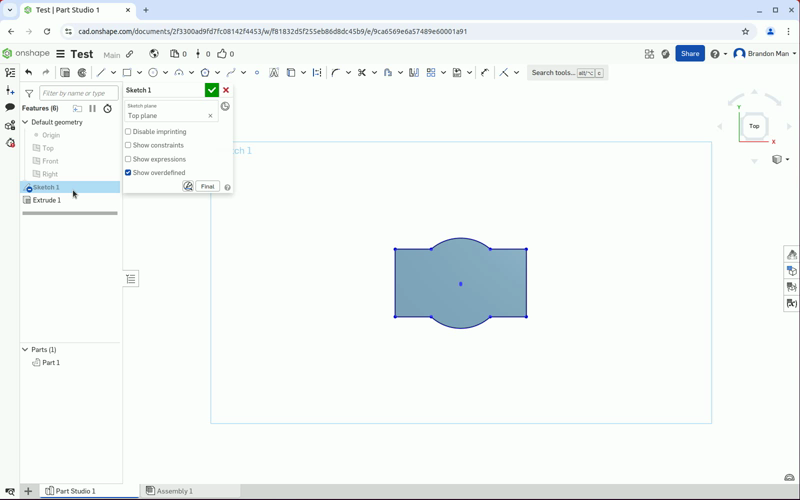
mouse_move(229, 92)
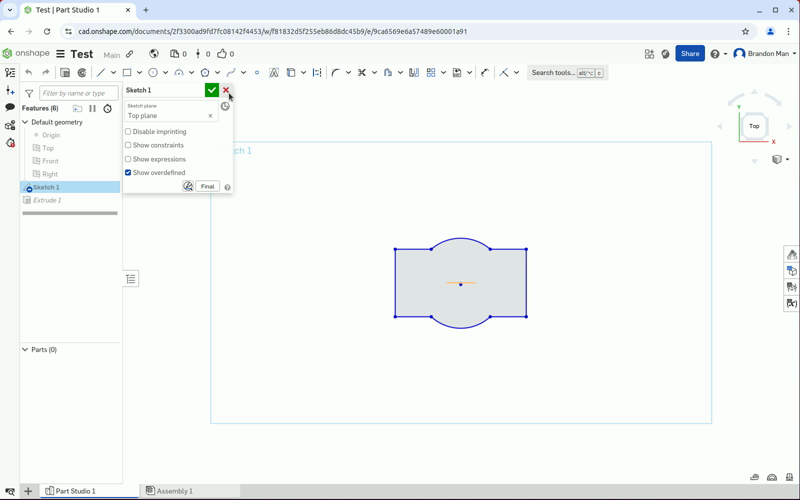
click(229, 92)
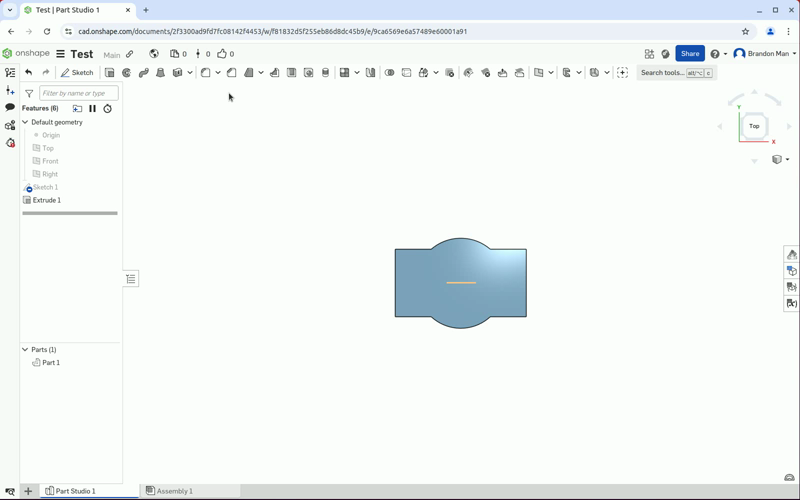
mouse_move(73, 352)
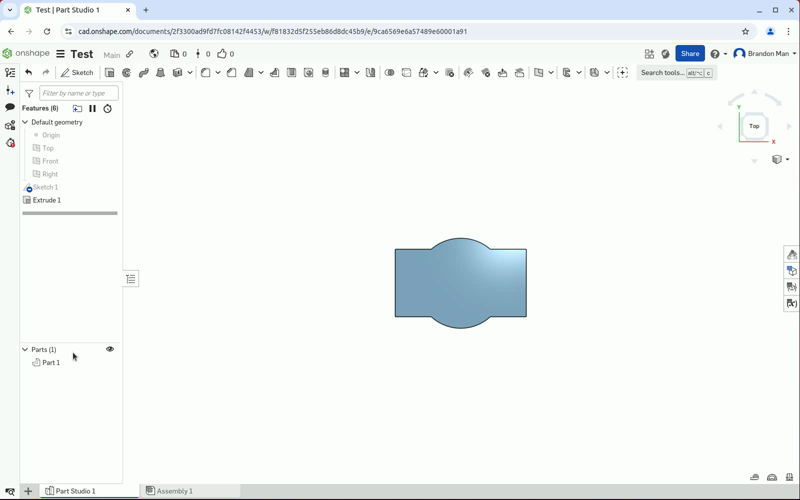
key(y)
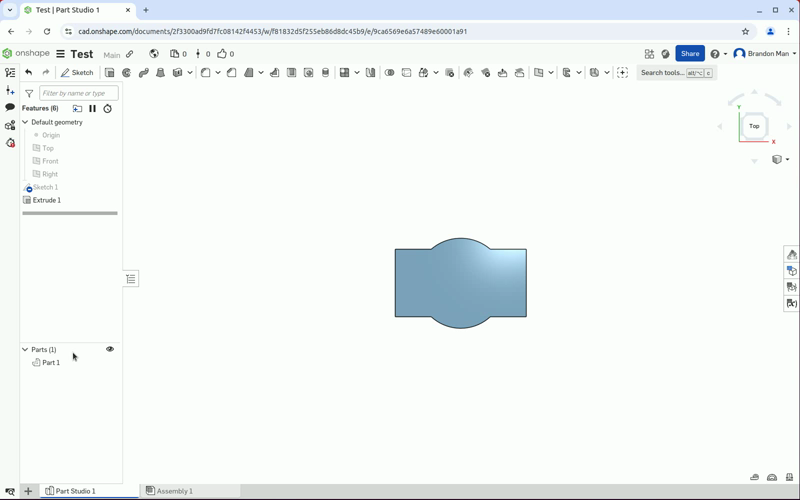
key(shift+p)
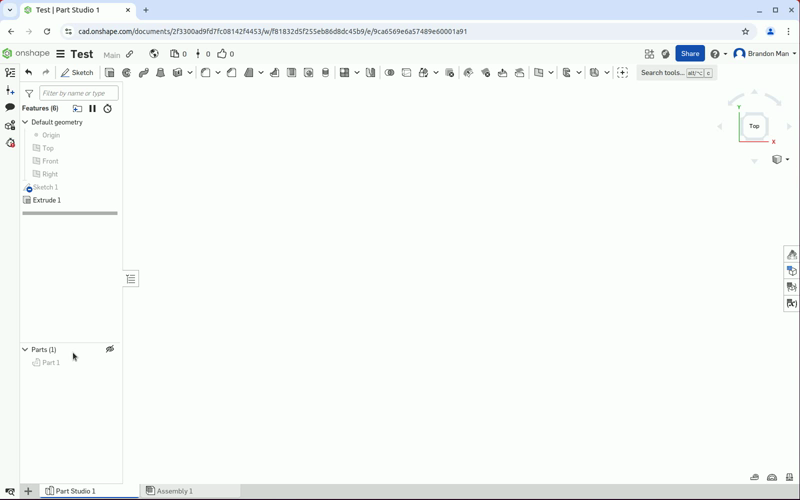
key(space)
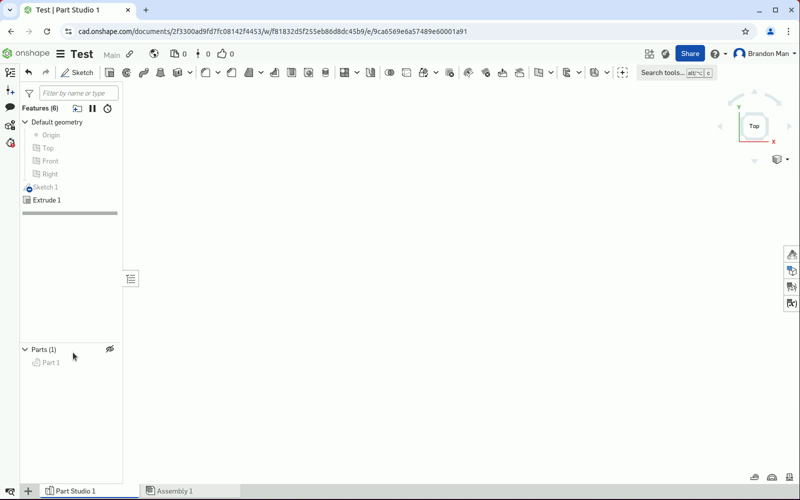
key_down(shift)
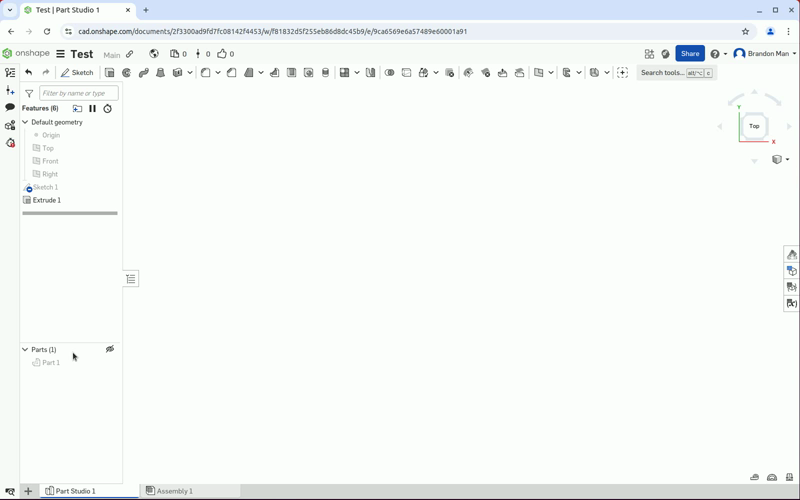
key(up)
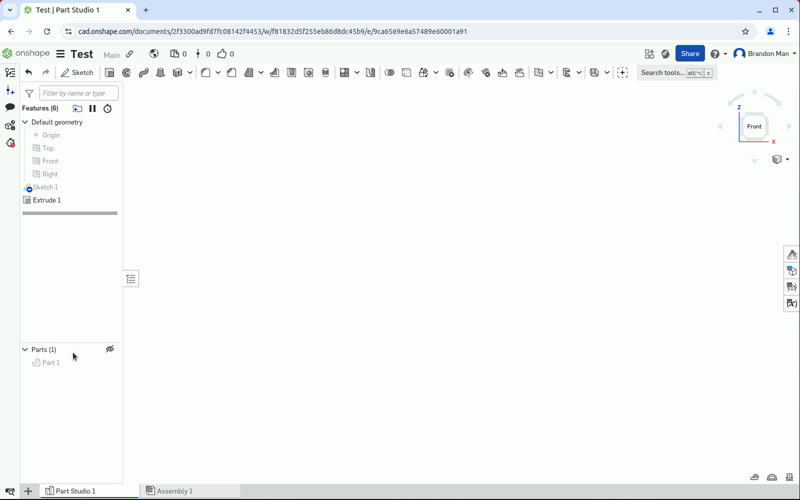
key_up(shift)
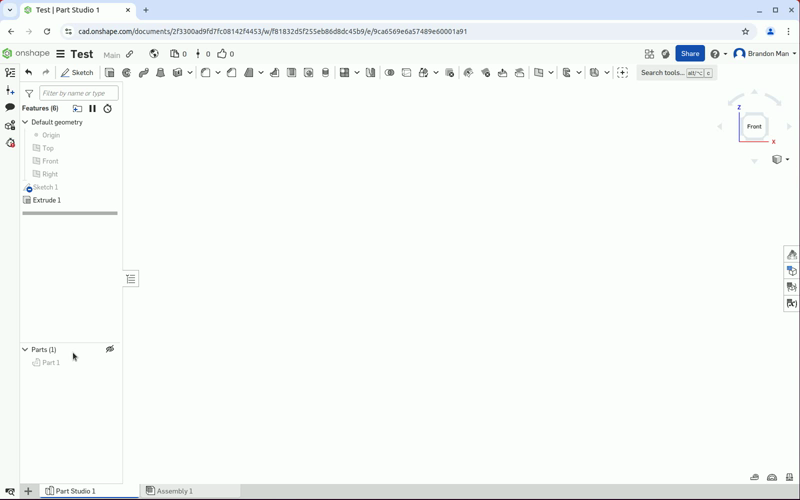
key(space)
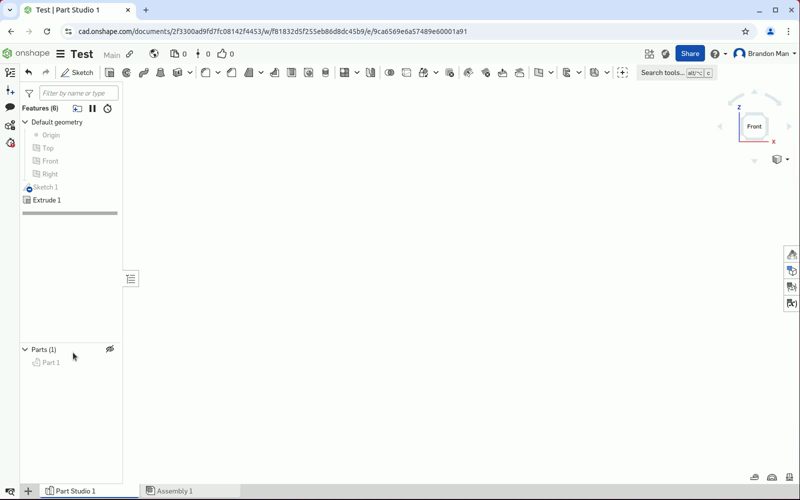
key_down(shift)
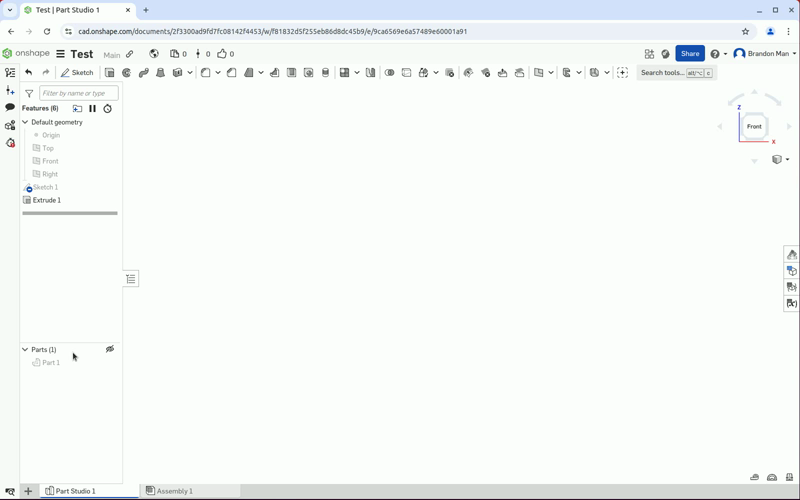
key(left)
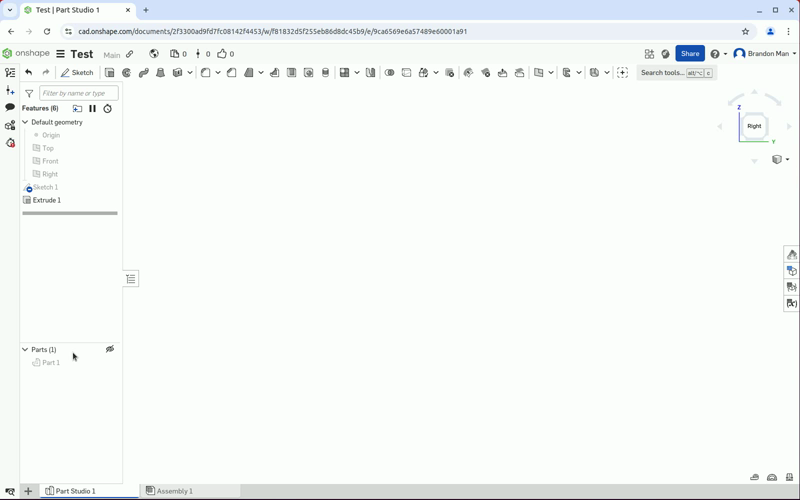
key_up(shift)
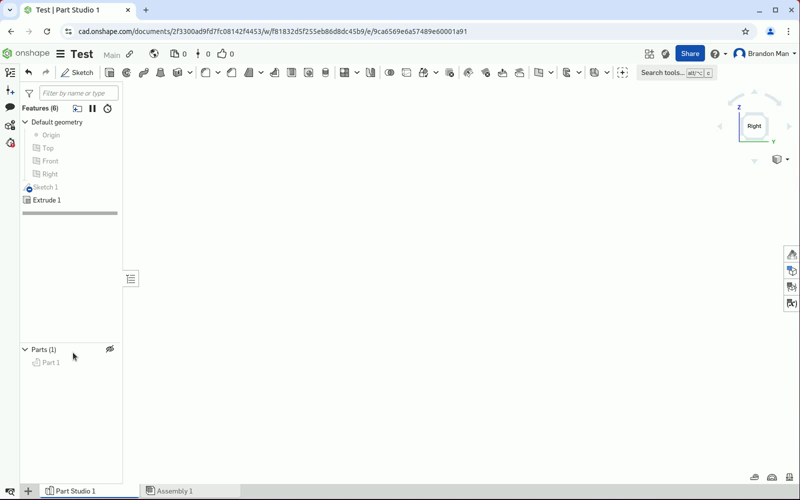
mouse_move(73, 352)
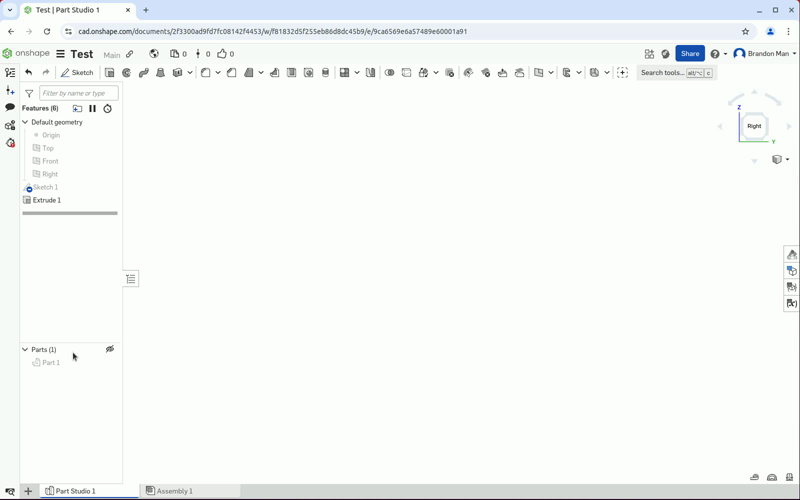
key(shift+y)
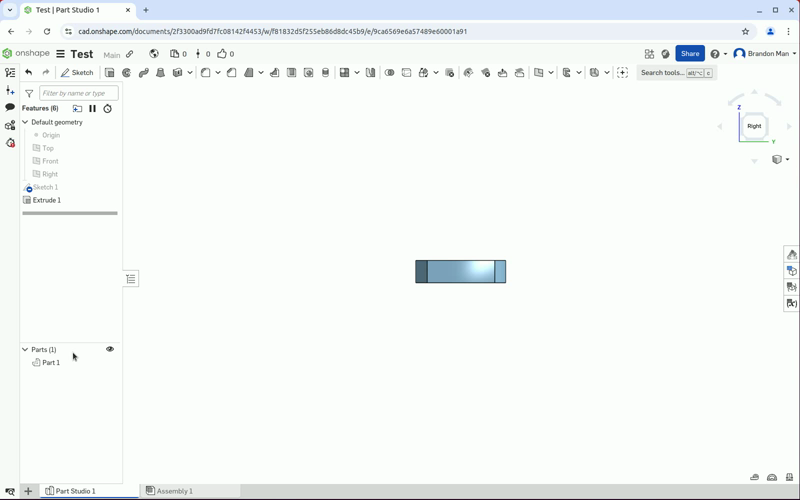
mouse_move(541, 75)
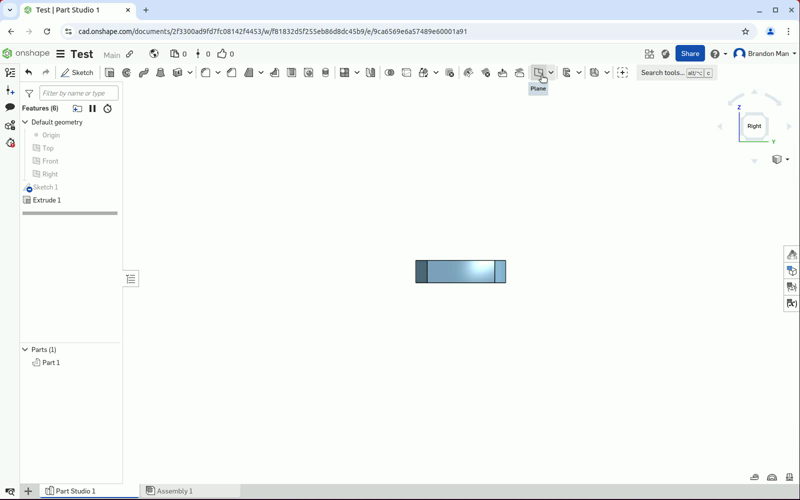
click(541, 75)
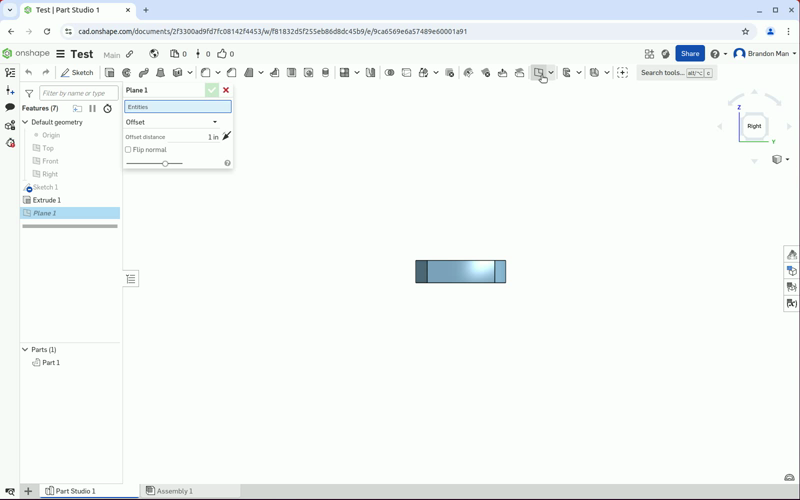
mouse_move(73, 176)
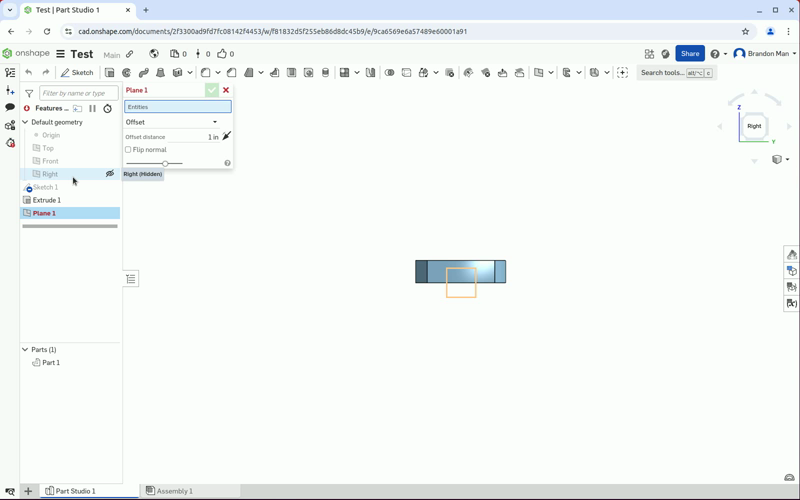
click(73, 176)
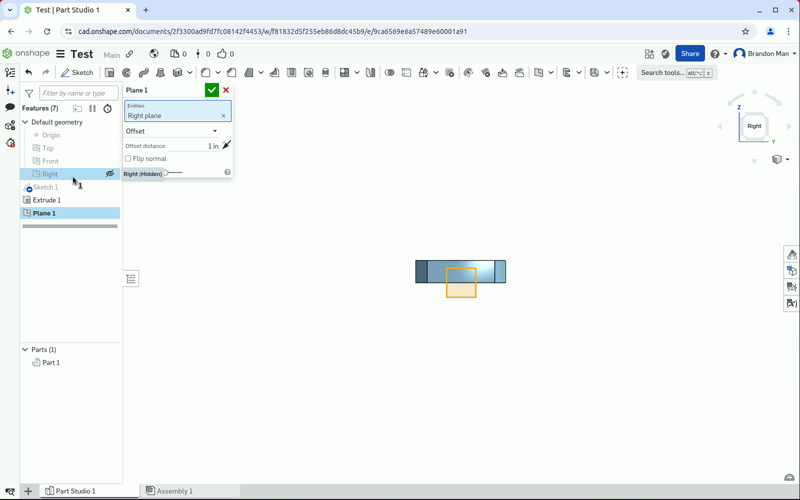
key(tab, 2)
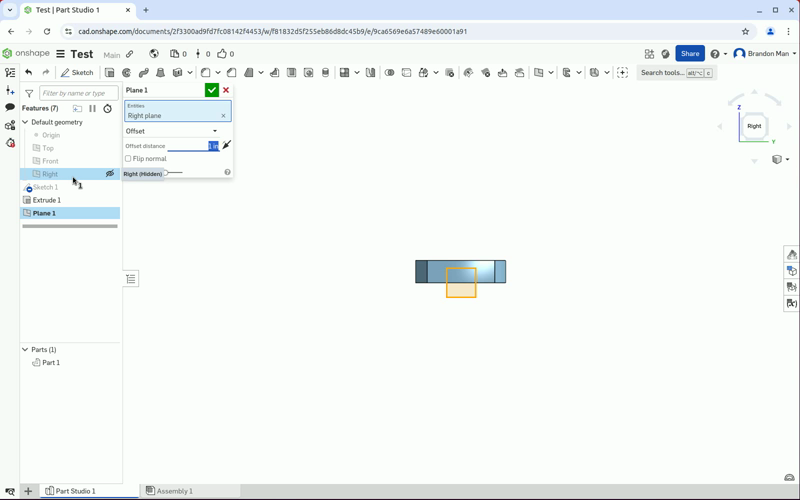
text(13.495)
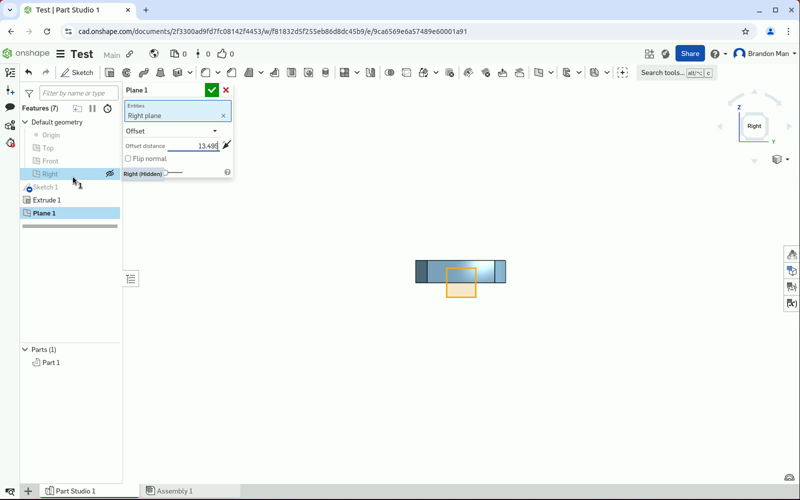
key(enter, 2)
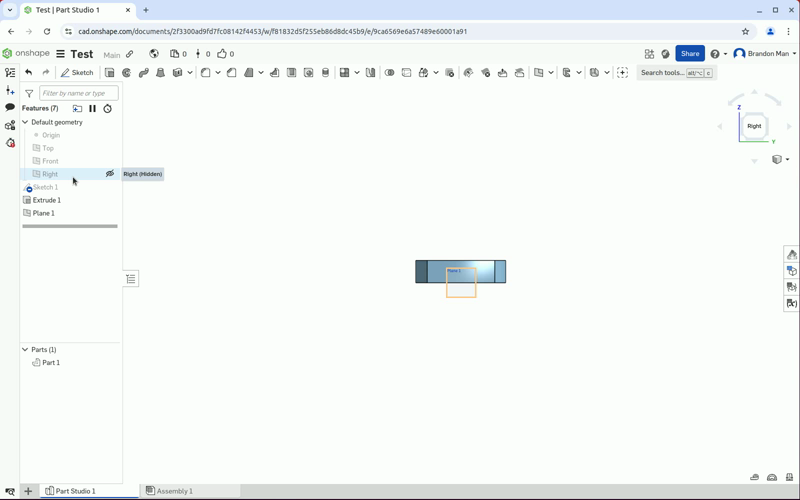
key(shift+s)
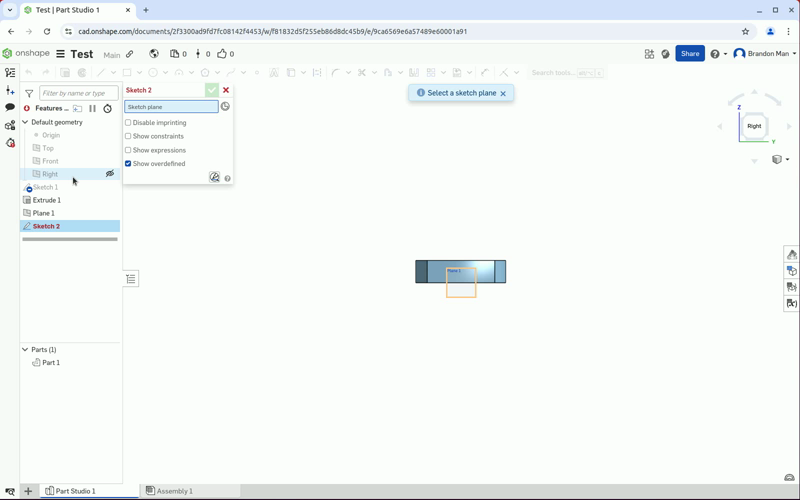
mouse_move(73, 215)
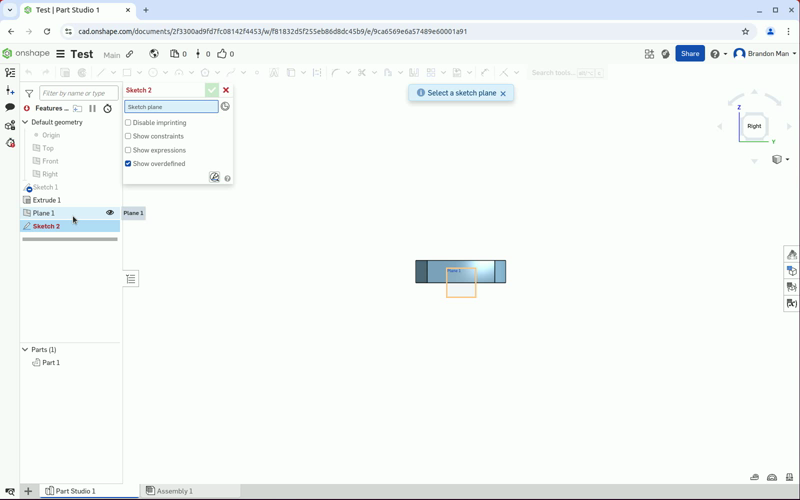
click(73, 215)
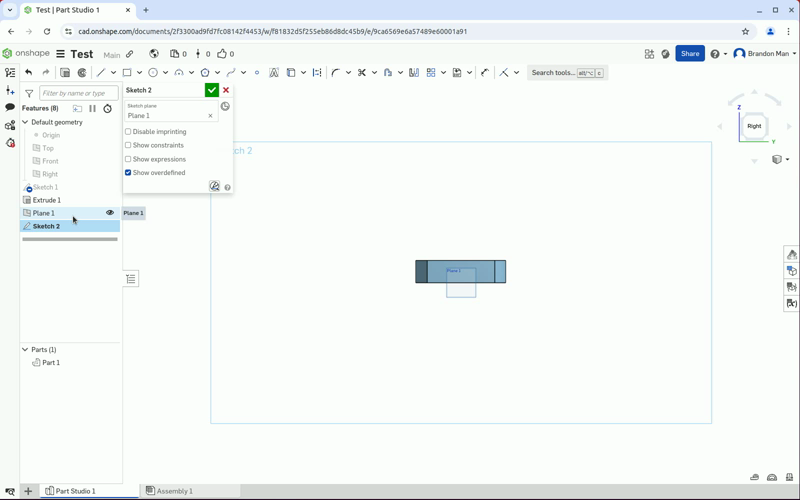
mouse_move(73, 352)
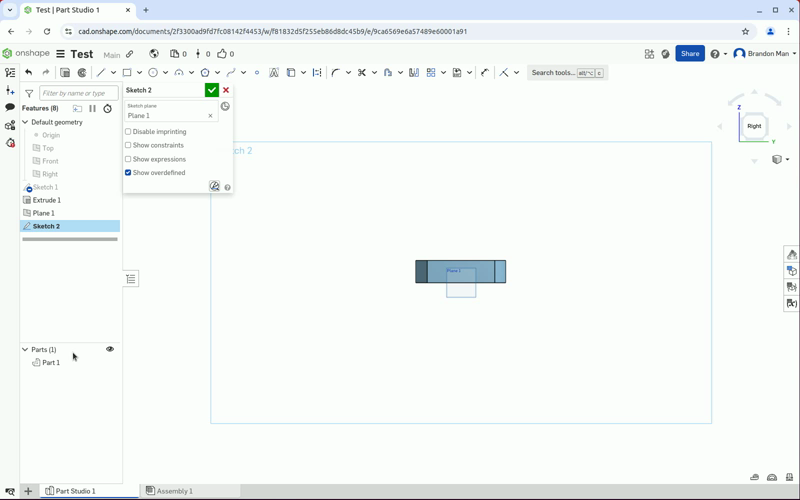
key(y)
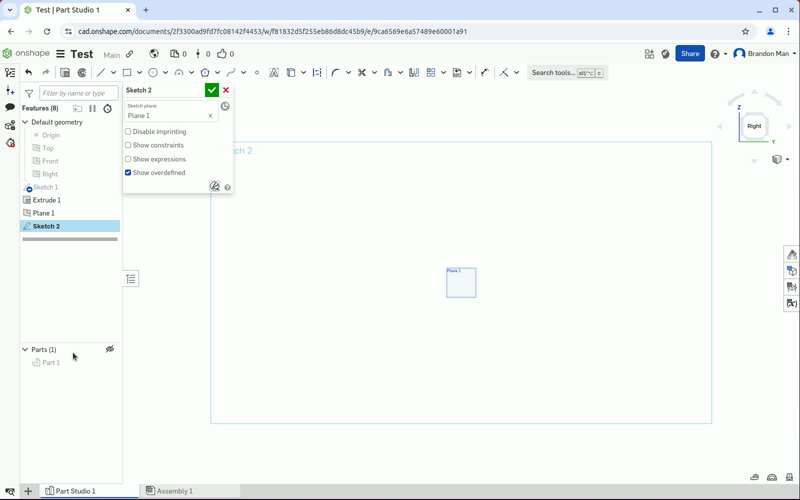
key(l)
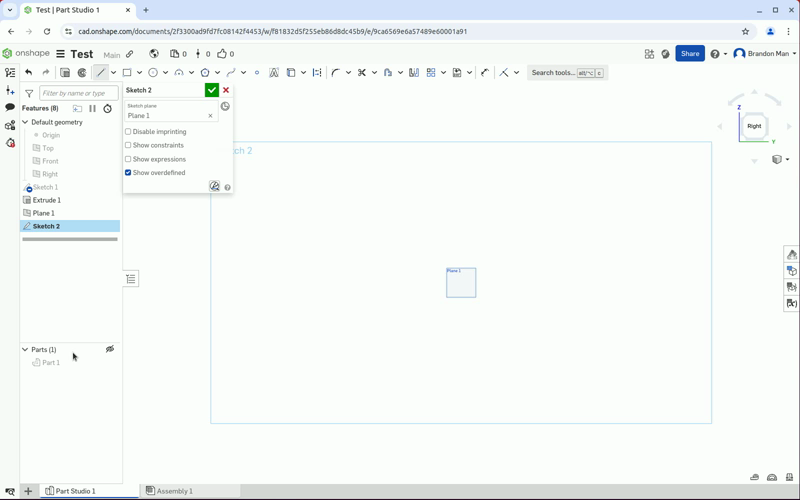
key_down(shift)
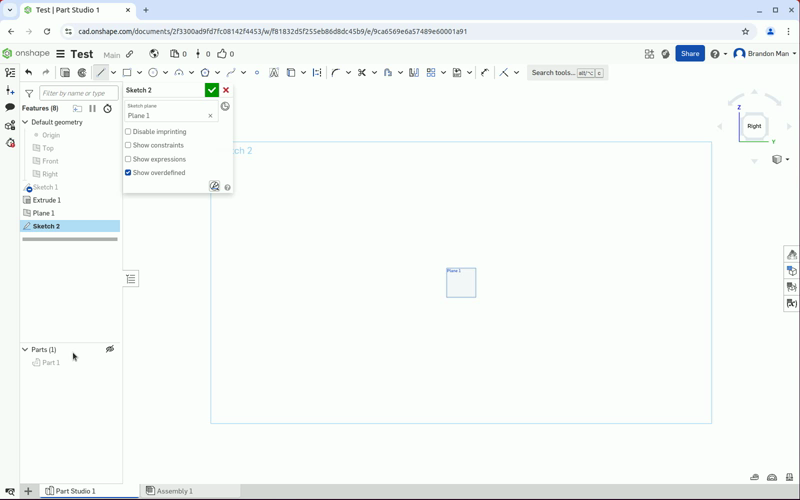
mouse_move(426, 260)
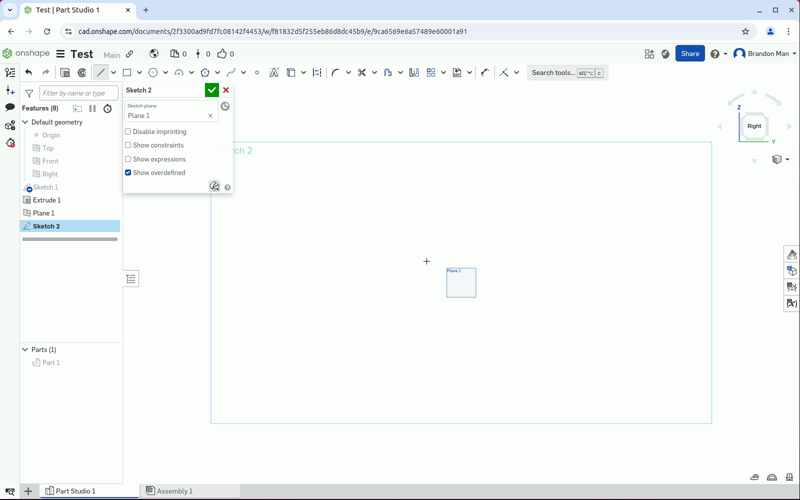
click(426, 260)
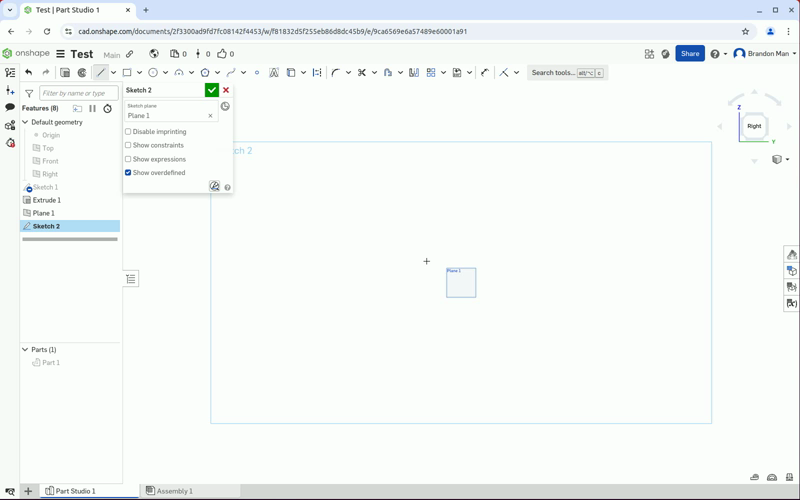
key_up(shift)
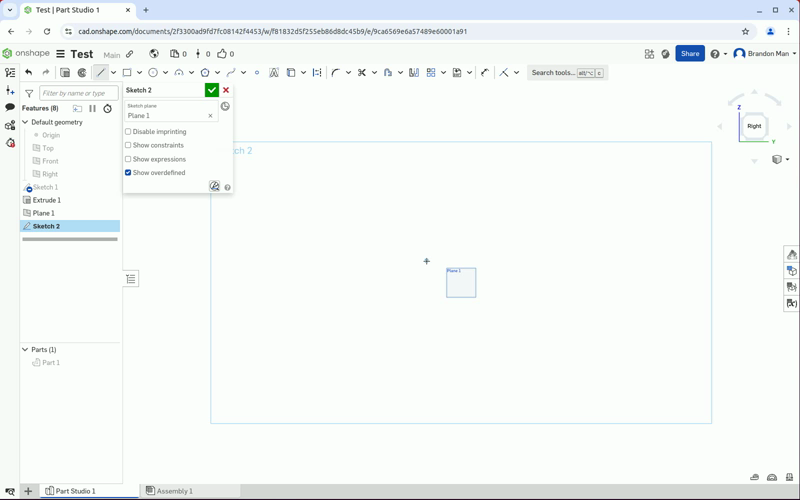
key_down(shift)
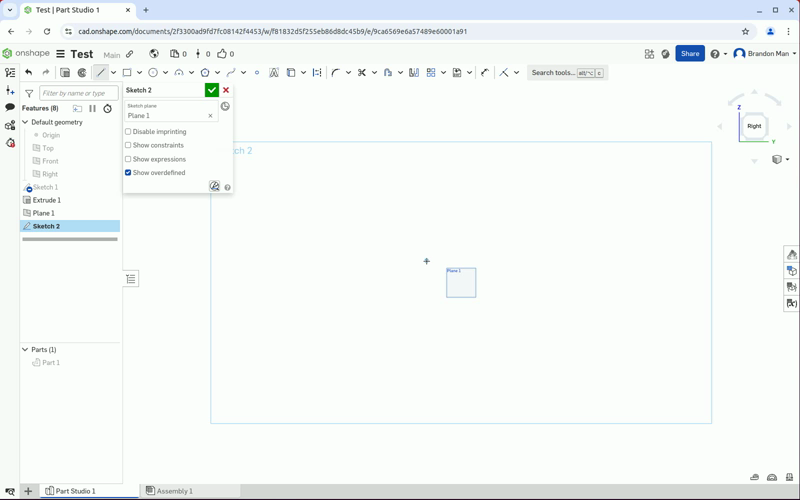
mouse_move(494, 260)
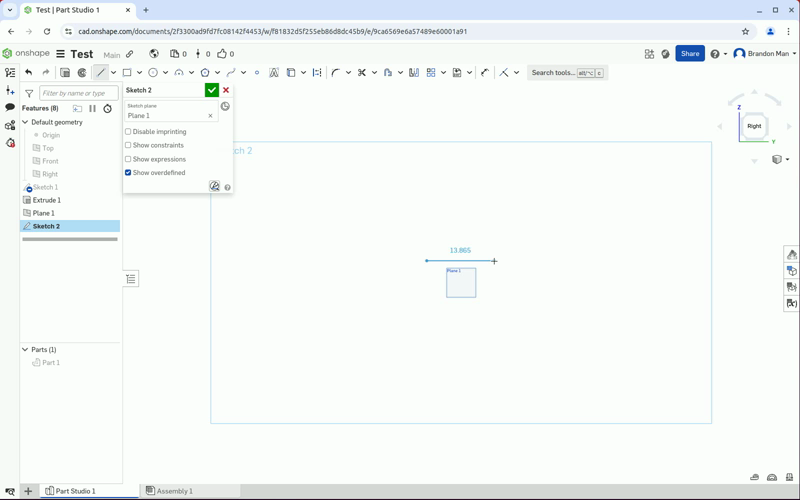
click(494, 260)
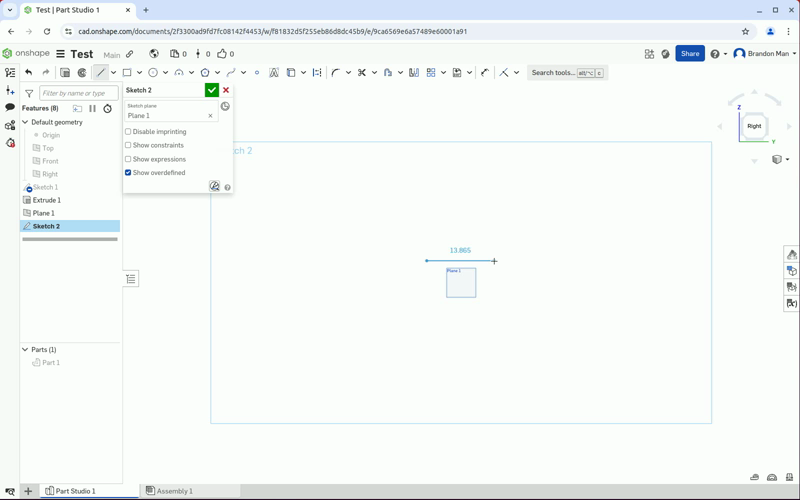
key_up(shift)
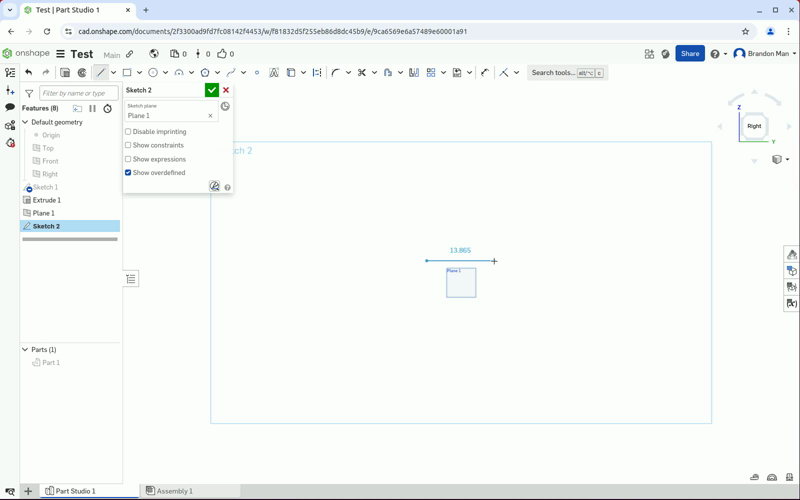
key_down(shift)
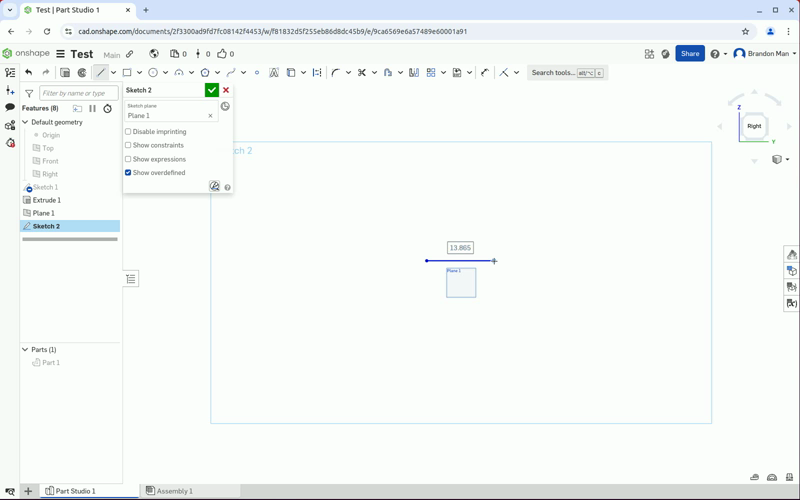
mouse_move(524, 260)
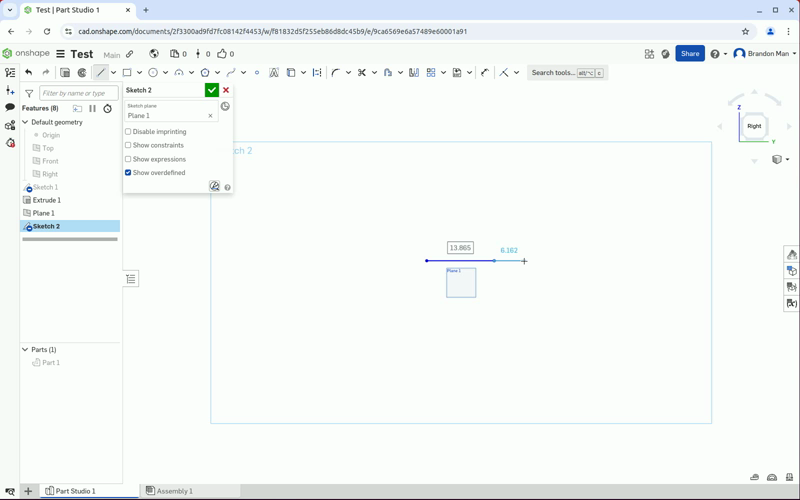
mouse_move(494, 204)
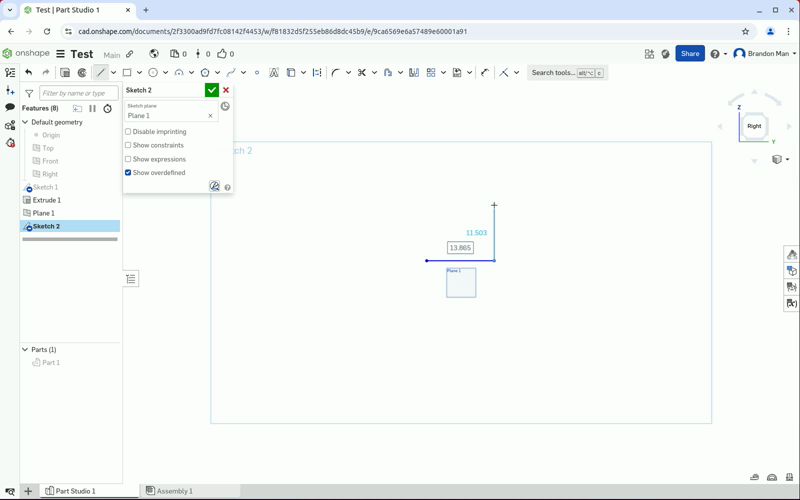
click(494, 204)
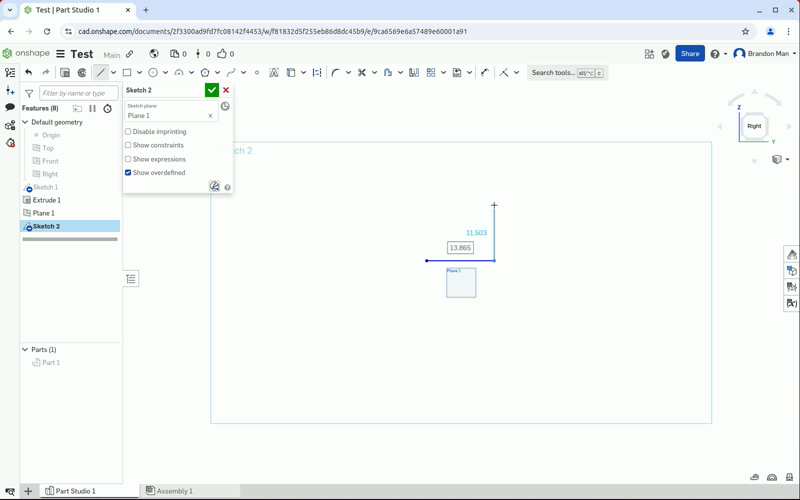
key_up(shift)
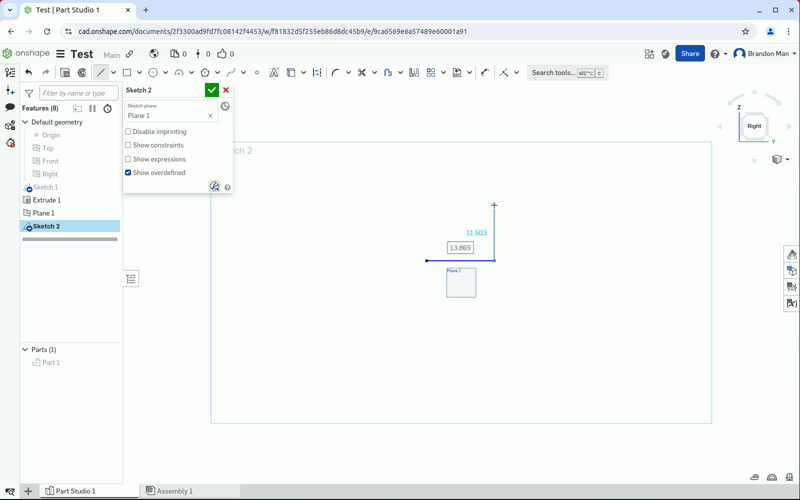
key(esc)
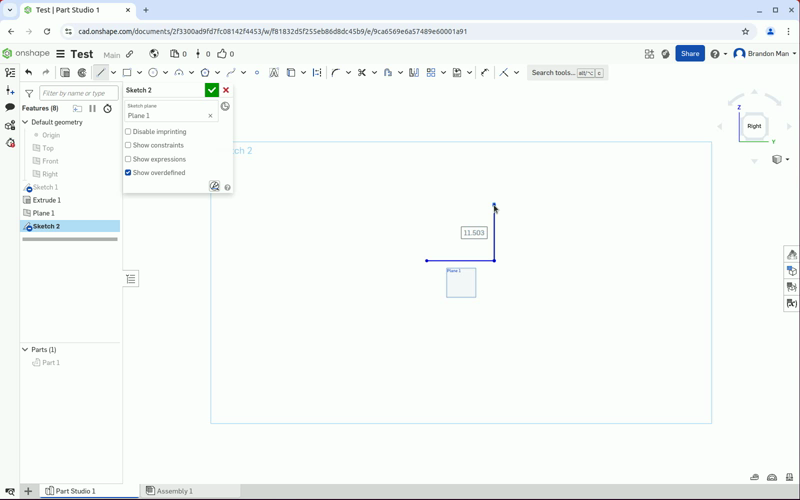
key(a)
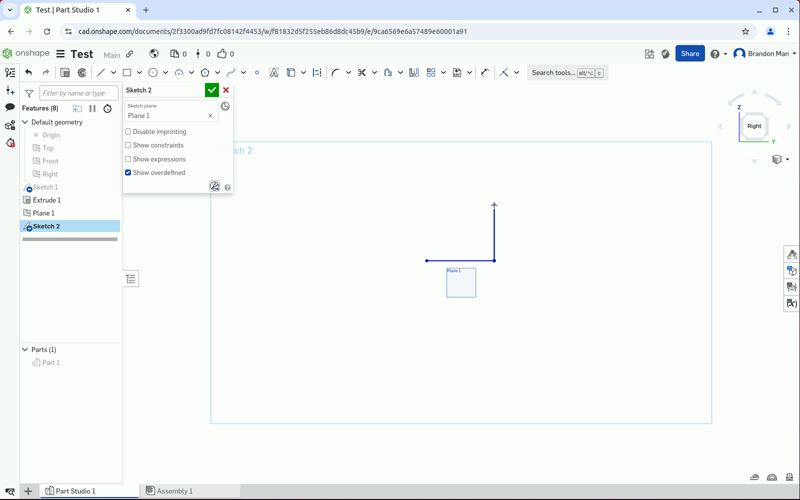
mouse_move(494, 204)
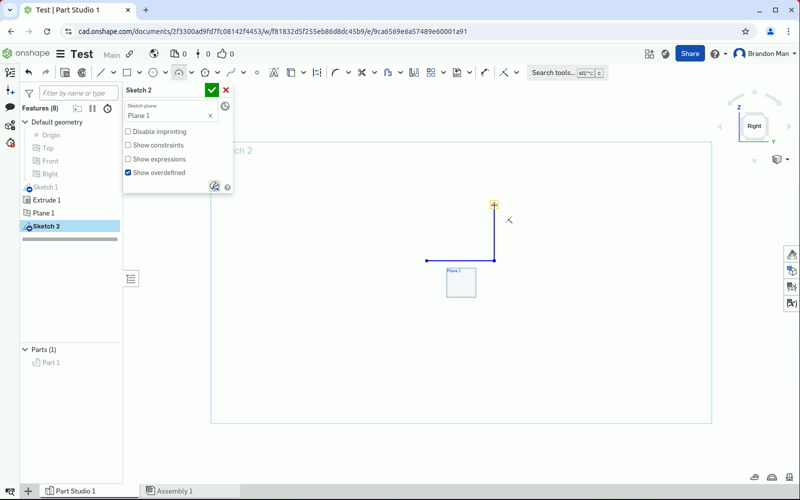
click(494, 204)
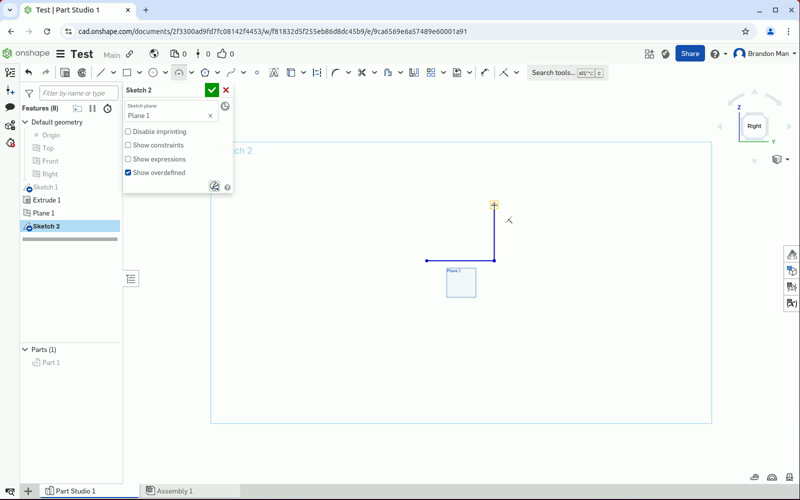
key_down(shift)
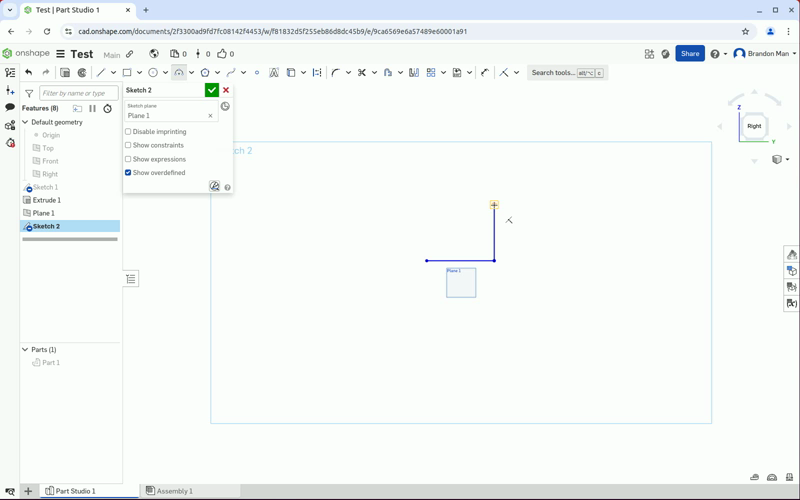
mouse_move(426, 204)
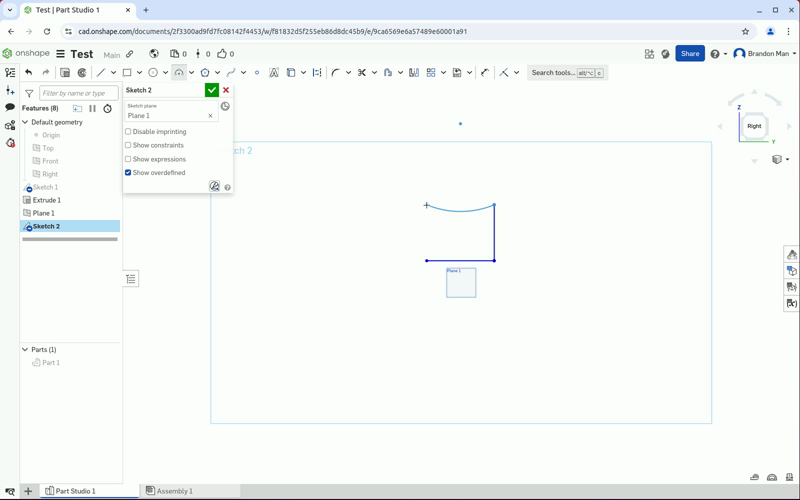
click(426, 204)
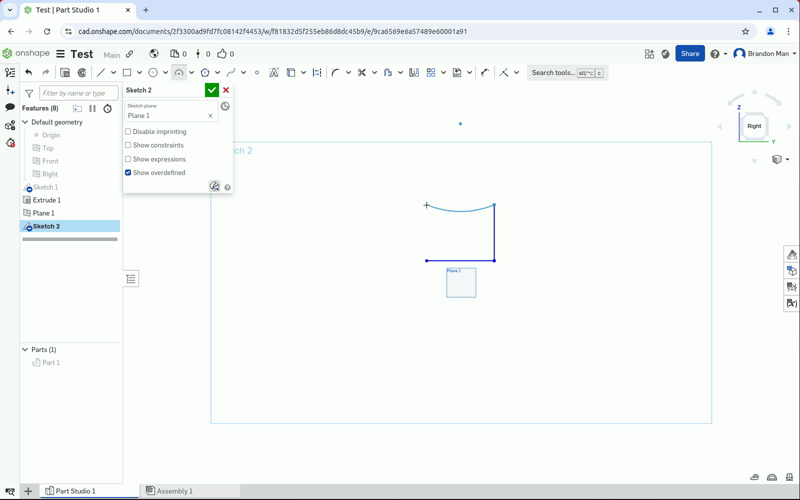
mouse_move(460, 170)
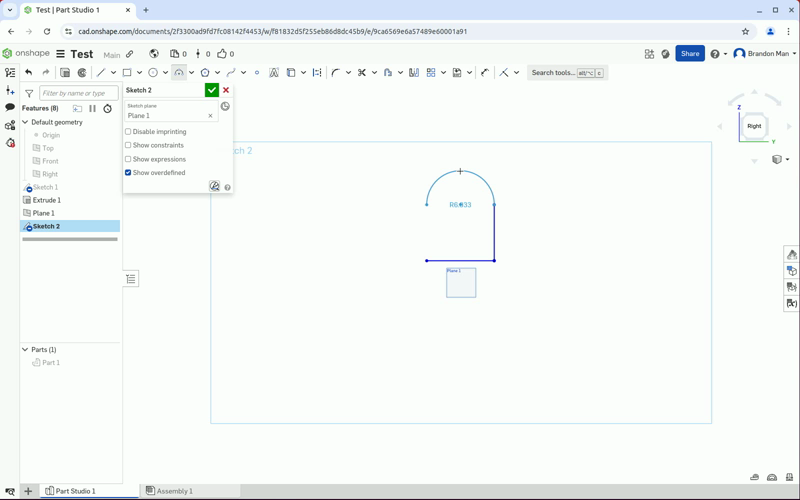
click(460, 170)
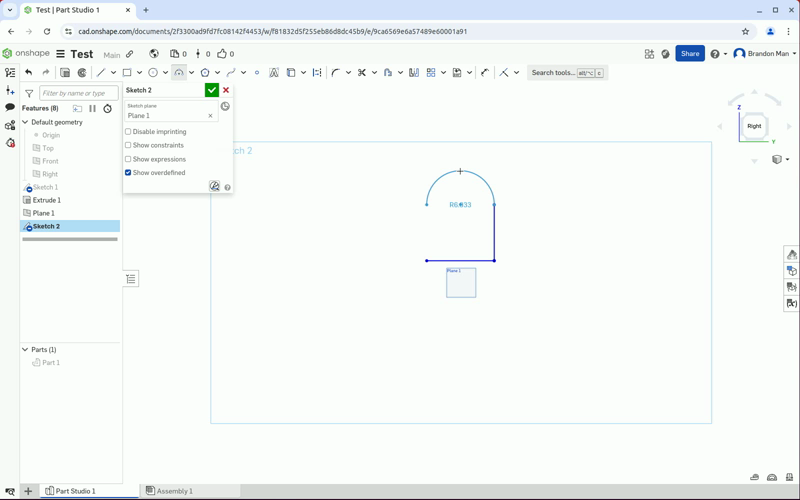
key_up(shift)
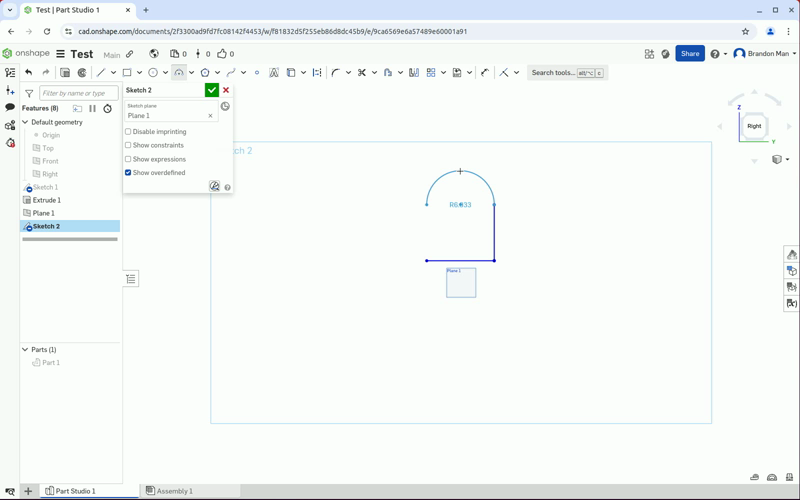
key(esc)
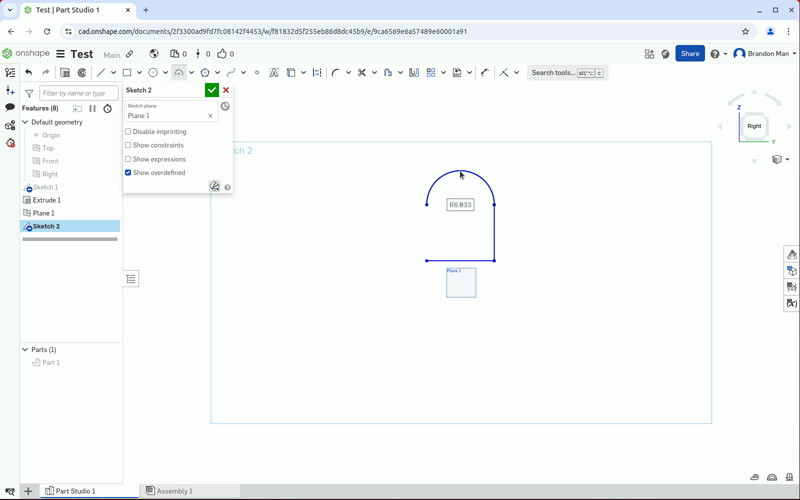
key(l)
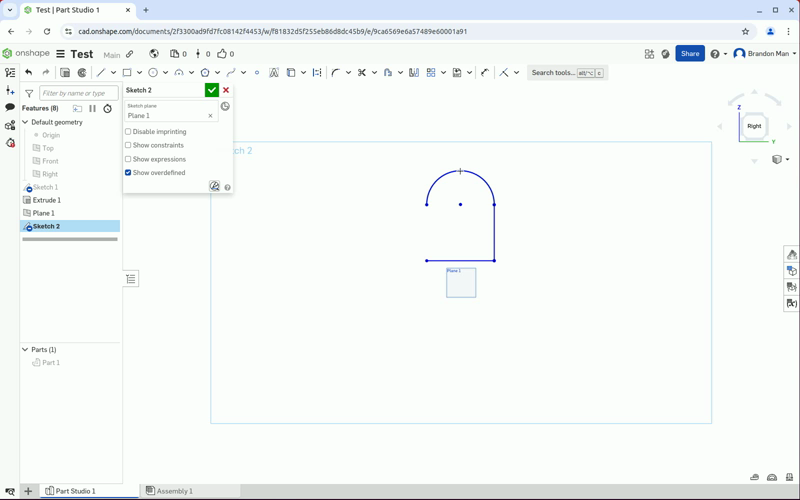
mouse_move(426, 204)
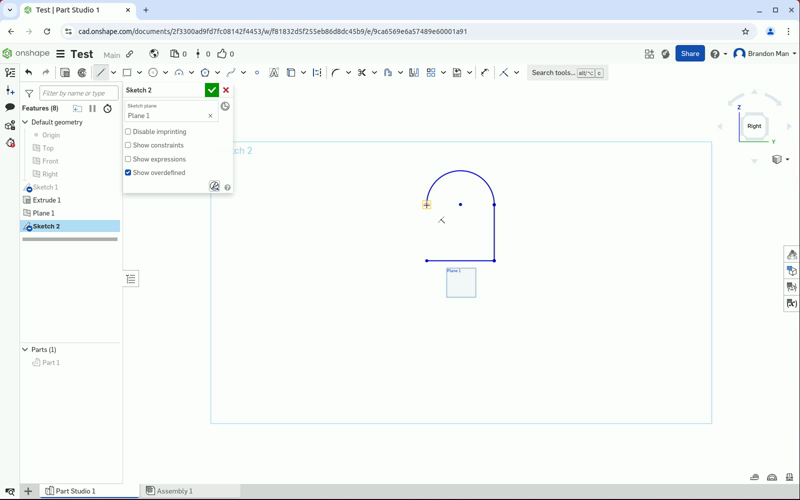
click(426, 204)
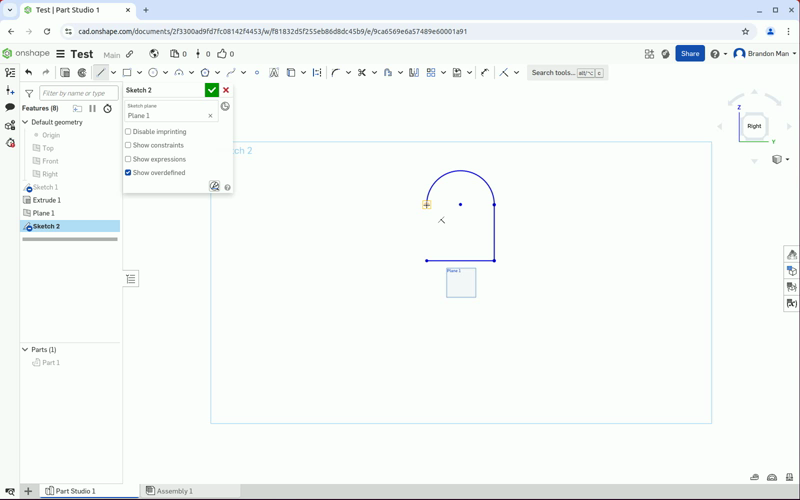
mouse_move(456, 204)
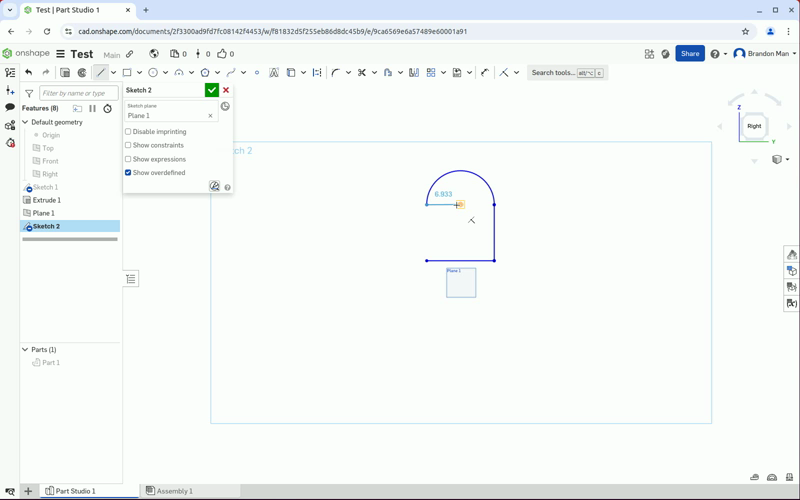
key_down(shift)
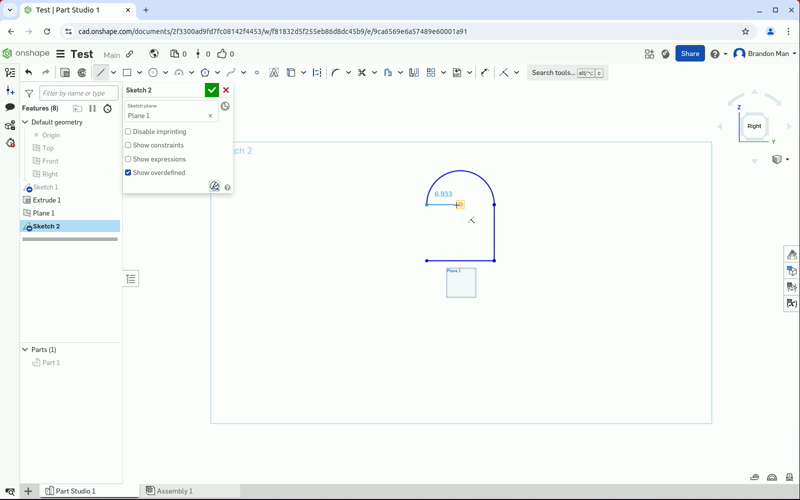
mouse_move(426, 260)
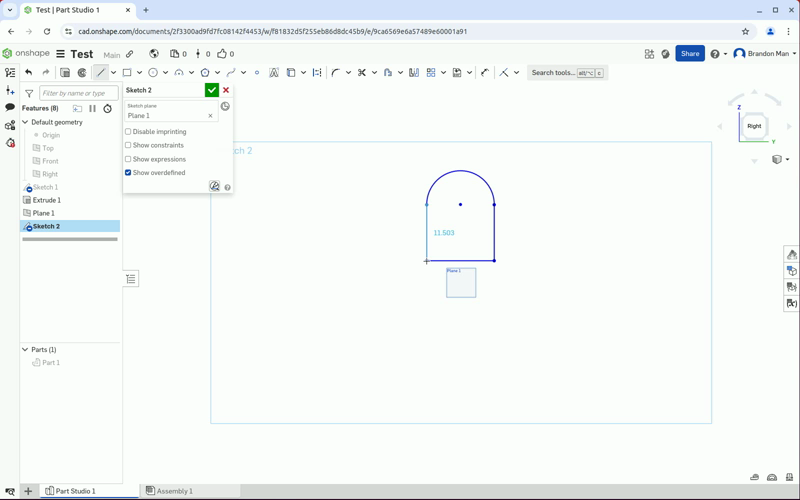
key_up(shift)
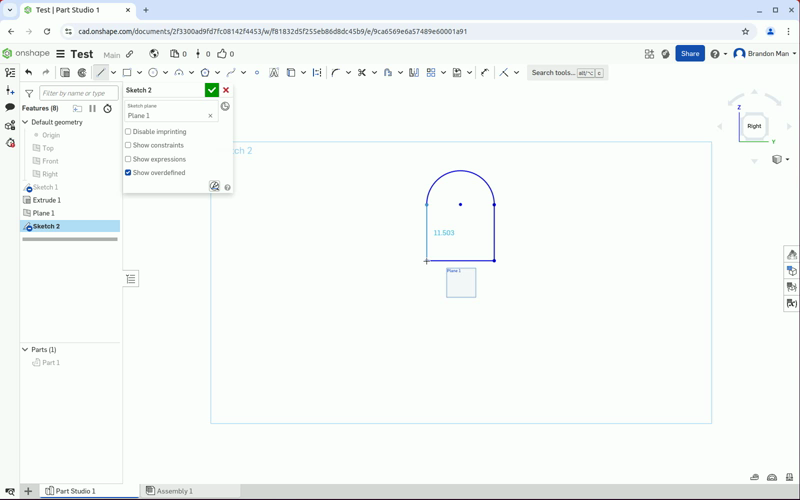
click(426, 260)
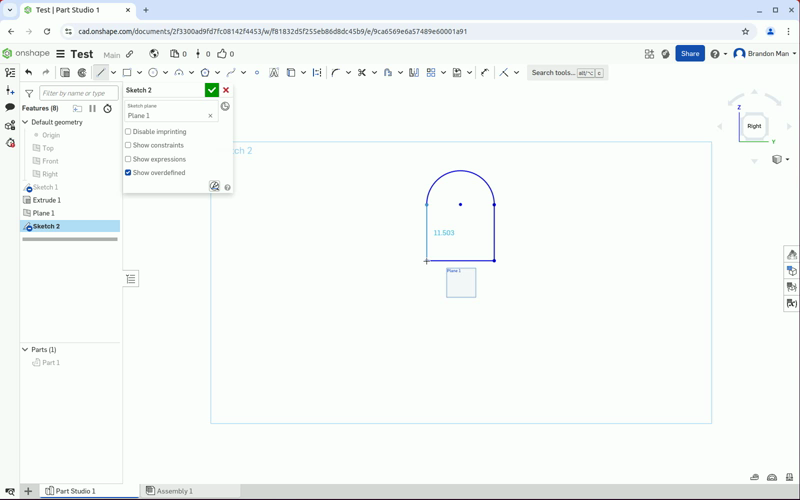
key(esc)
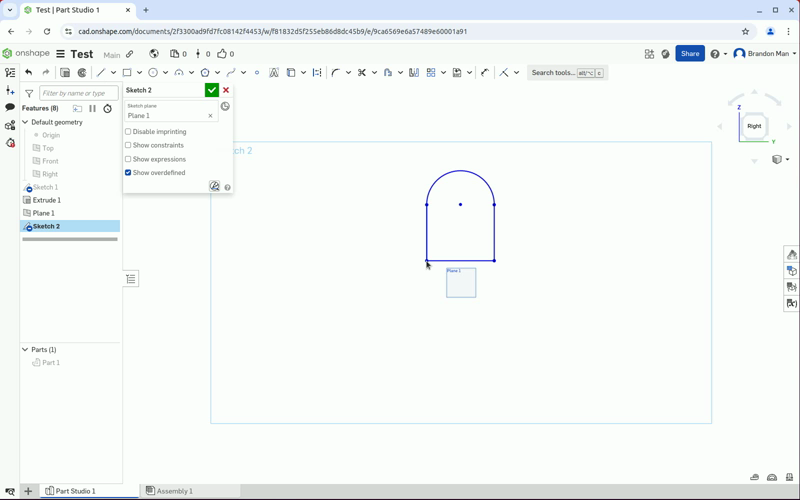
mouse_move(490, 234)
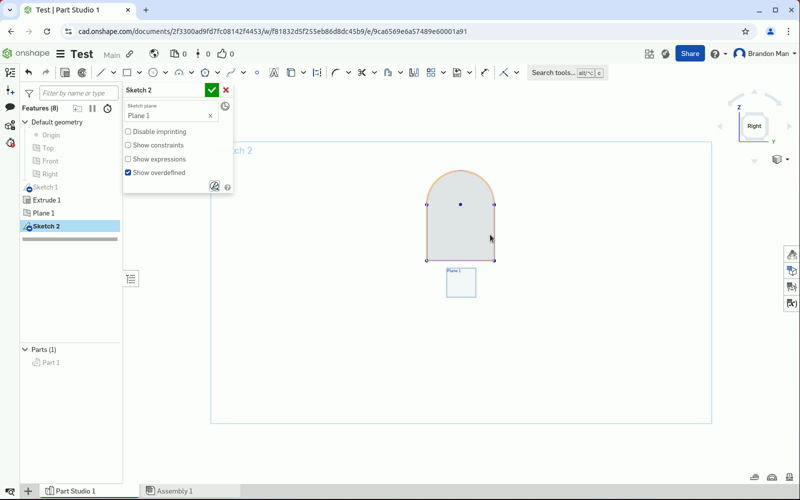
click(490, 234)
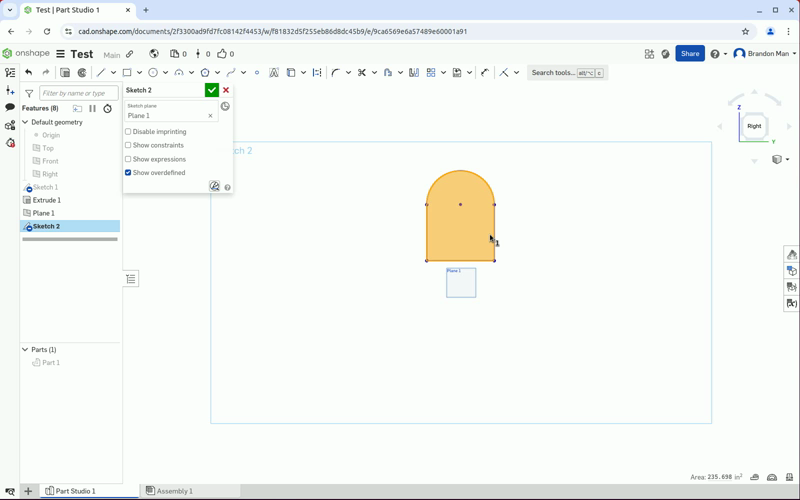
mouse_move(73, 352)
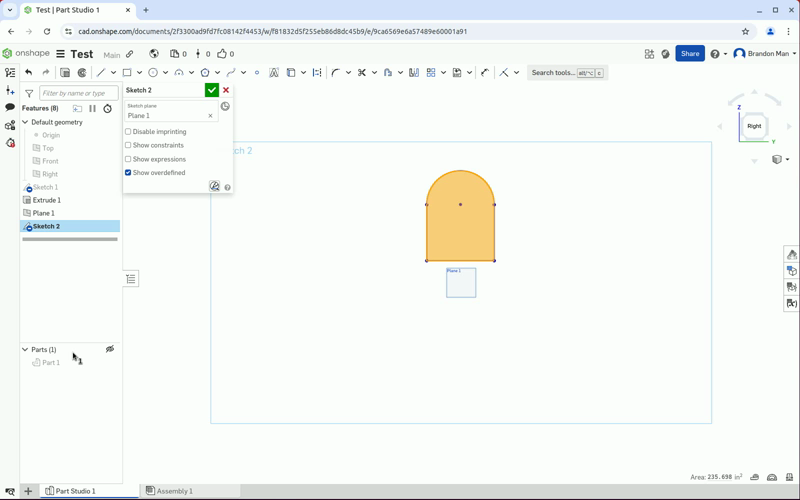
key(shift+y)
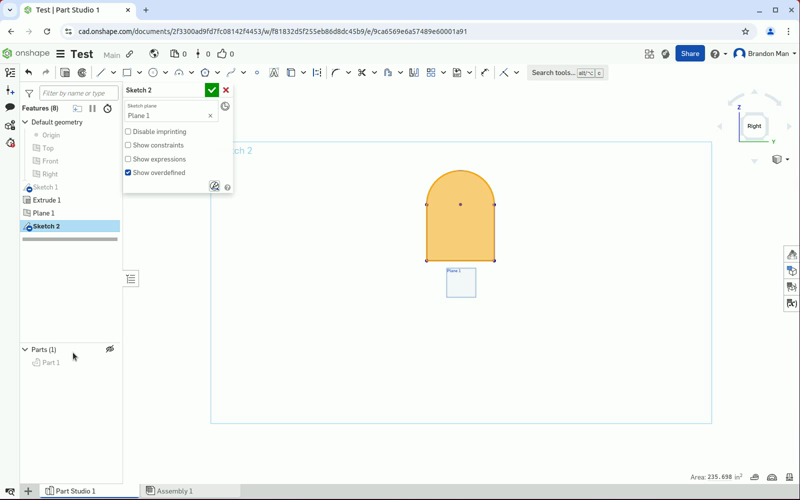
key(shift+e)
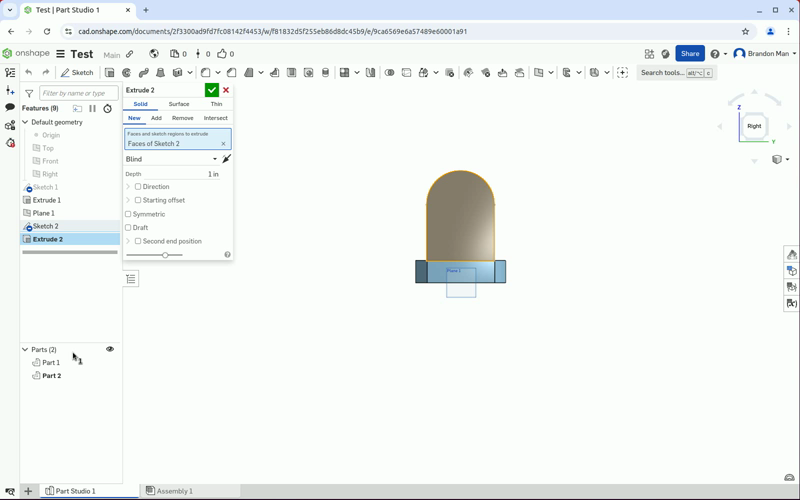
mouse_move(143, 106)
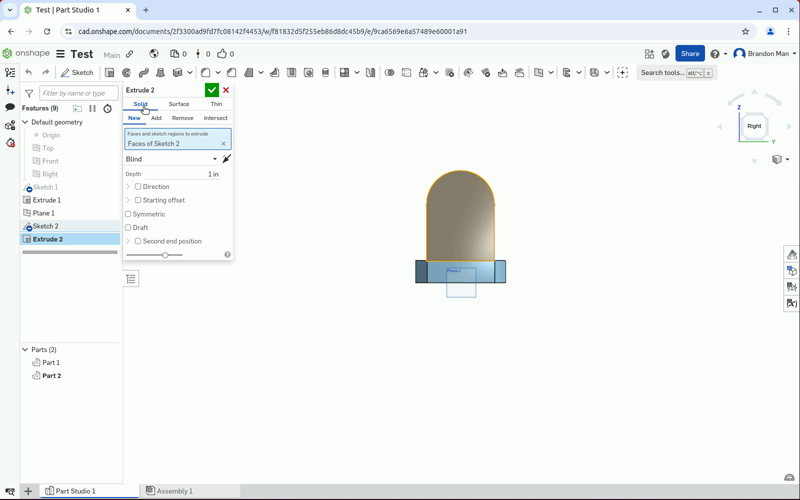
click(143, 106)
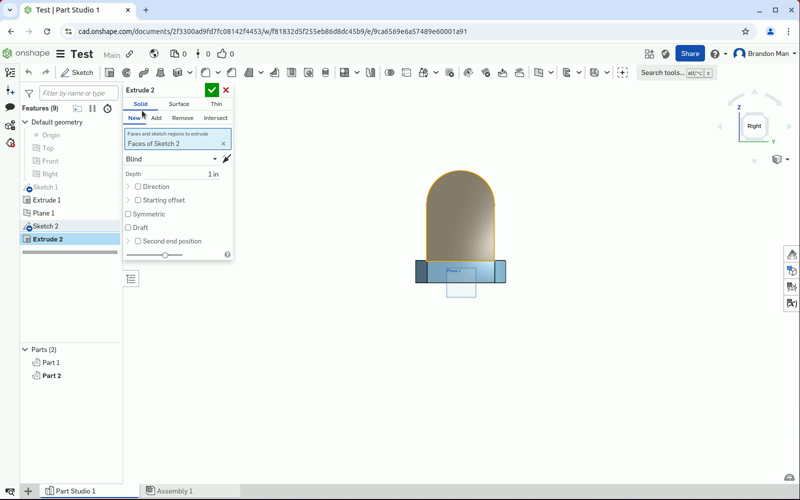
mouse_move(137, 120)
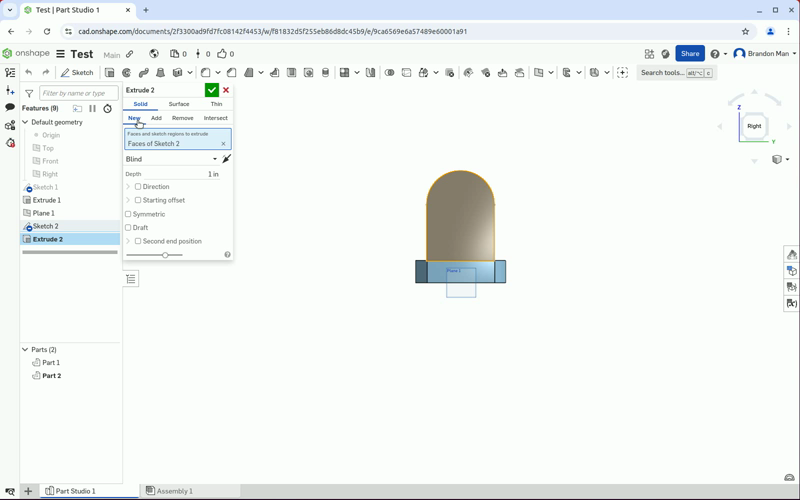
click(137, 120)
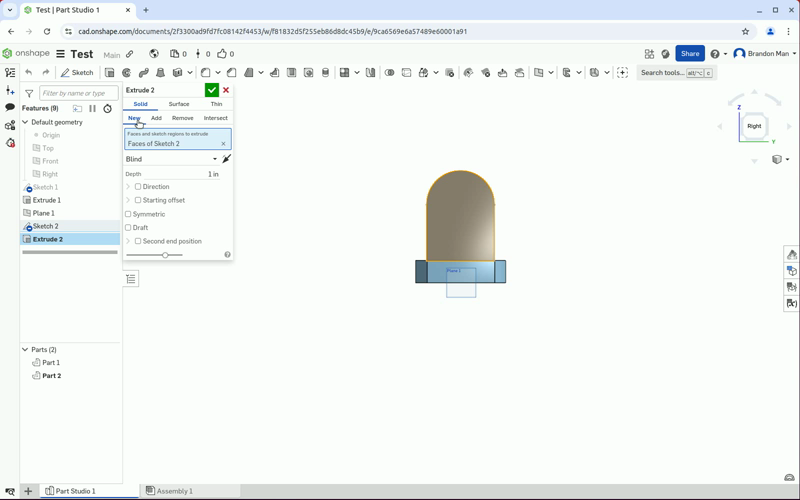
key(tab, 4)
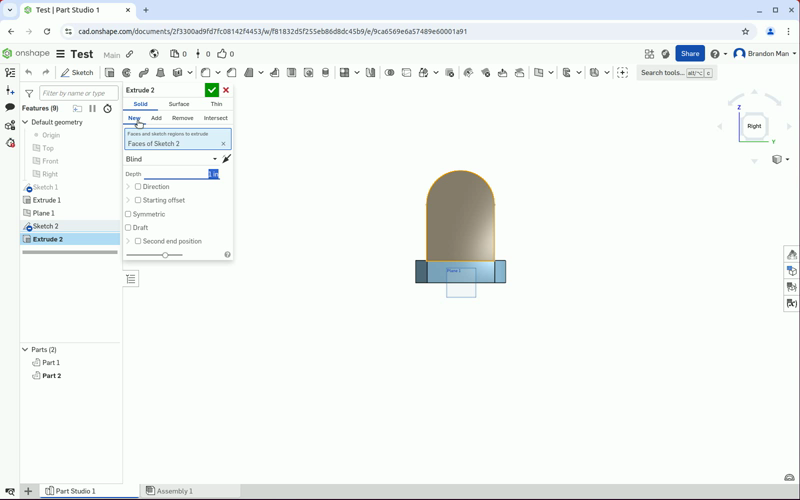
text(-4.574)
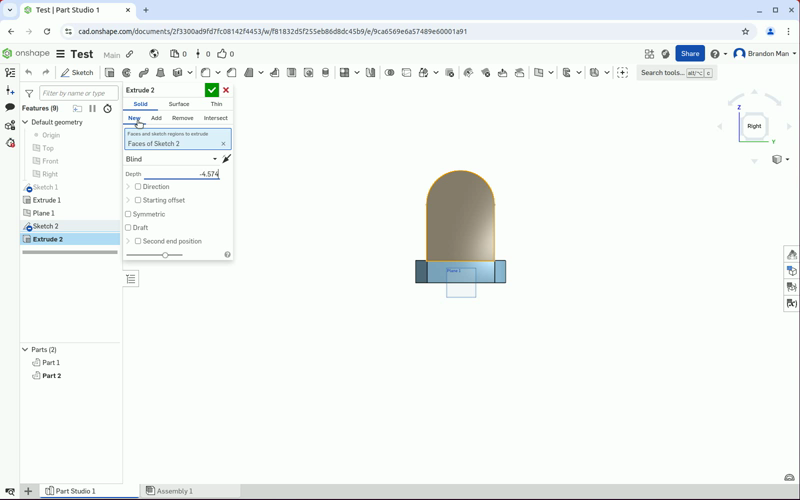
key(enter)
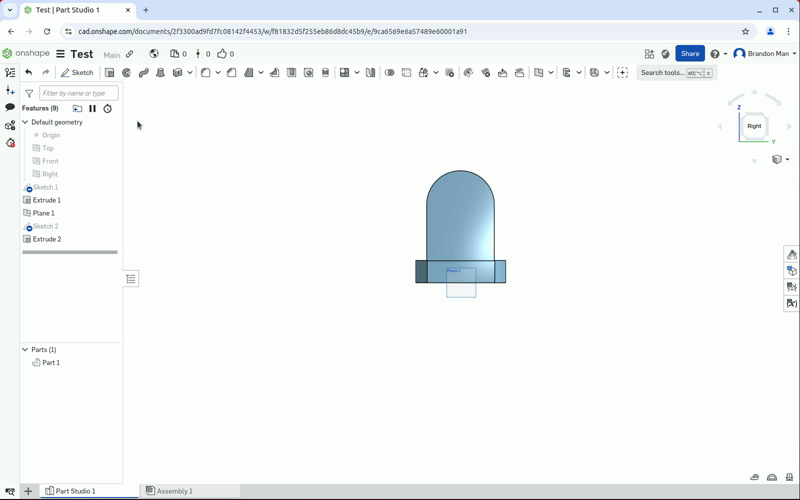
key(shift+h)
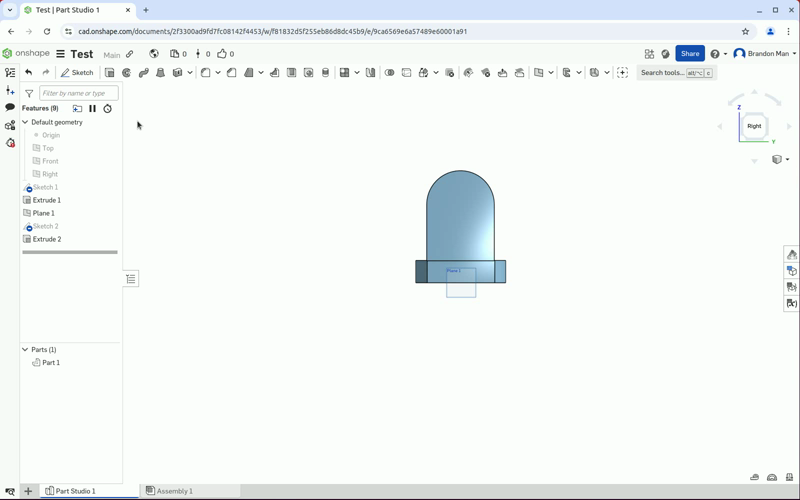
key(shift+h)
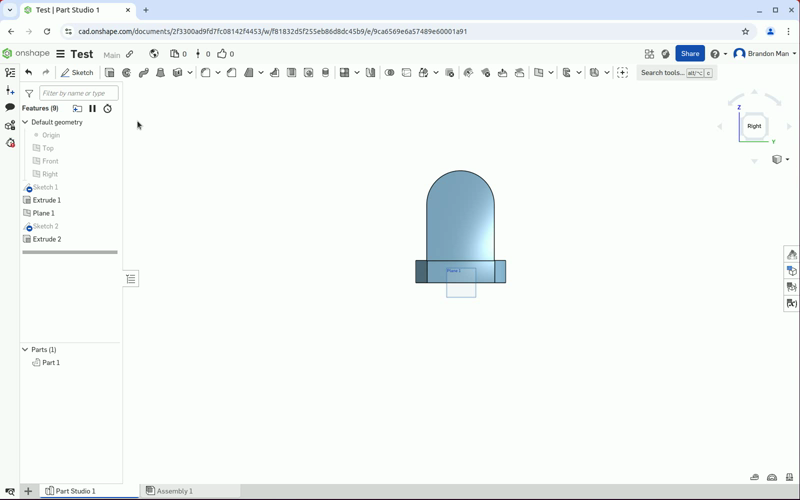
mouse_move(73, 189)
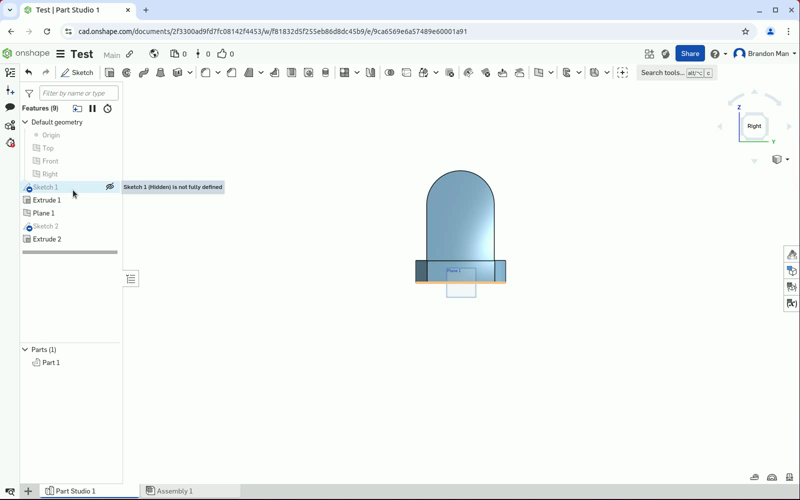
click(73, 189)
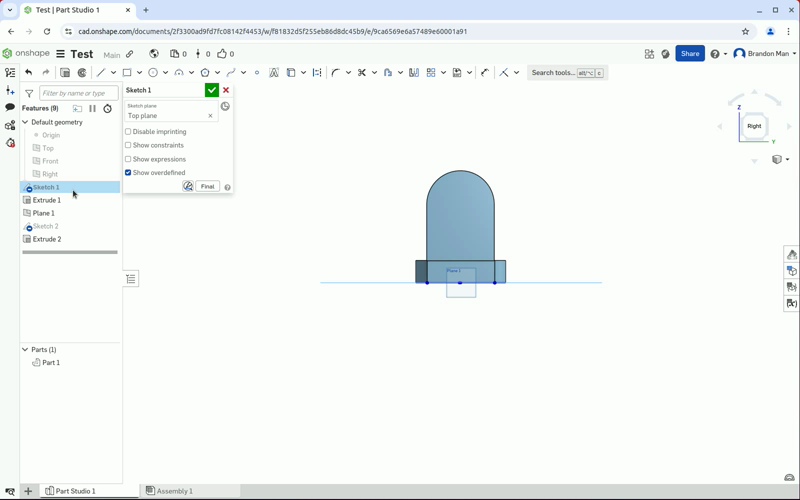
mouse_move(229, 92)
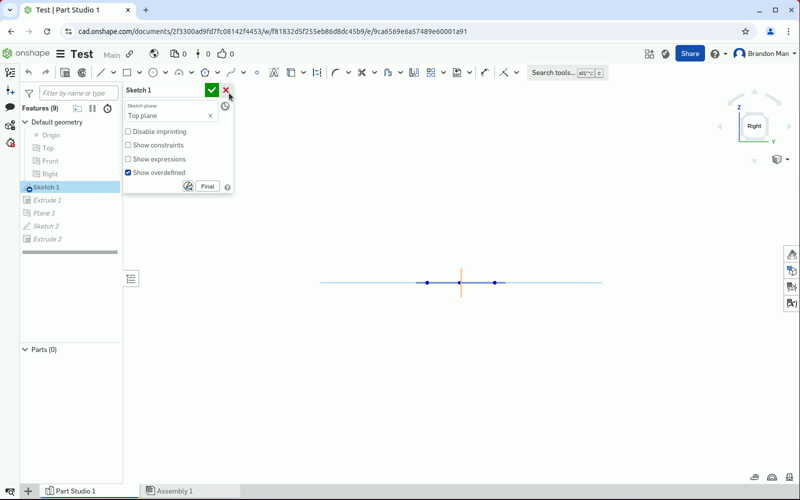
click(229, 92)
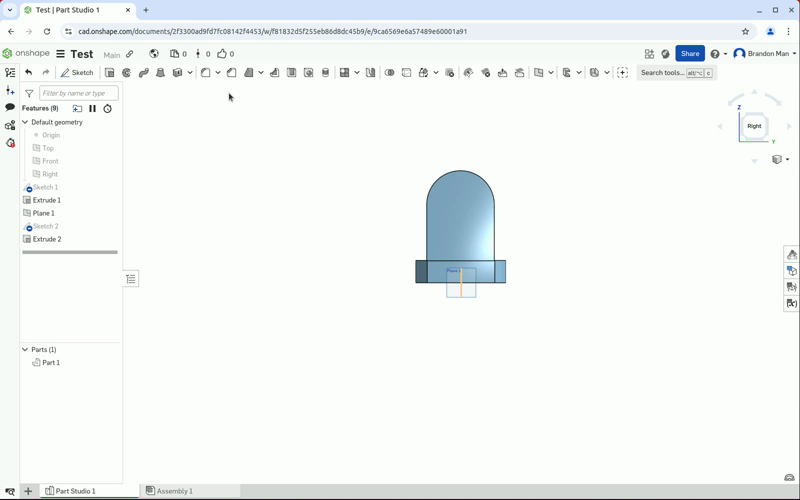
mouse_move(541, 75)
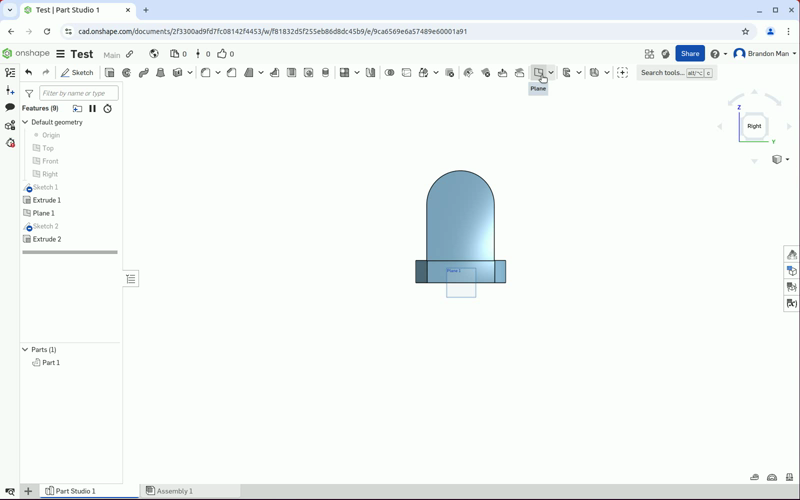
click(541, 75)
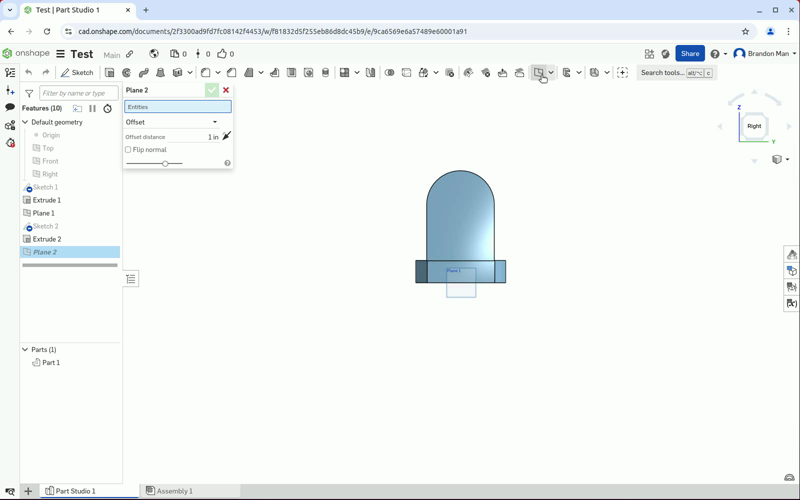
mouse_move(73, 176)
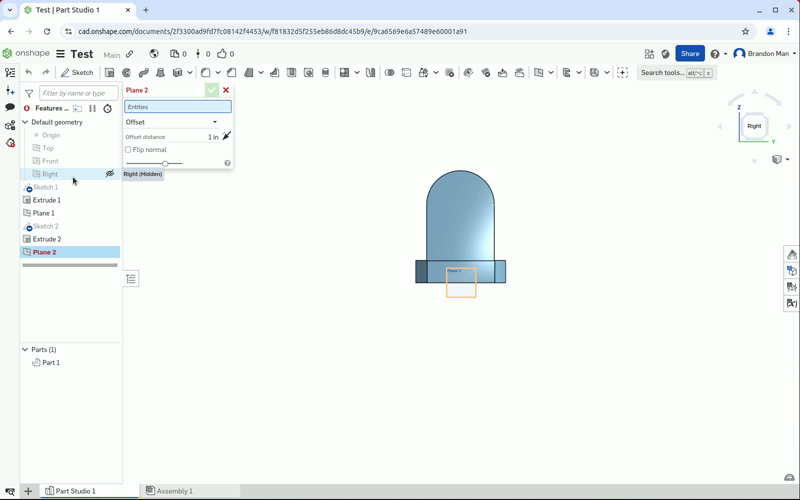
click(73, 176)
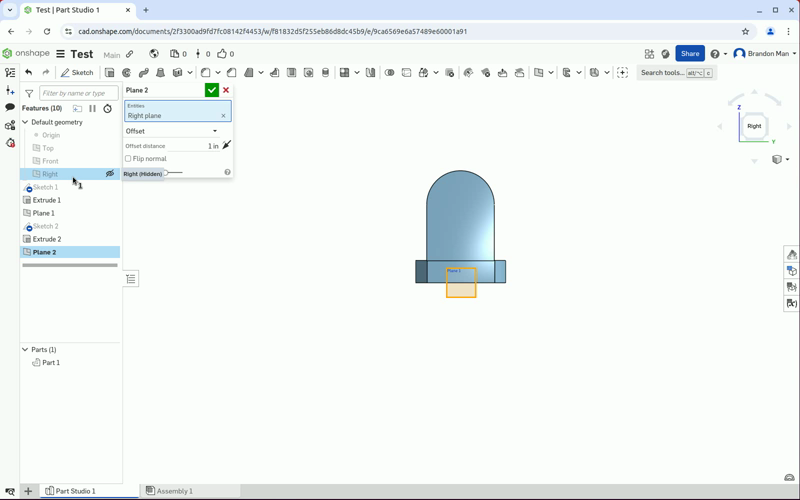
key(tab, 2)
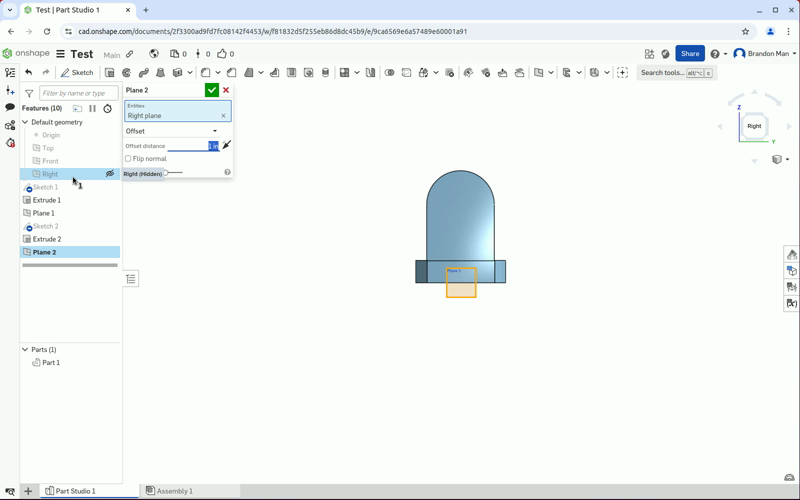
text(13.495)
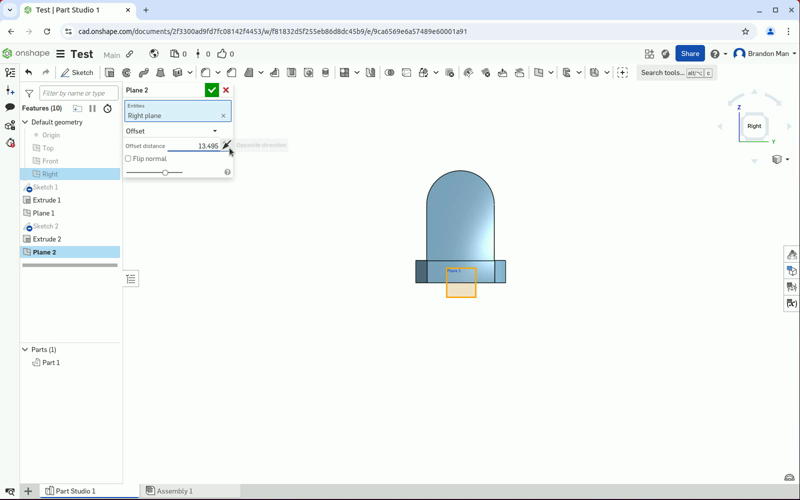
mouse_move(229, 147)
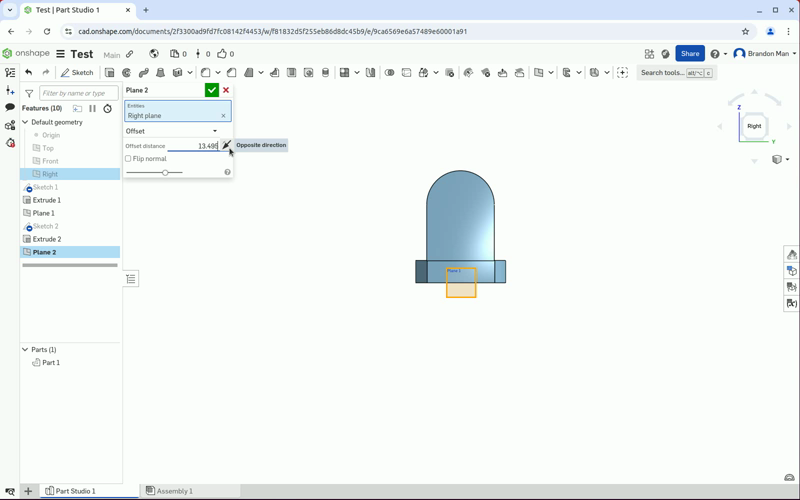
click(229, 147)
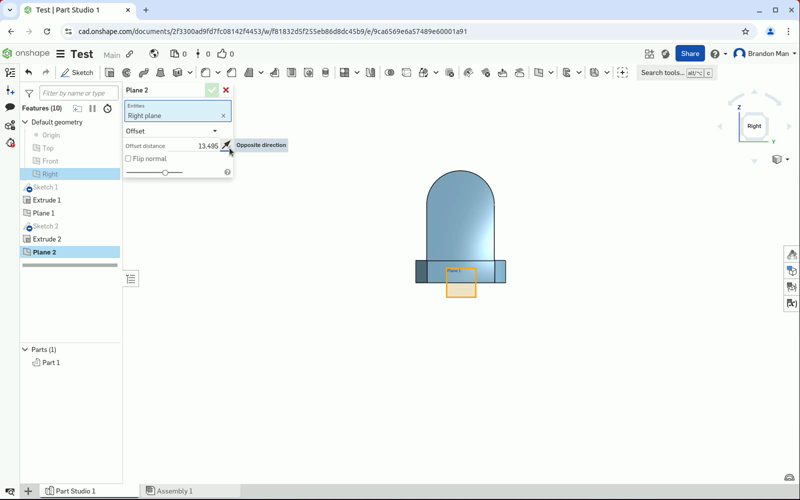
key(enter, 2)
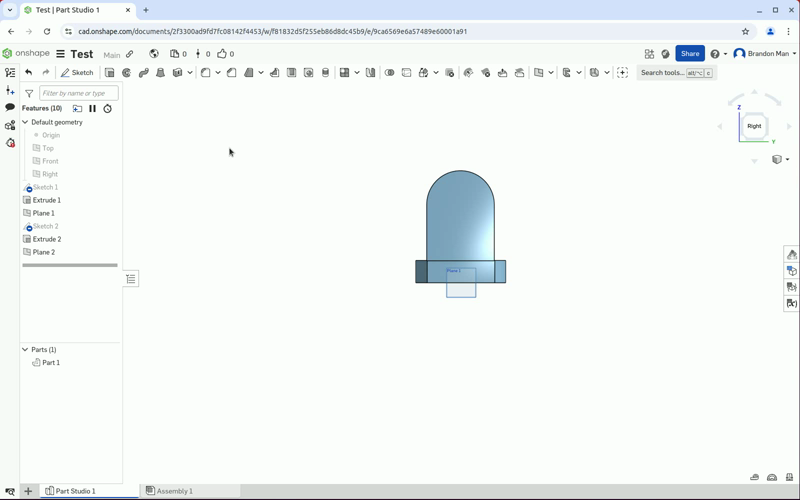
key(shift+s)
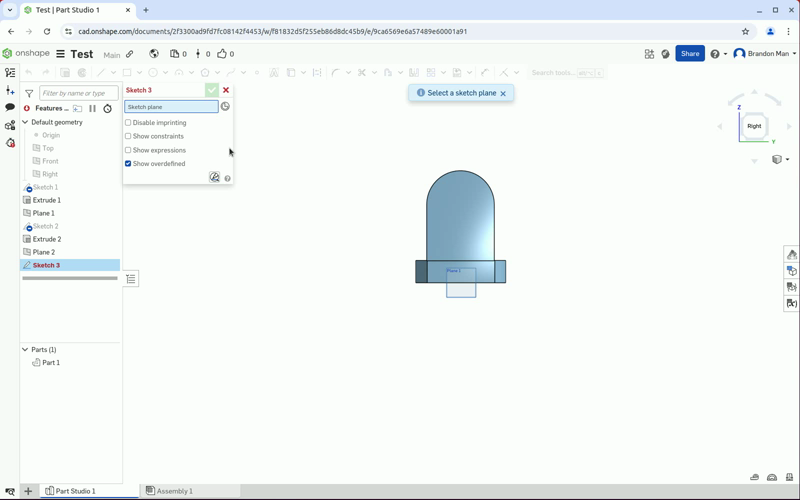
mouse_move(73, 254)
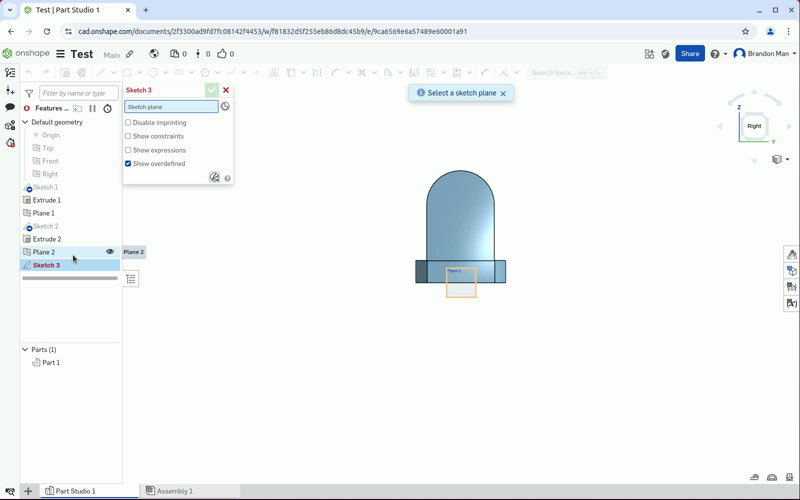
click(73, 254)
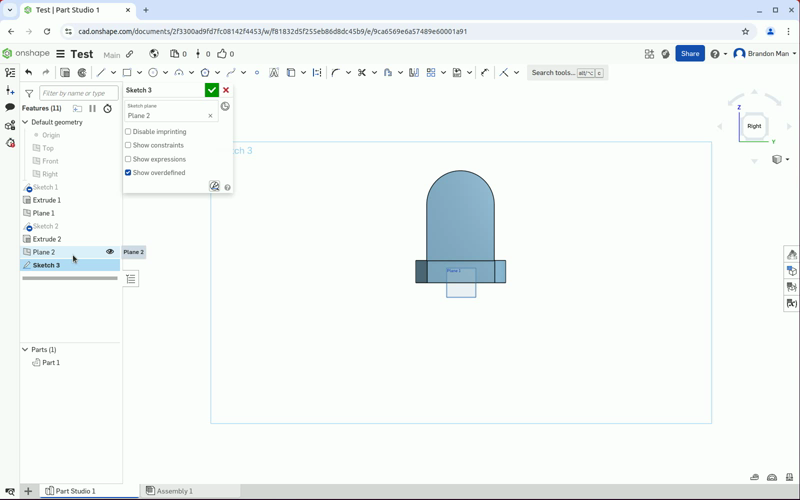
mouse_move(73, 352)
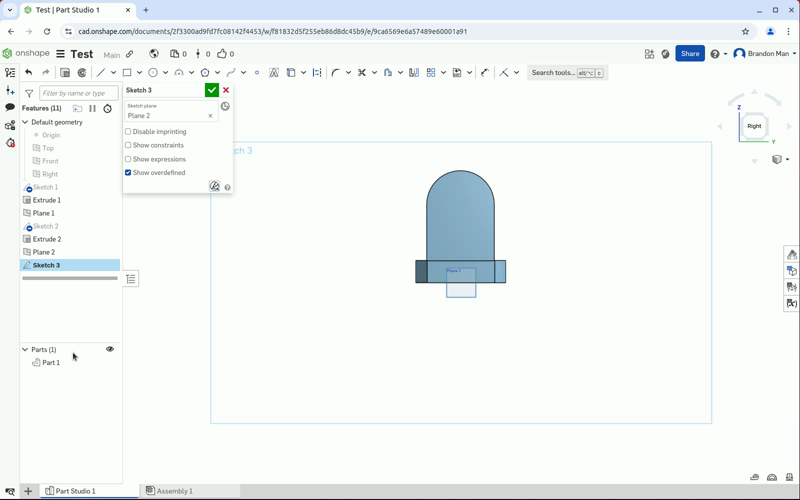
key(y)
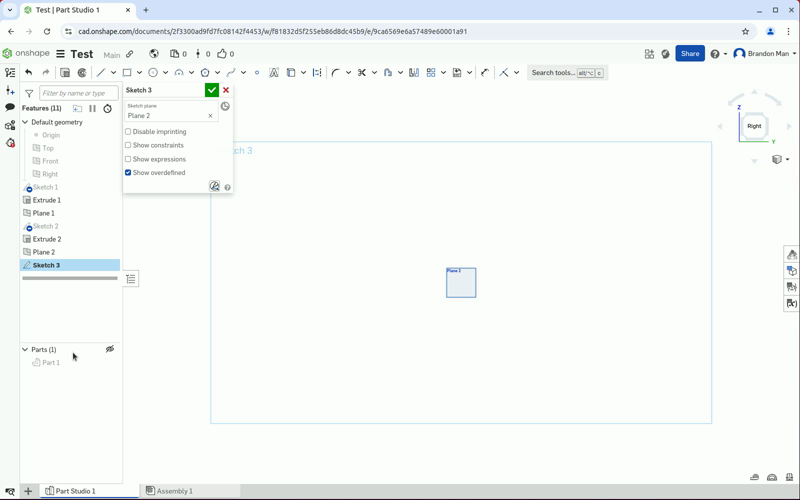
key(l)
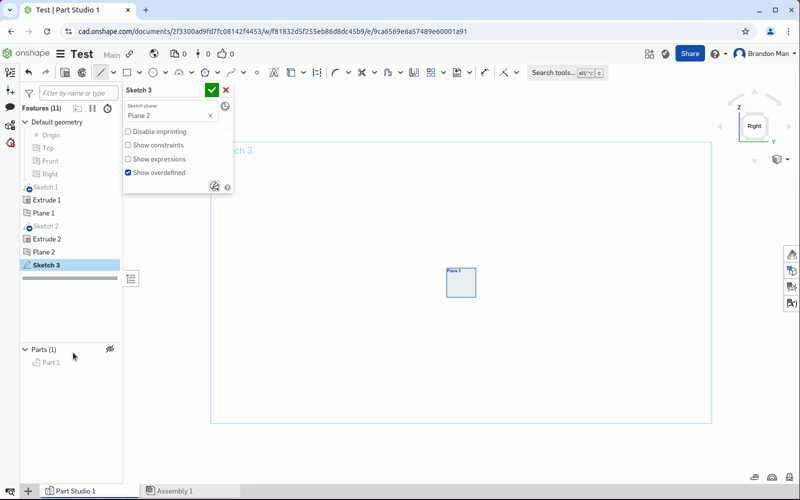
key_down(shift)
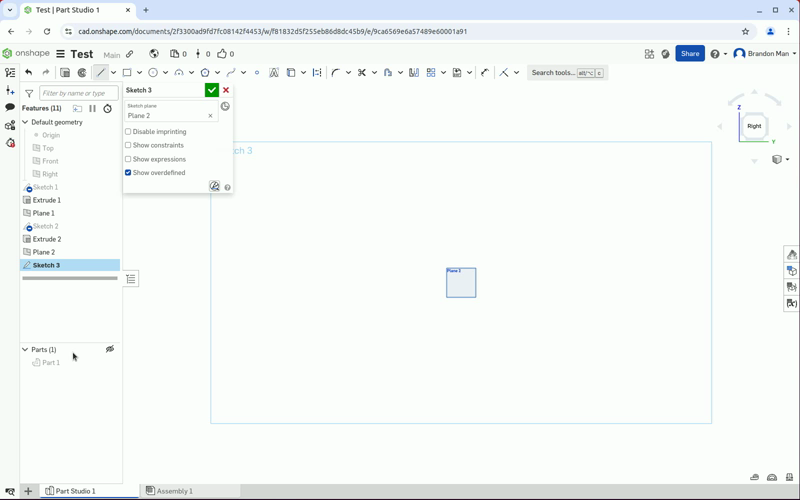
mouse_move(426, 260)
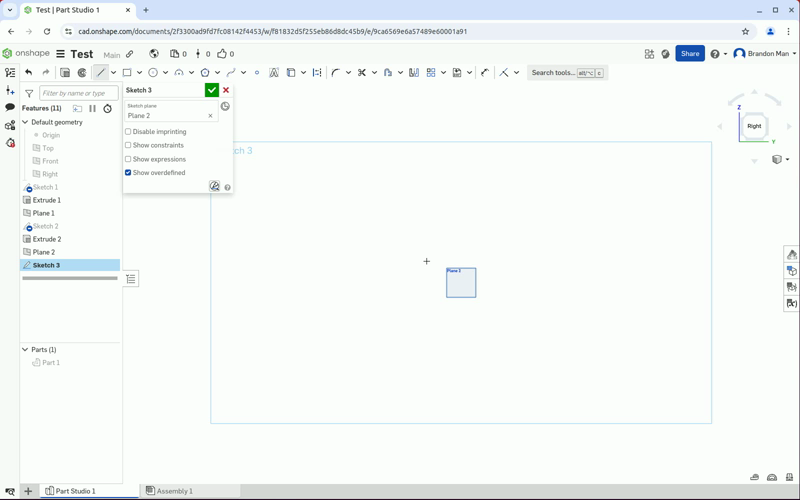
click(426, 260)
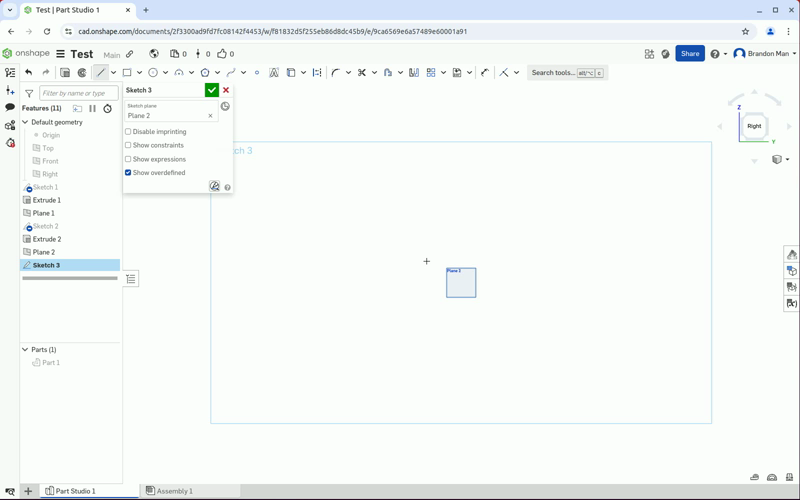
key_up(shift)
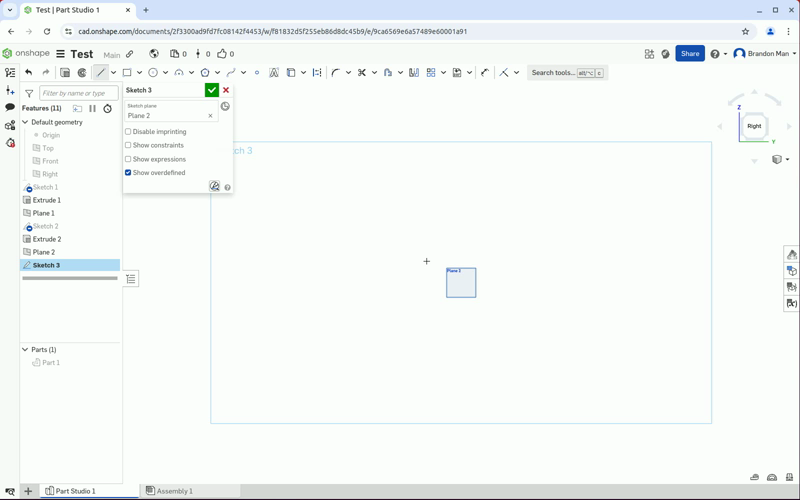
key_down(shift)
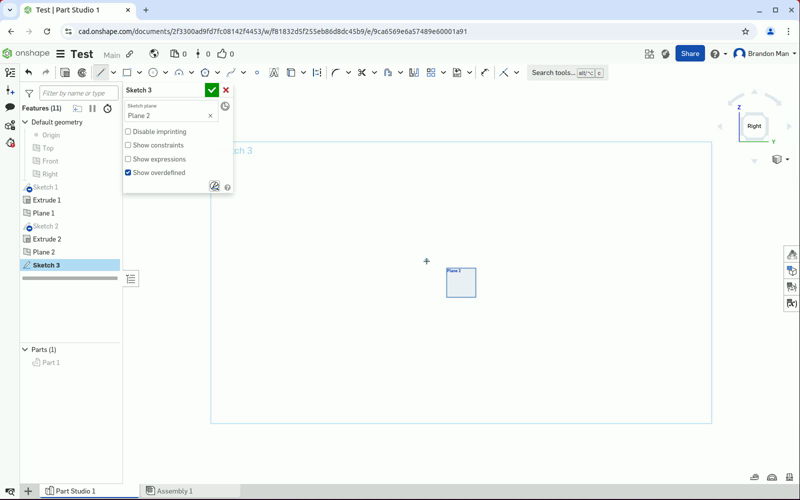
mouse_move(494, 260)
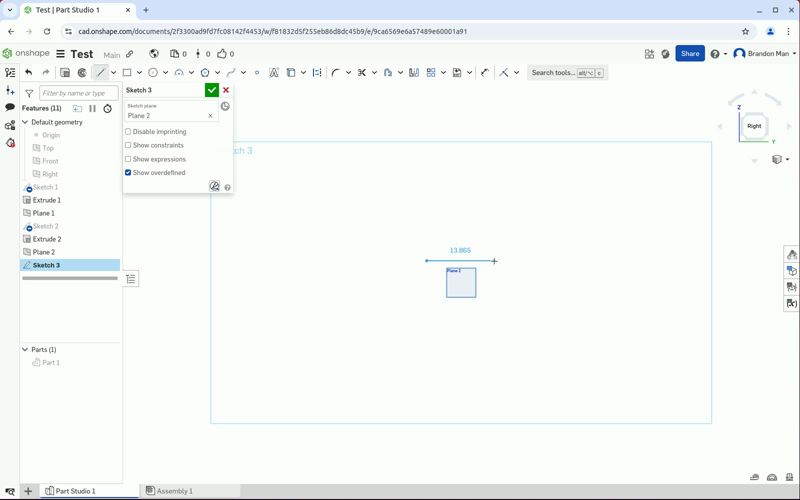
click(494, 260)
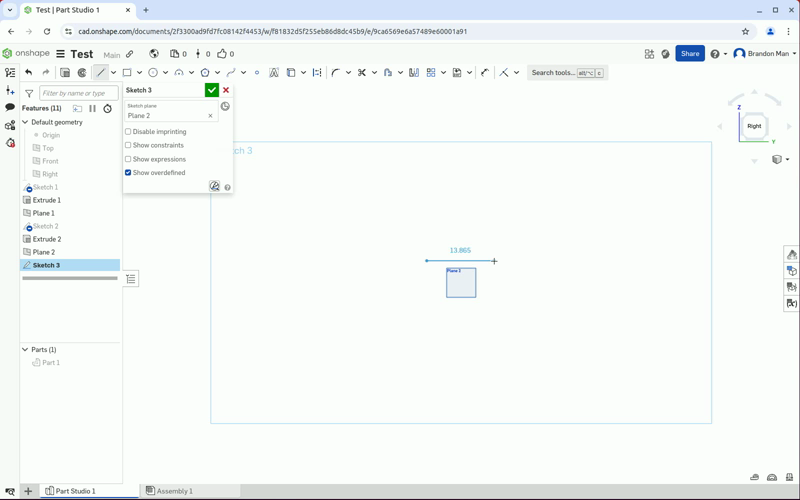
key_up(shift)
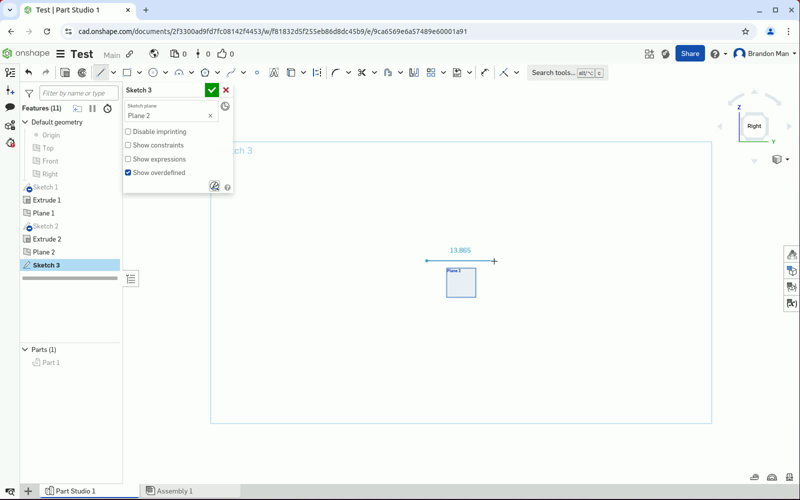
key_down(shift)
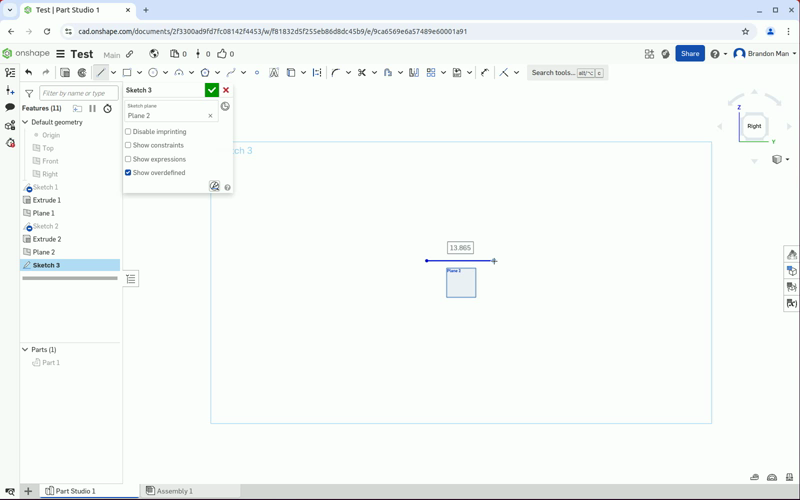
mouse_move(524, 260)
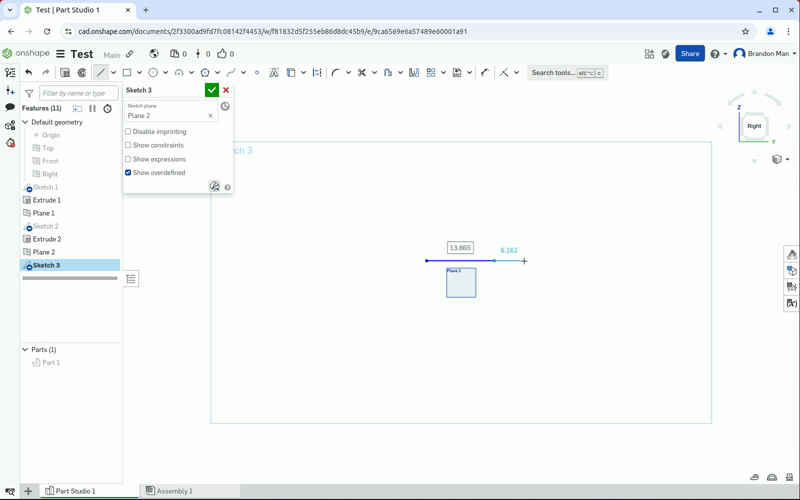
mouse_move(494, 204)
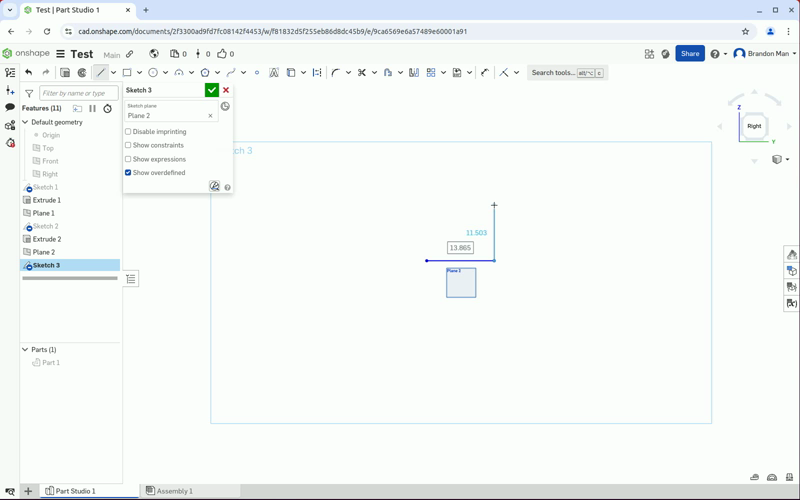
click(494, 204)
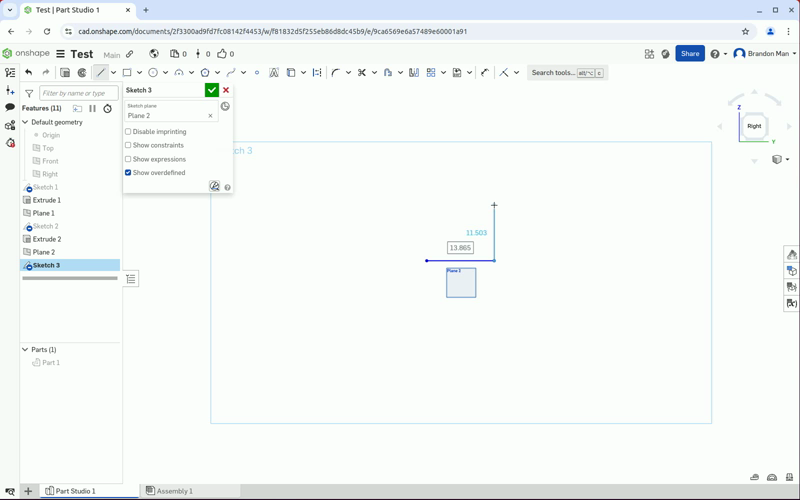
key_up(shift)
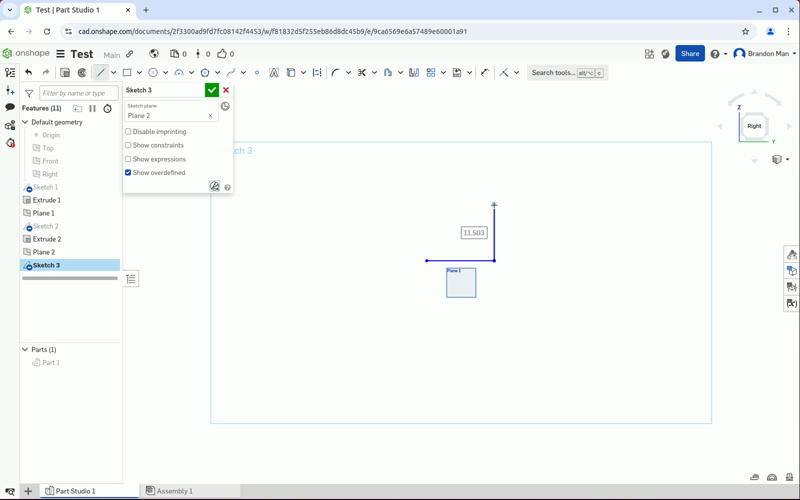
key(esc)
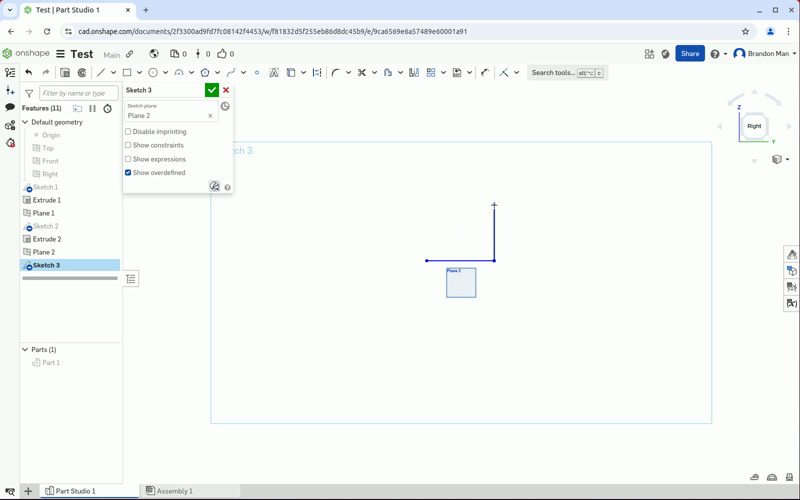
key(a)
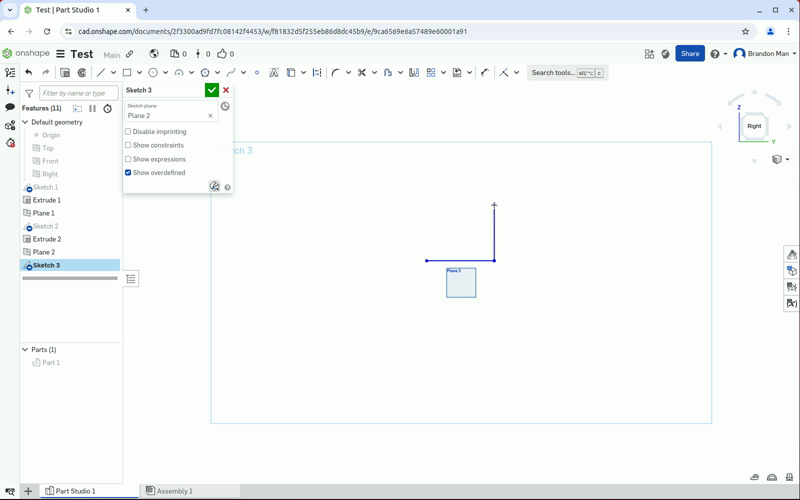
mouse_move(494, 204)
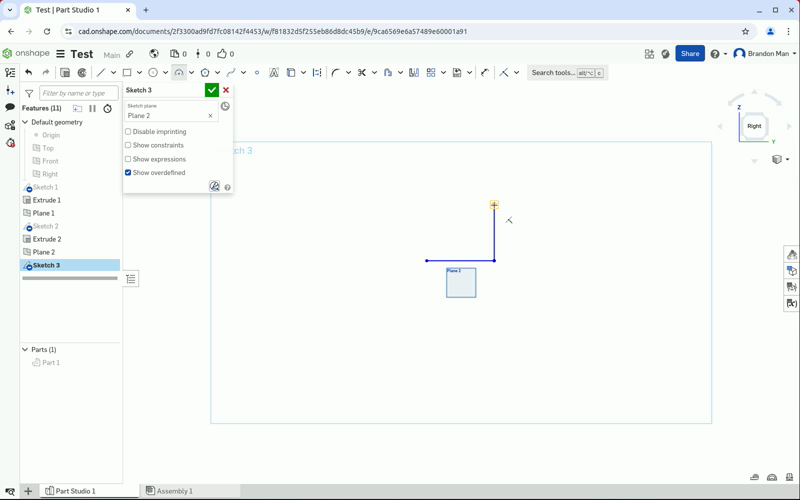
click(494, 204)
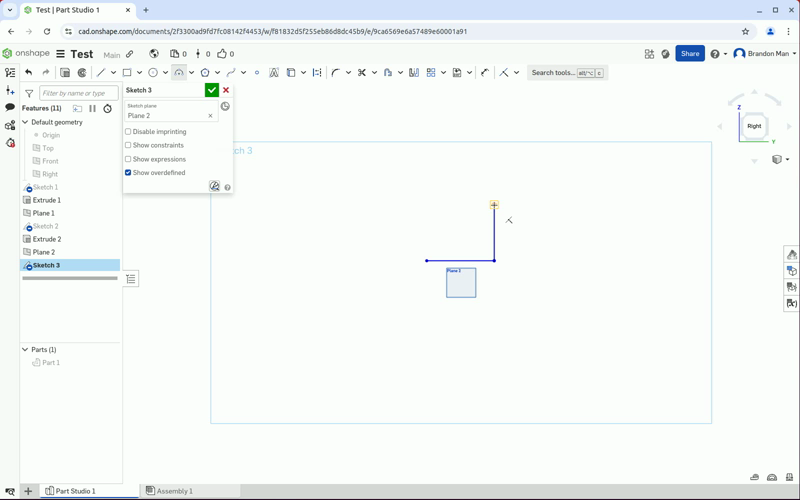
key_down(shift)
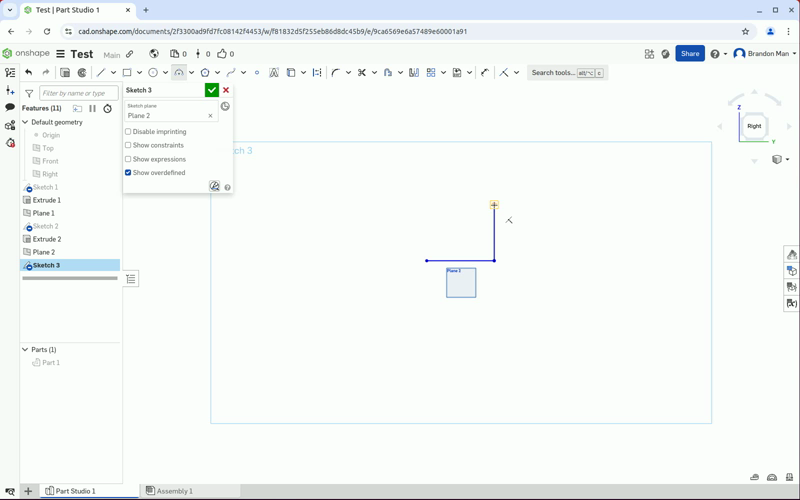
mouse_move(426, 204)
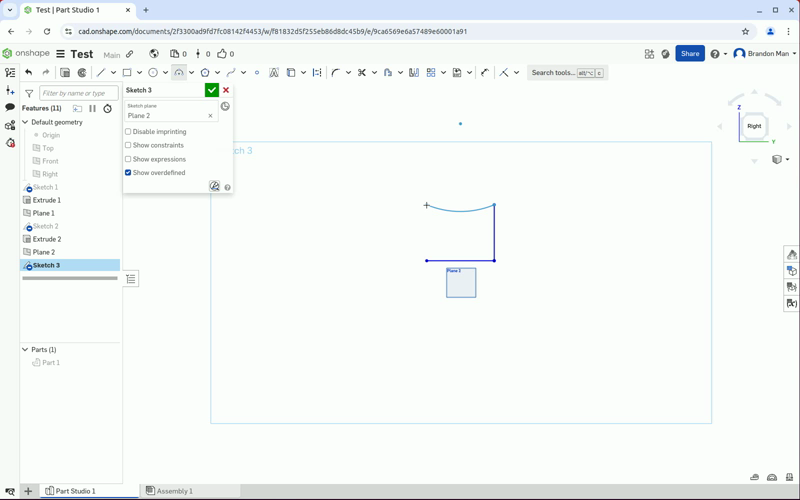
click(426, 204)
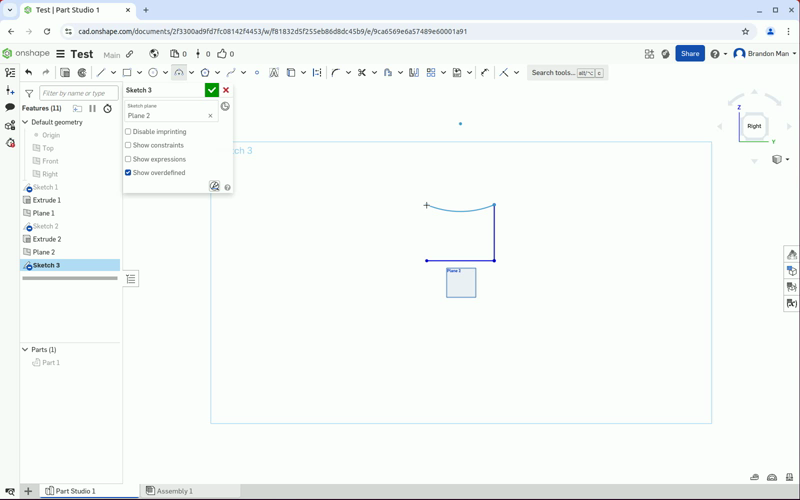
mouse_move(460, 170)
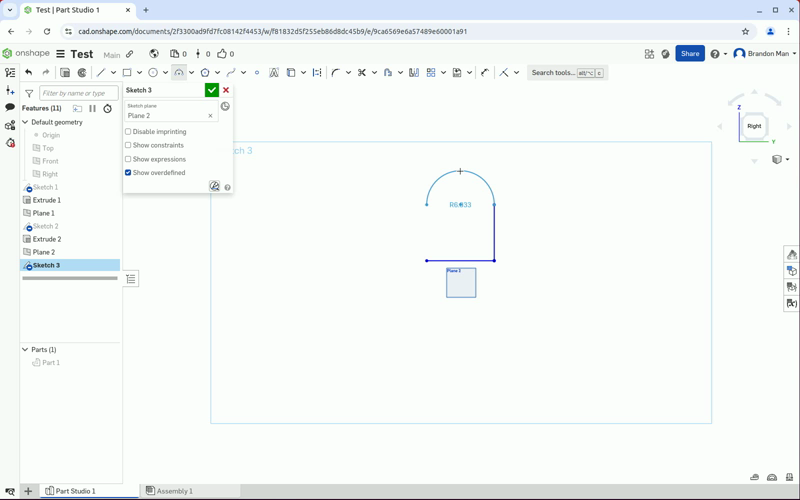
click(460, 170)
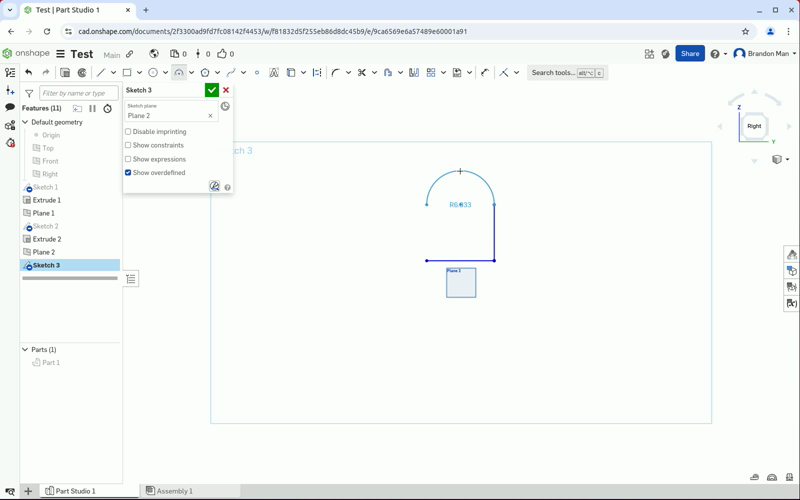
key_up(shift)
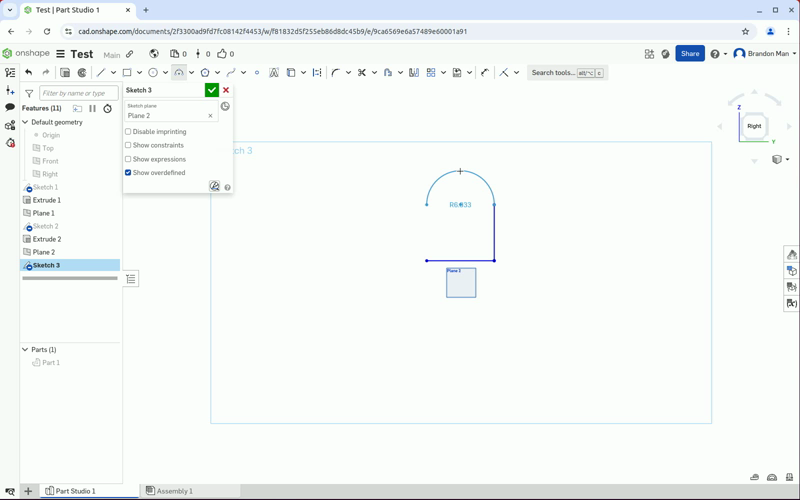
key(esc)
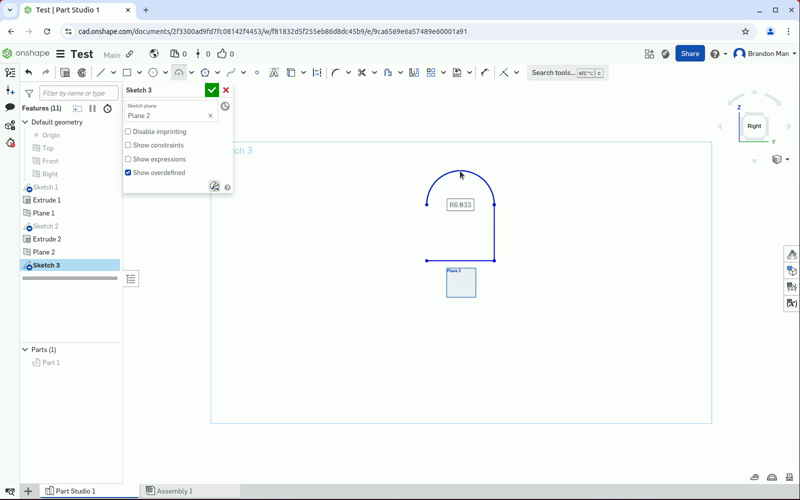
key(l)
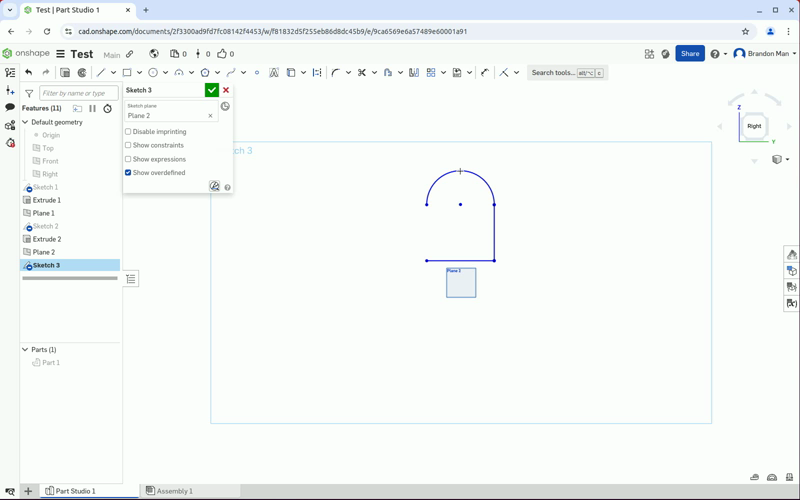
mouse_move(426, 204)
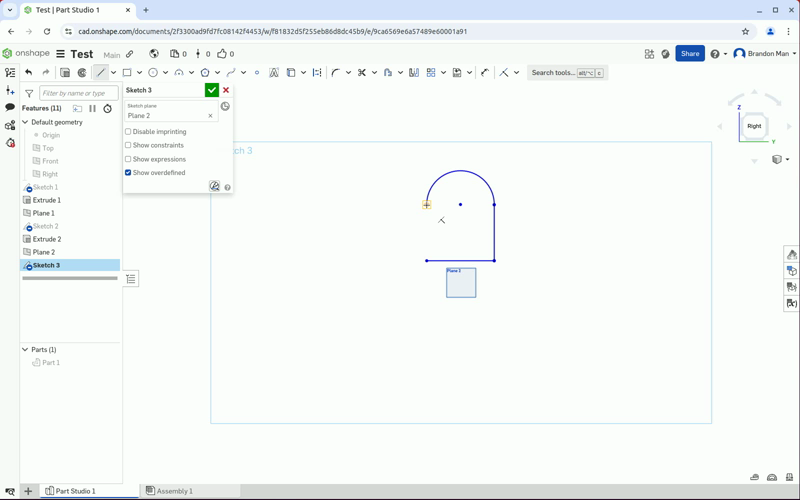
click(426, 204)
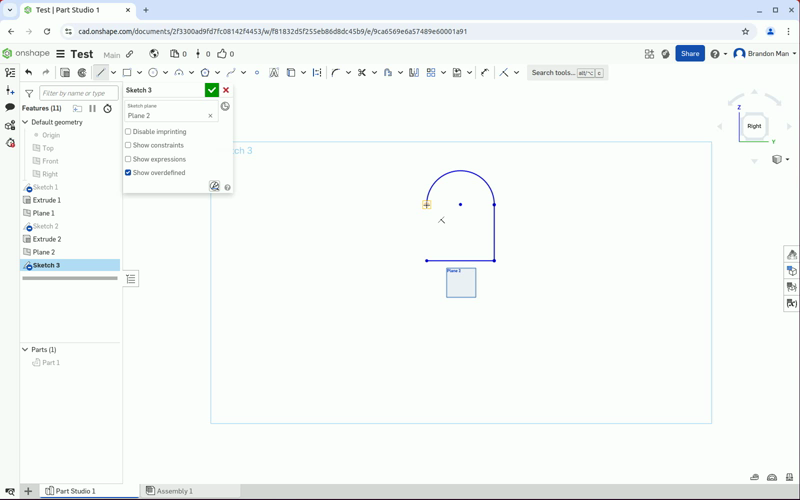
mouse_move(456, 204)
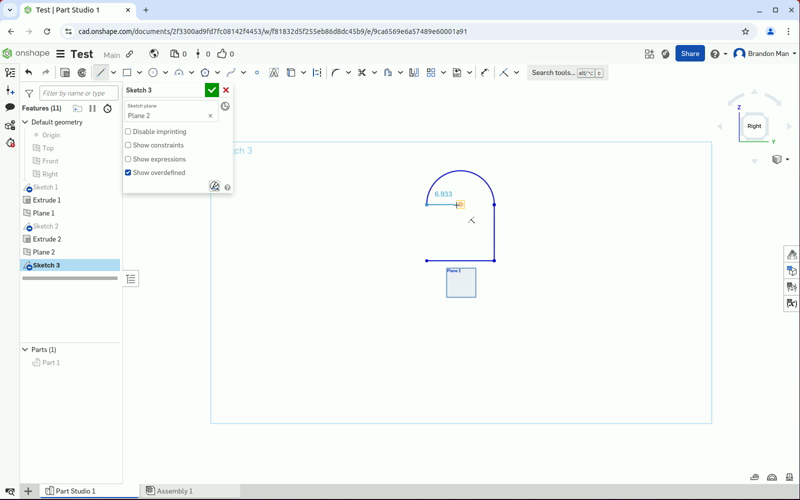
key_down(shift)
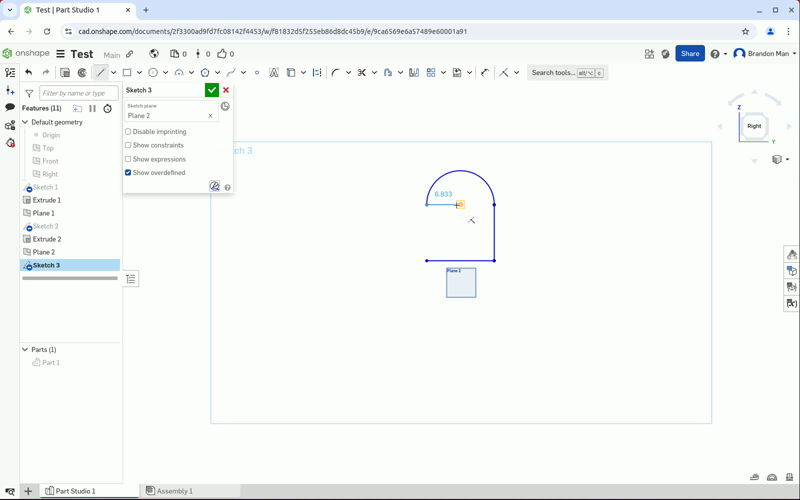
mouse_move(426, 260)
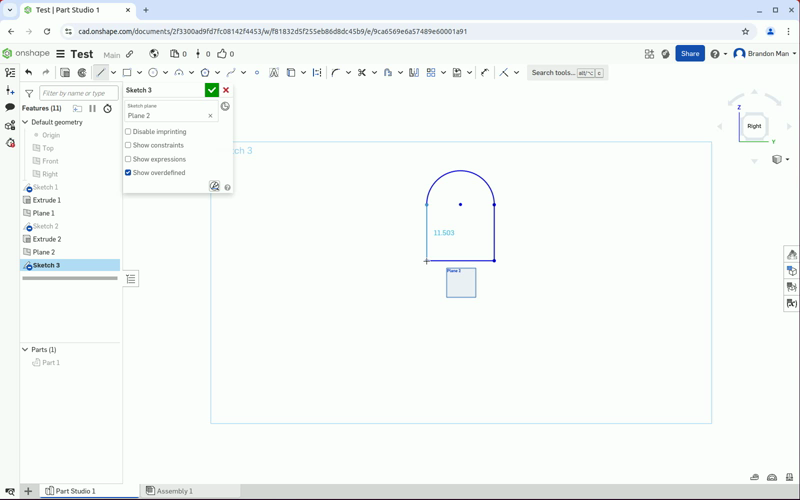
key_up(shift)
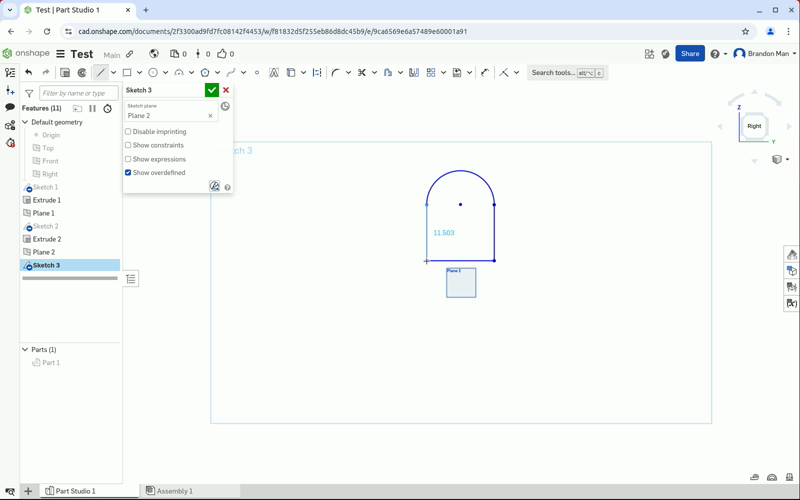
click(426, 260)
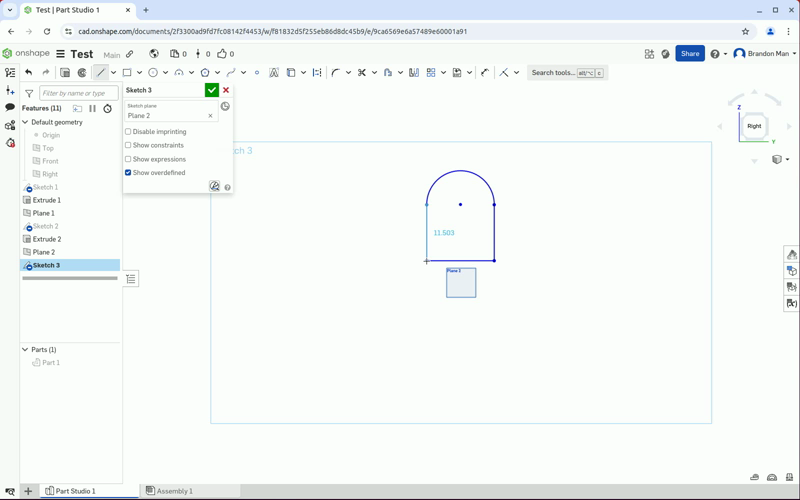
key(esc)
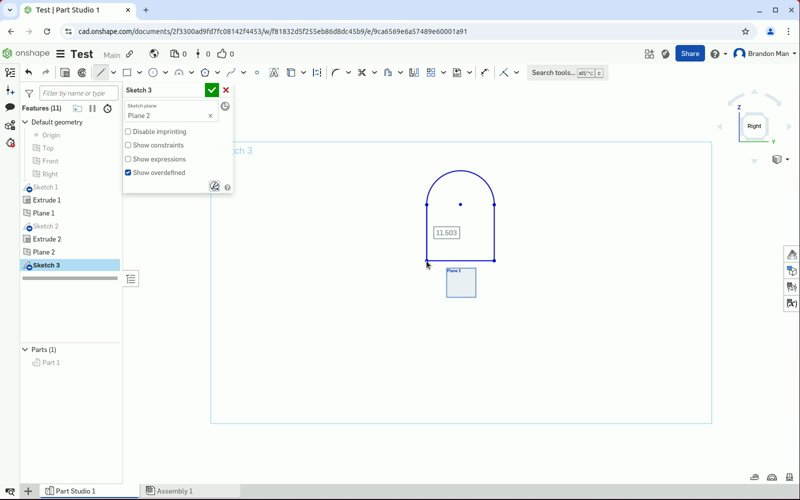
mouse_move(483, 240)
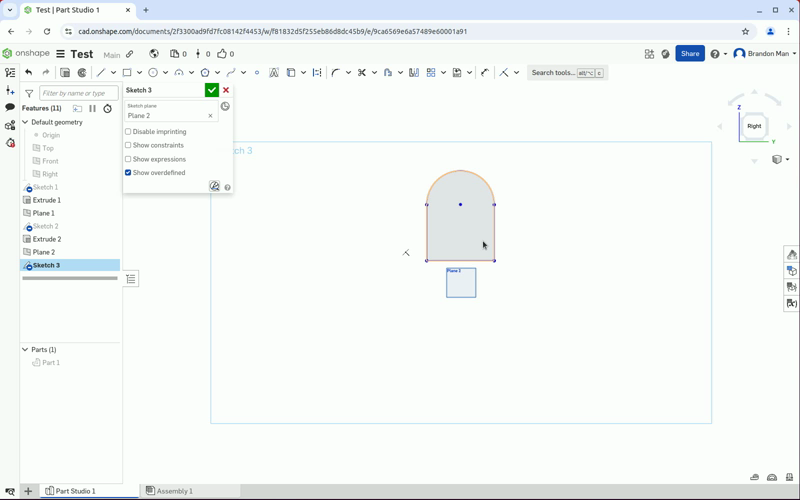
click(483, 240)
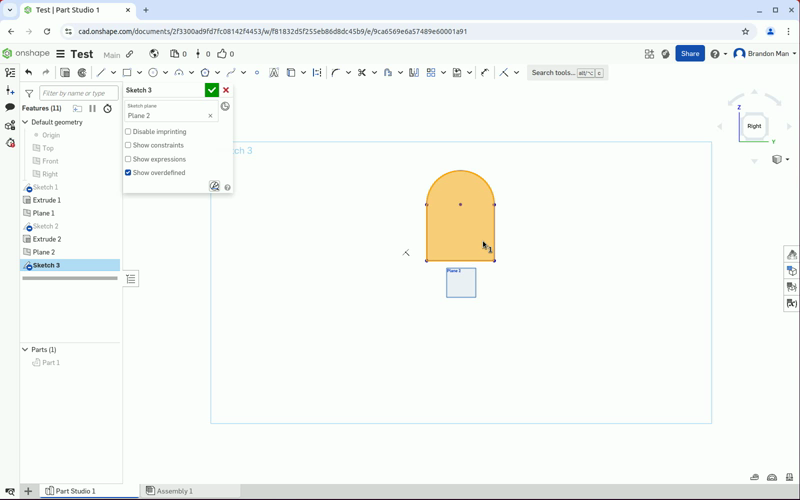
mouse_move(73, 352)
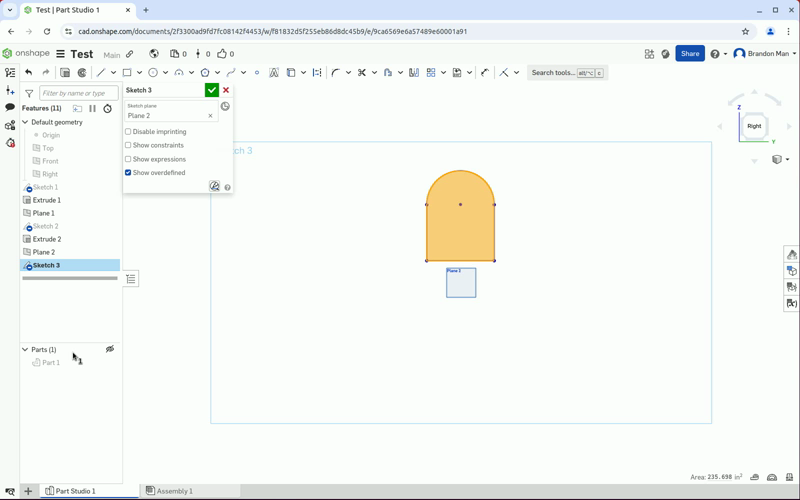
key(shift+y)
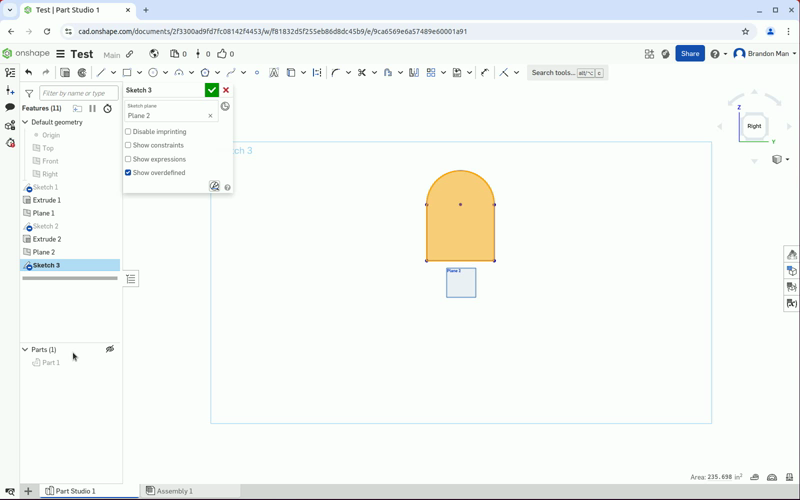
key(shift+e)
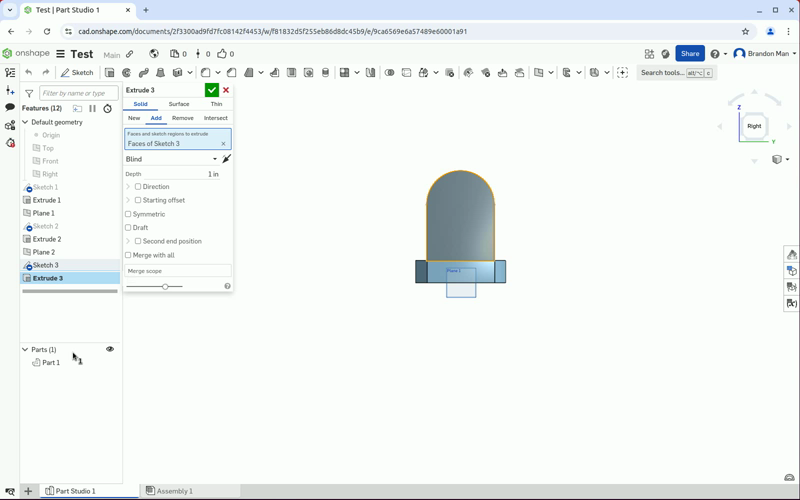
mouse_move(143, 106)
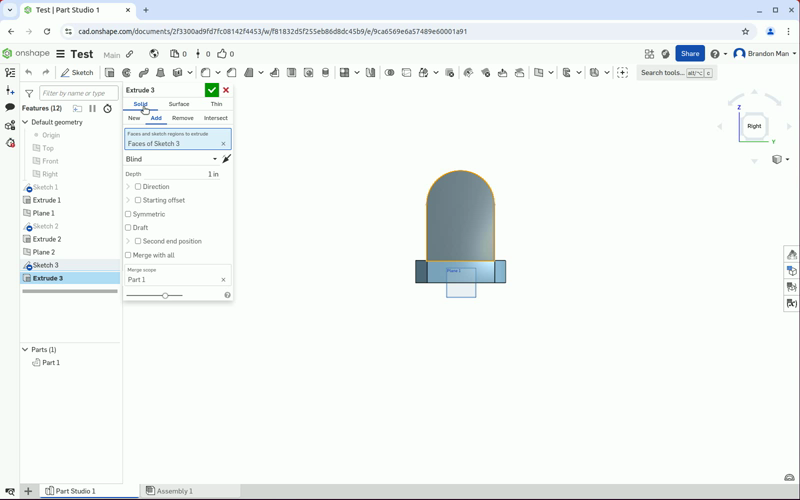
click(143, 106)
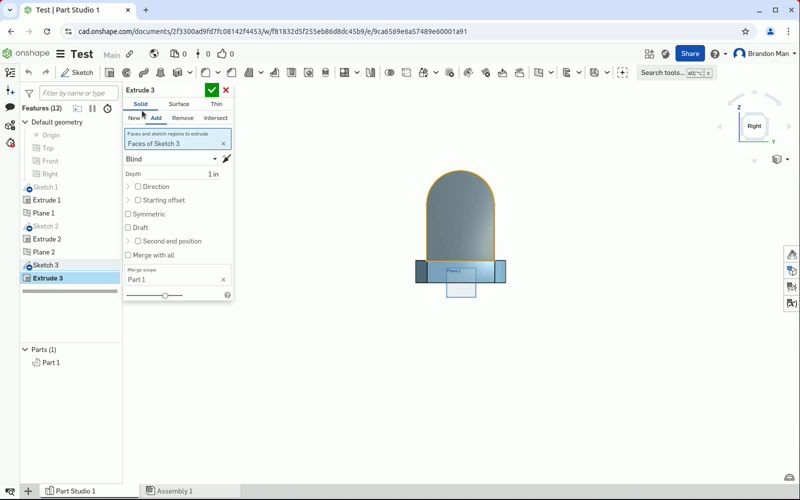
mouse_move(137, 120)
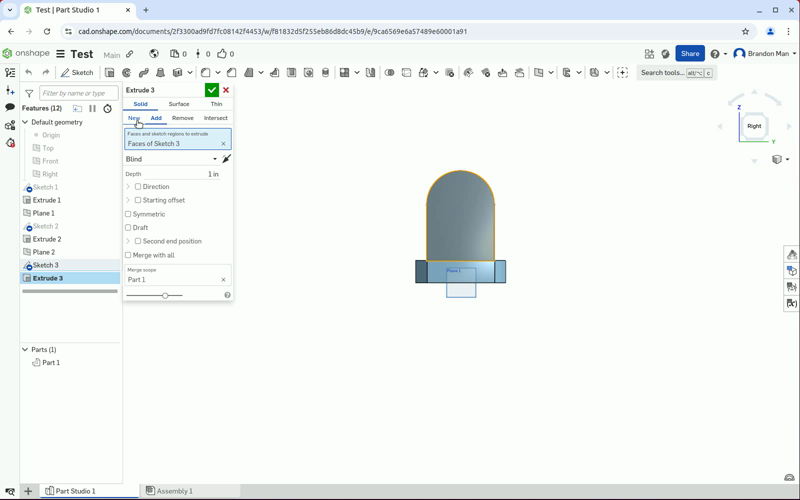
click(137, 120)
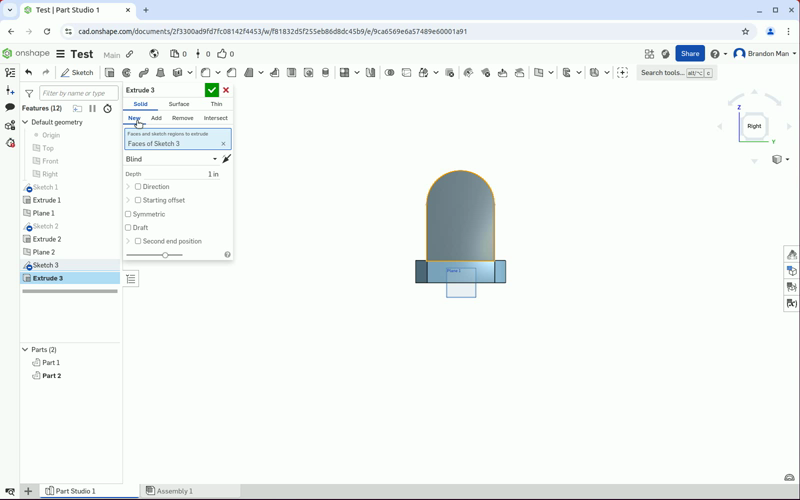
key(tab, 4)
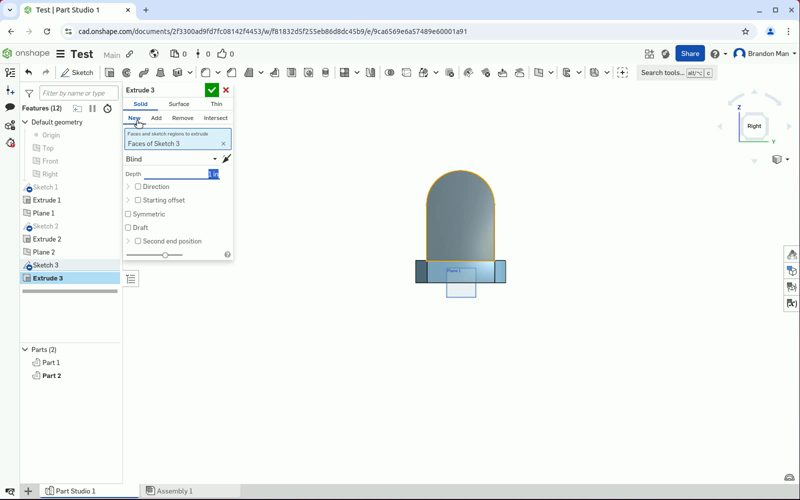
text(-4.574)
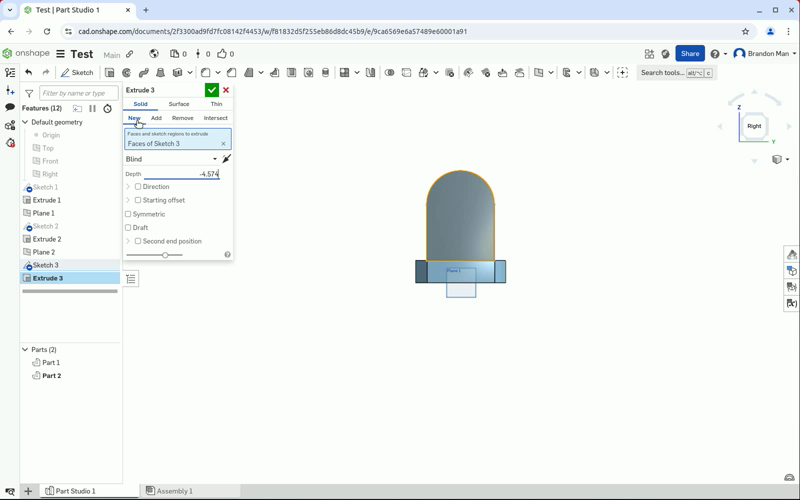
key(enter)
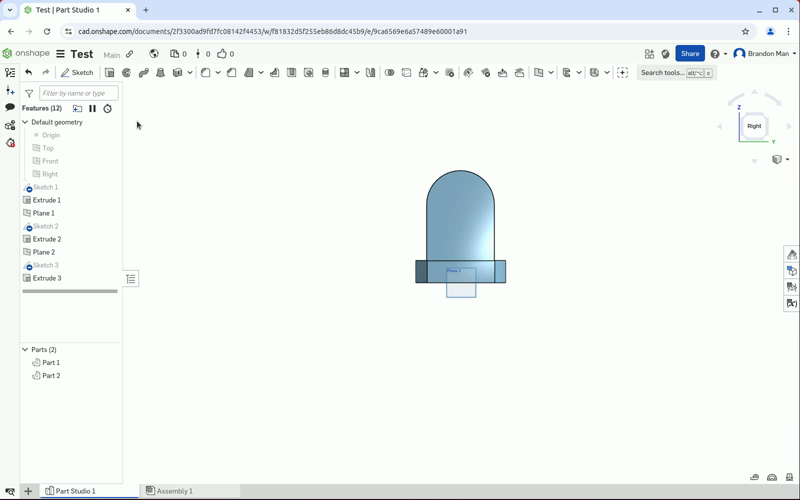
key(shift+h)
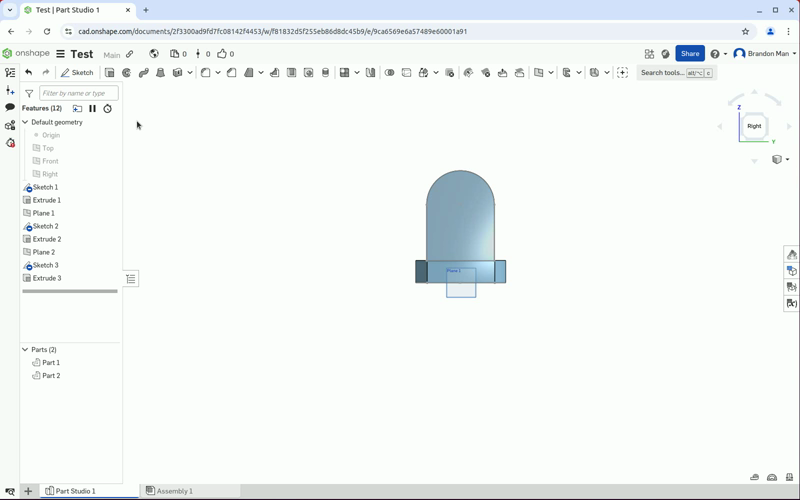
key(shift+h)
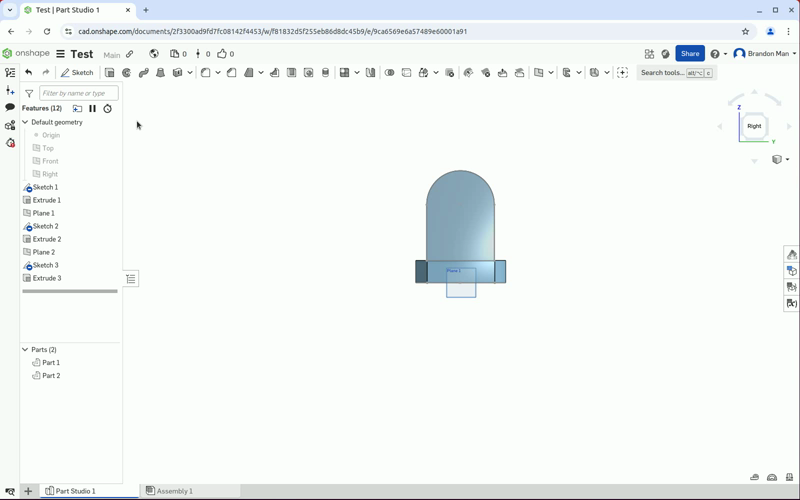
key(shift+7)
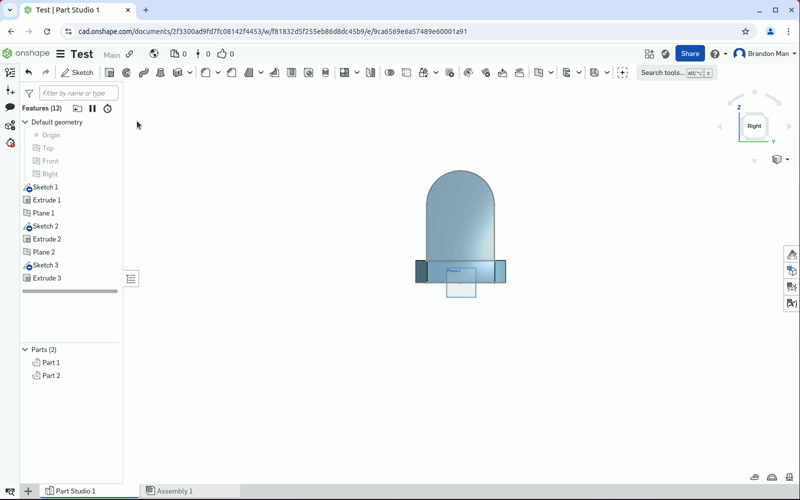
key(right, 2)
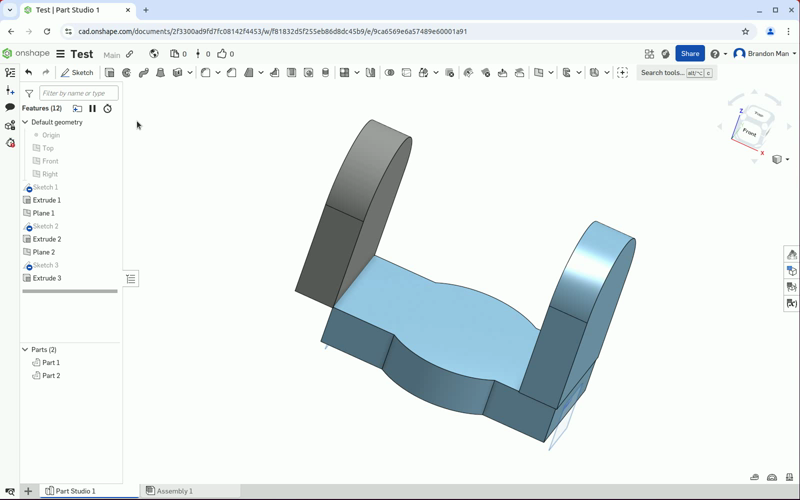
key(down, 2)
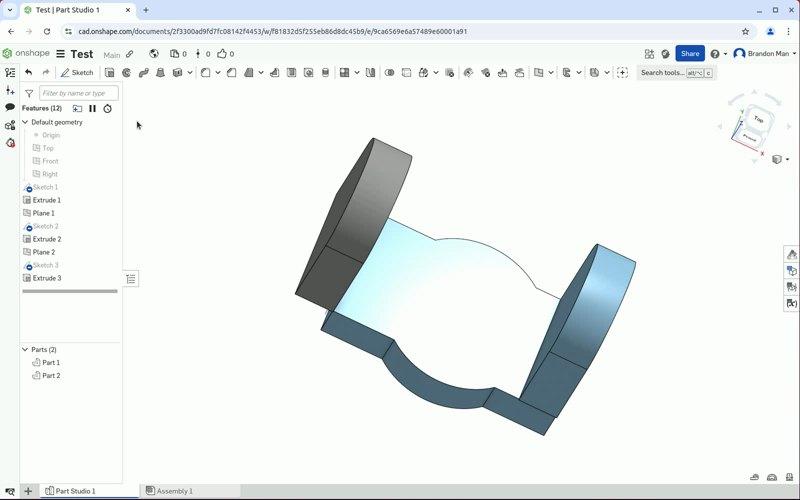
key(up, 2)
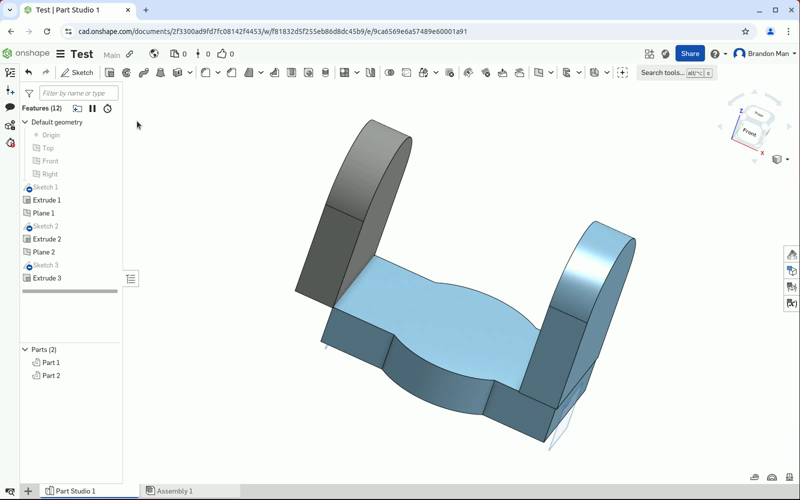
key(left, 2)
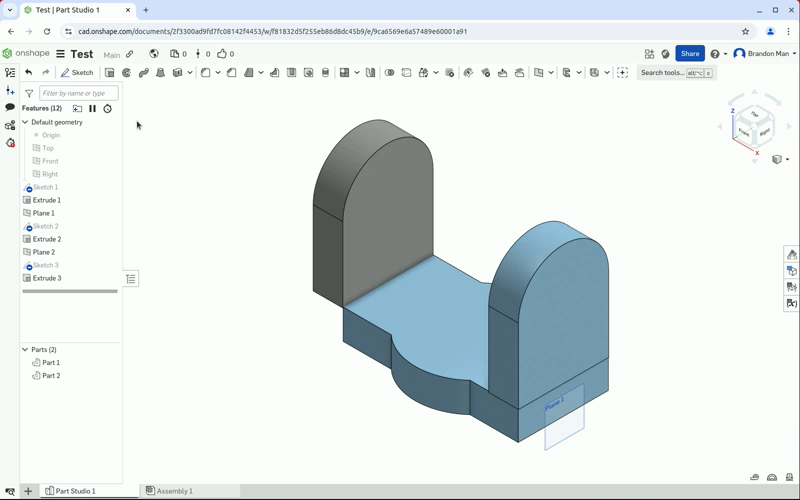
mouse_move(73, 189)
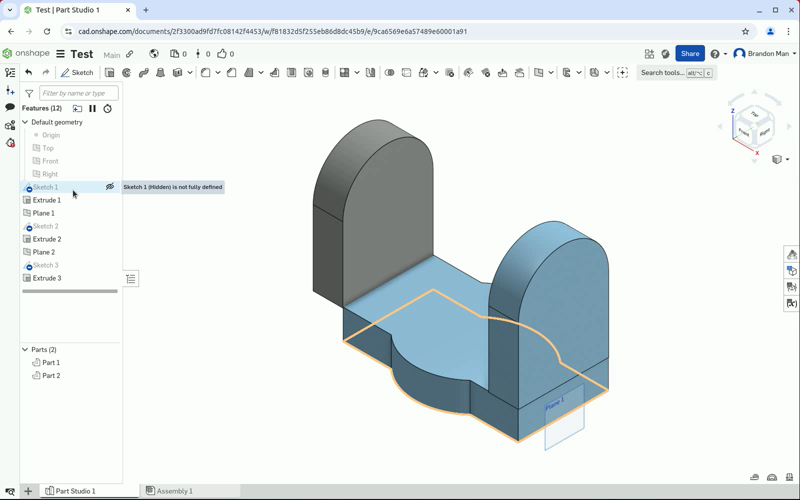
click(73, 189)